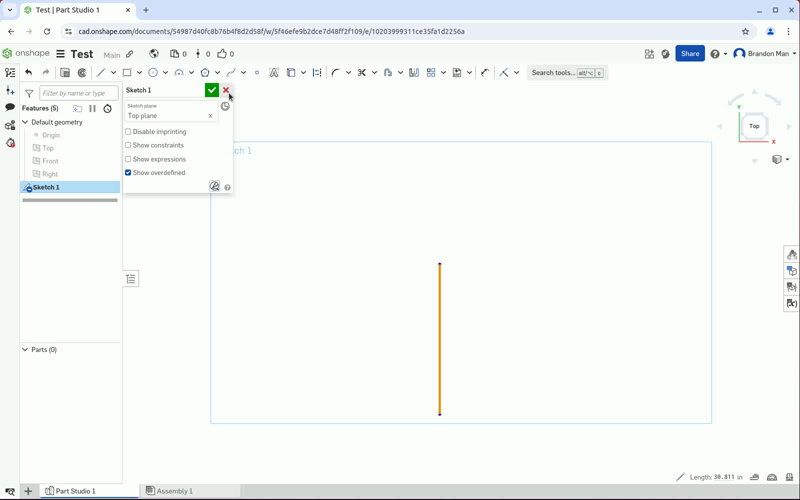
key(shift+h)
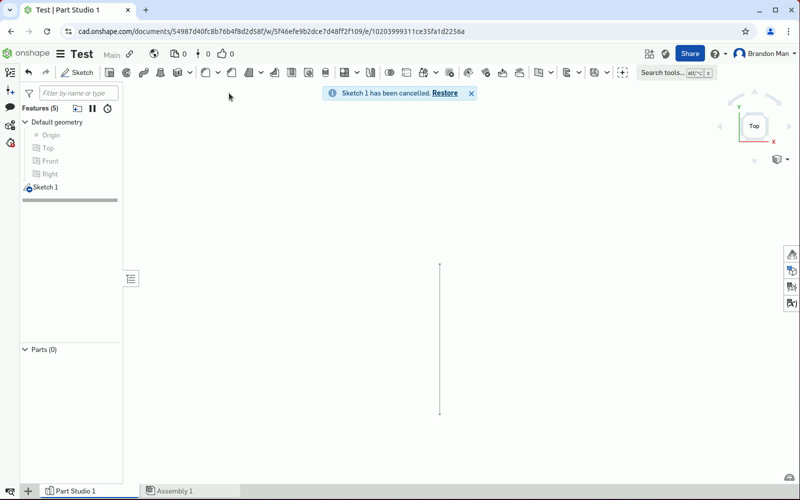
mouse_move(73, 352)
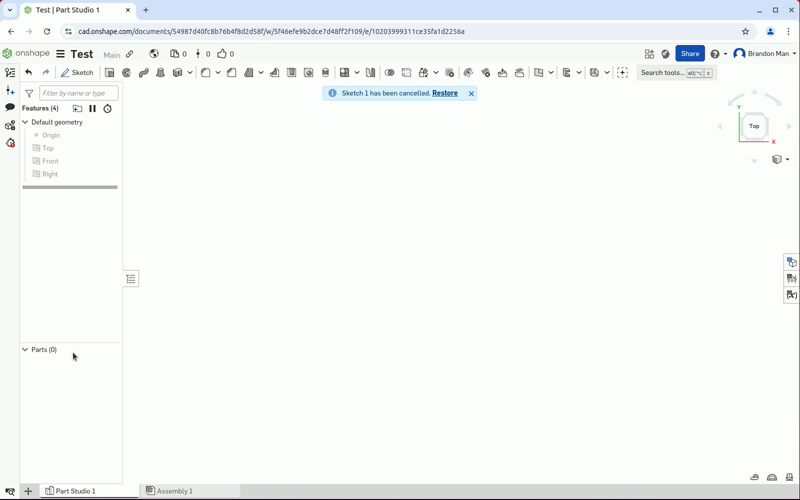
key(y)
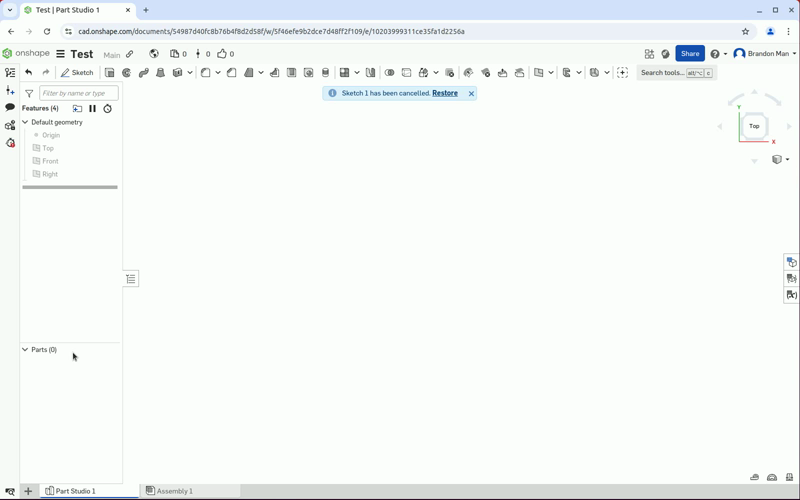
key(shift+p)
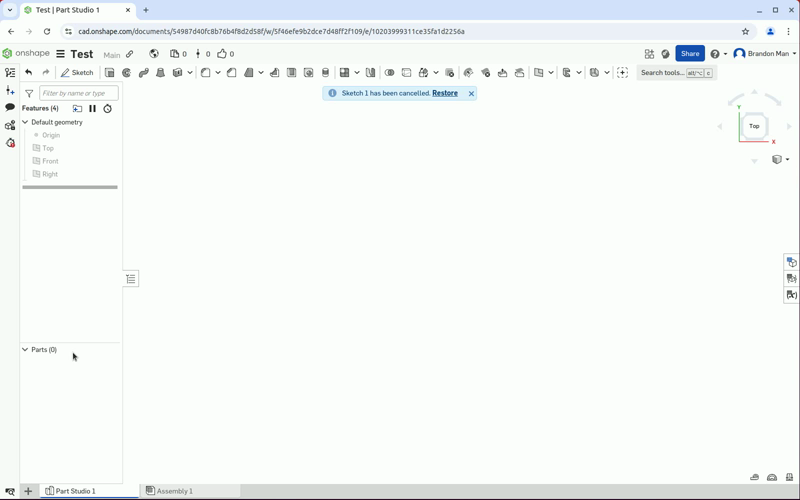
key(space)
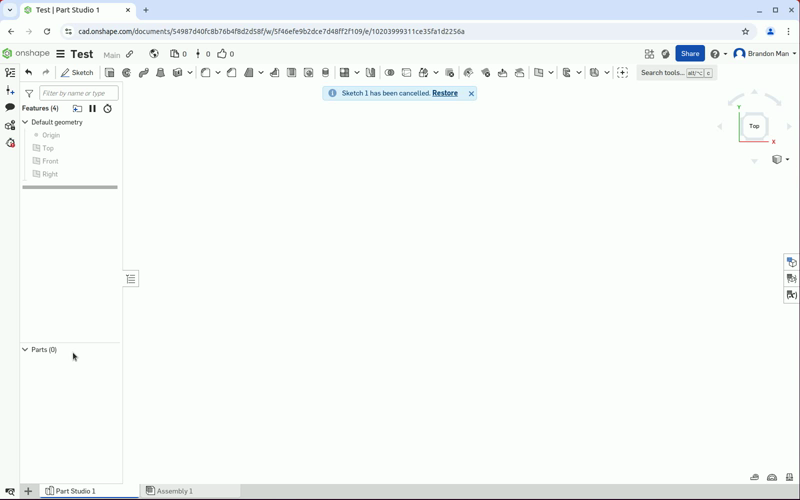
key_down(shift)
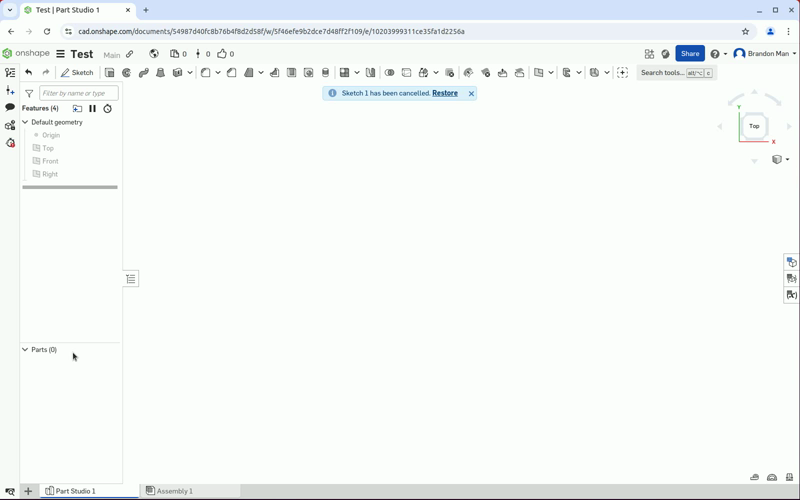
key(up)
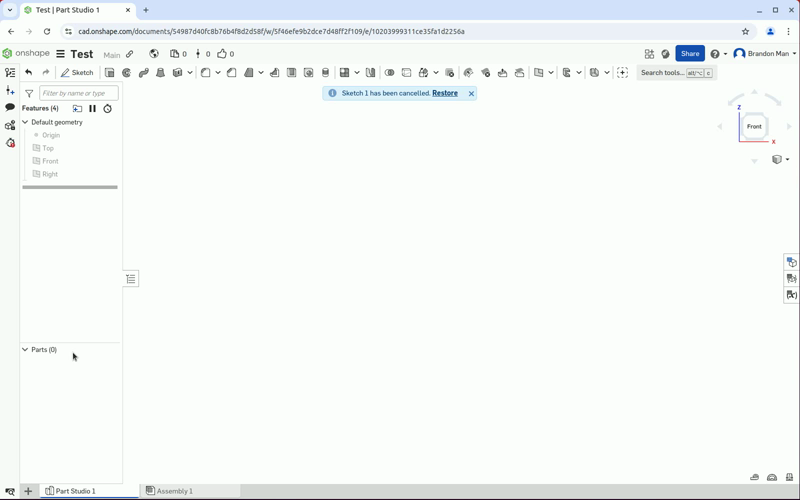
key_up(shift)
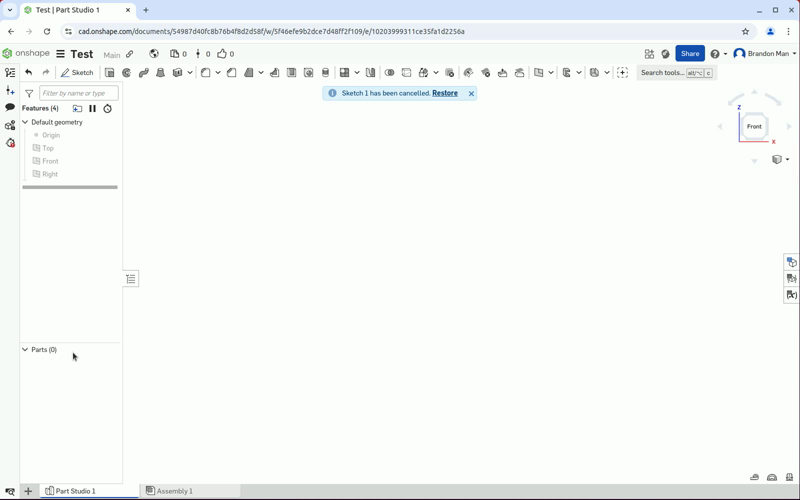
mouse_move(73, 352)
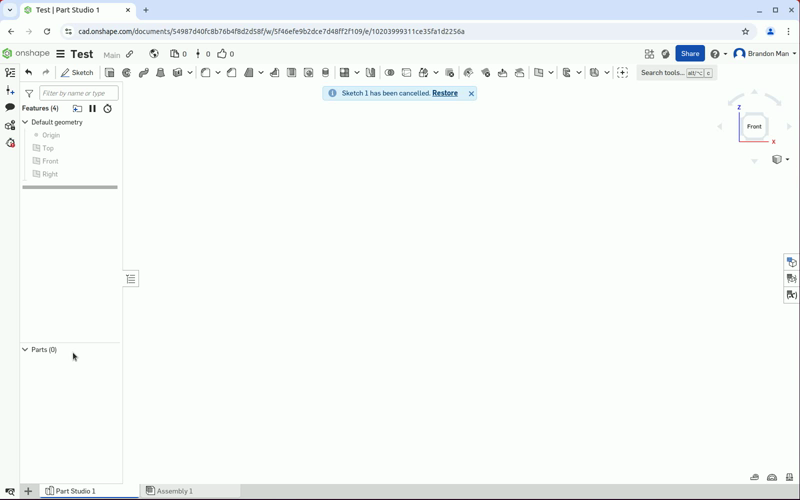
key(shift+y)
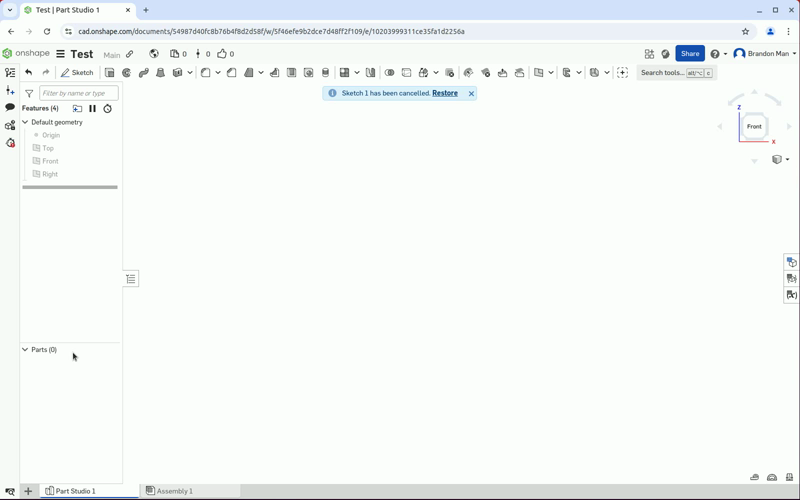
key(shift+s)
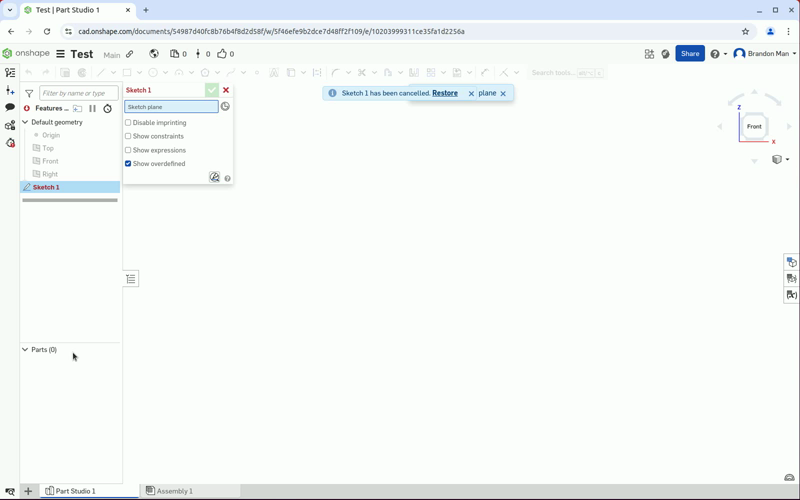
mouse_move(73, 163)
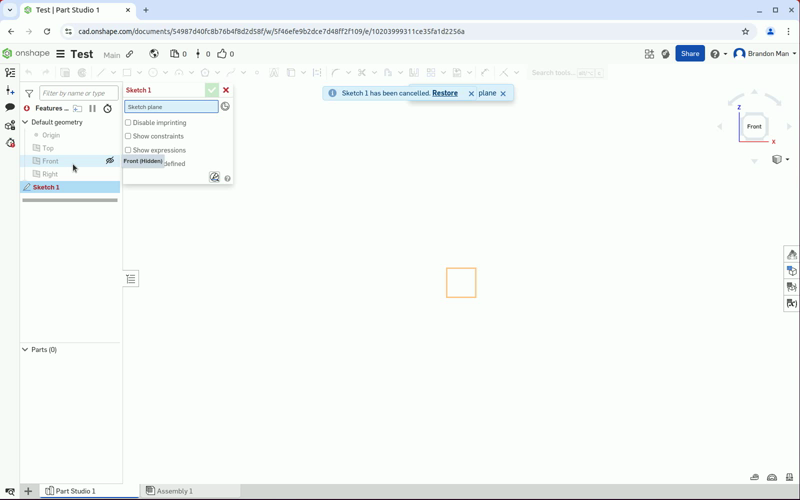
click(73, 163)
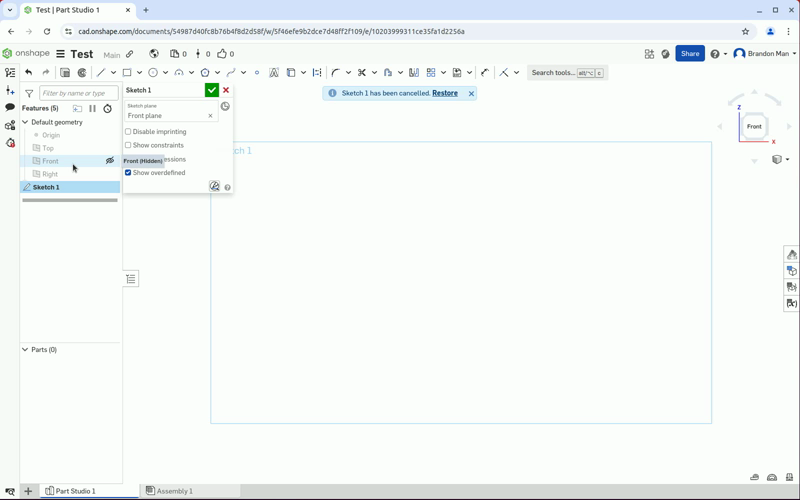
mouse_move(73, 352)
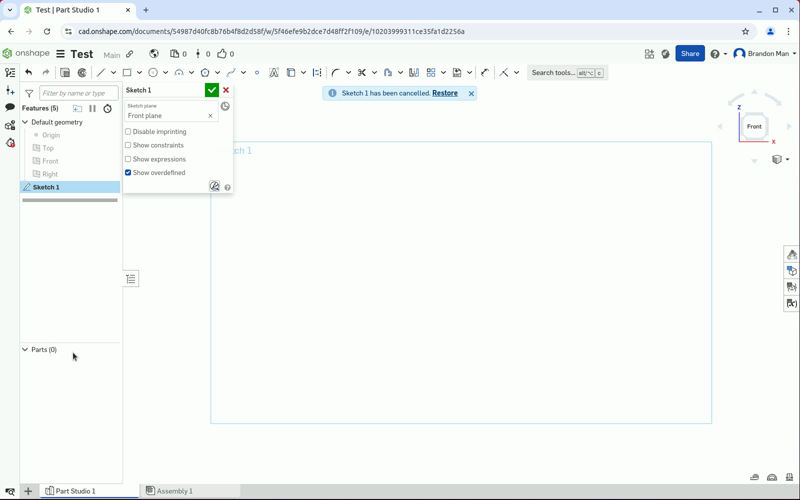
key(y)
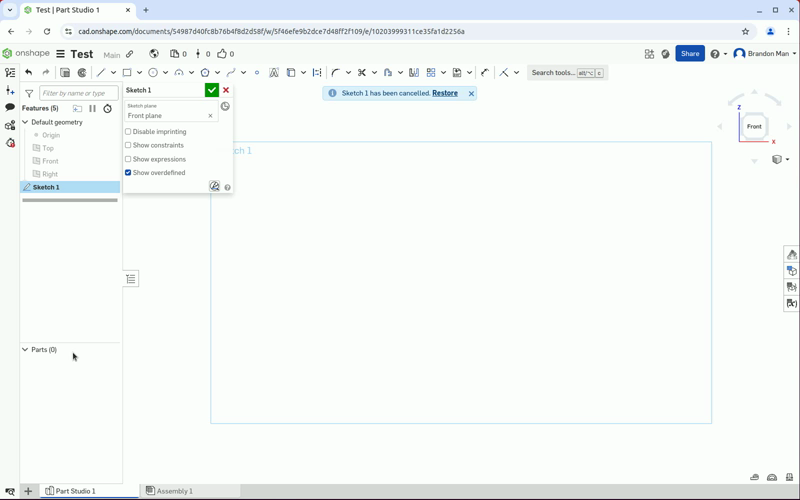
key(l)
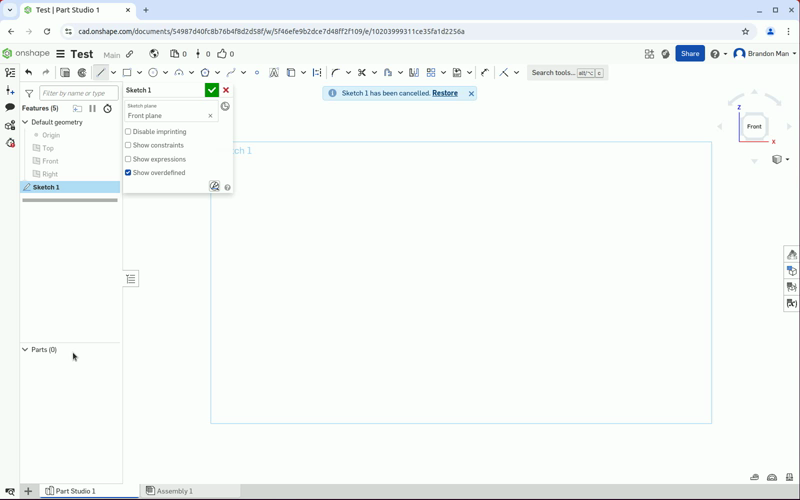
key_down(shift)
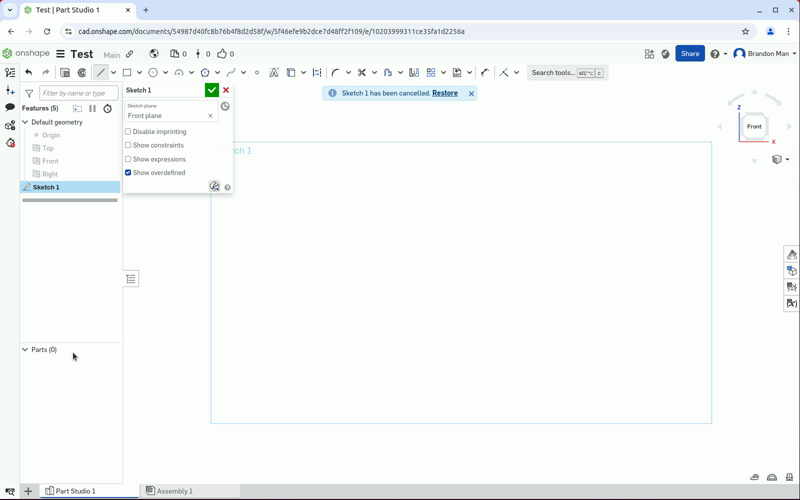
mouse_move(440, 357)
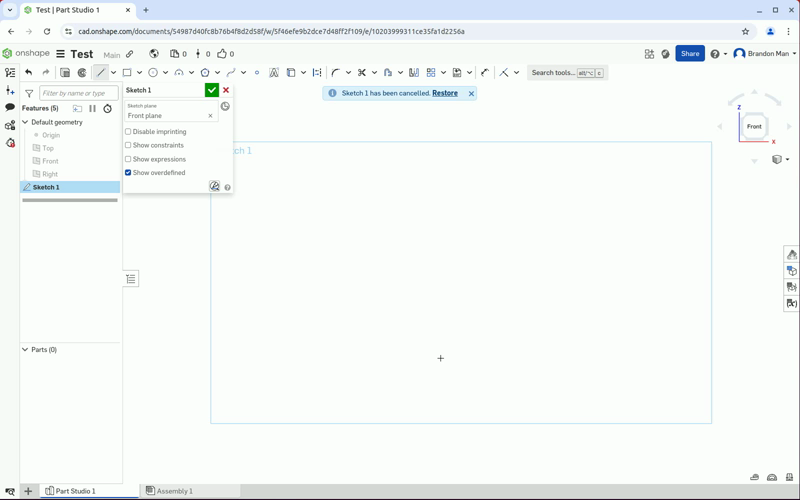
click(440, 357)
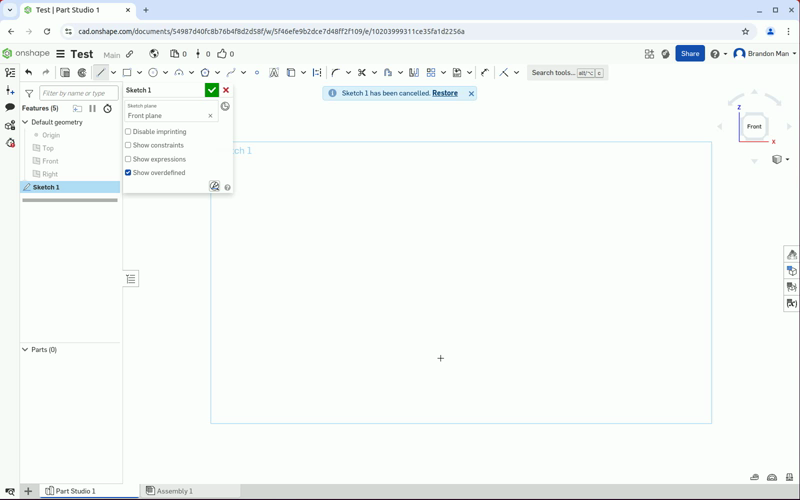
key_up(shift)
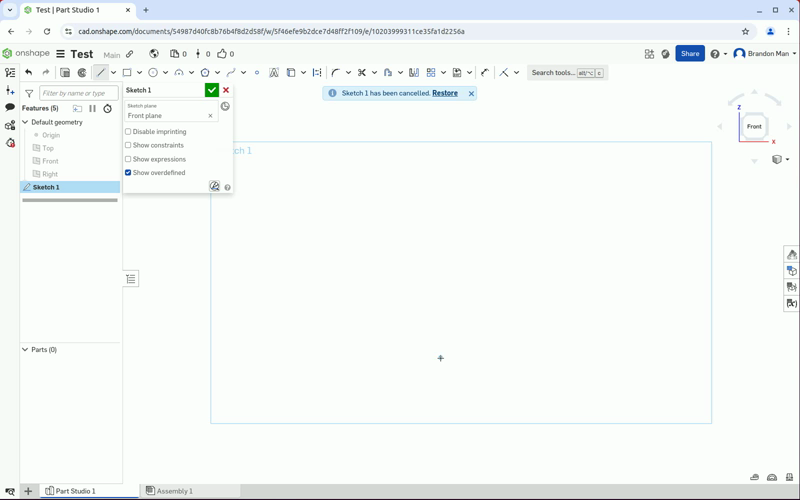
key_down(shift)
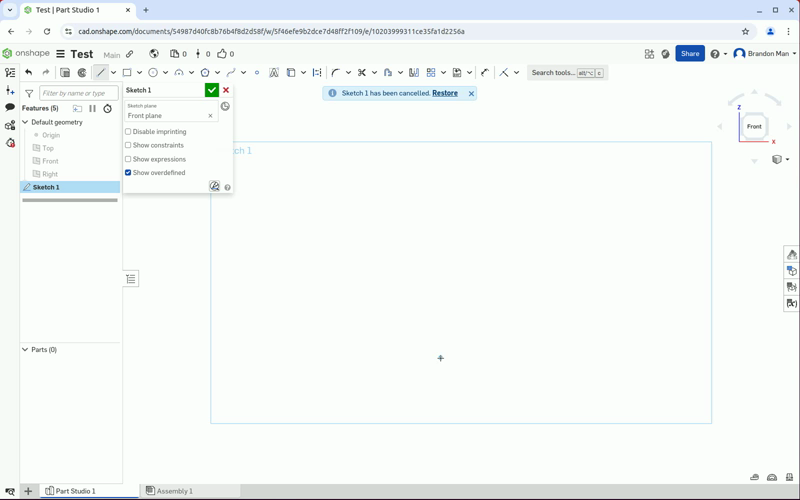
mouse_move(470, 357)
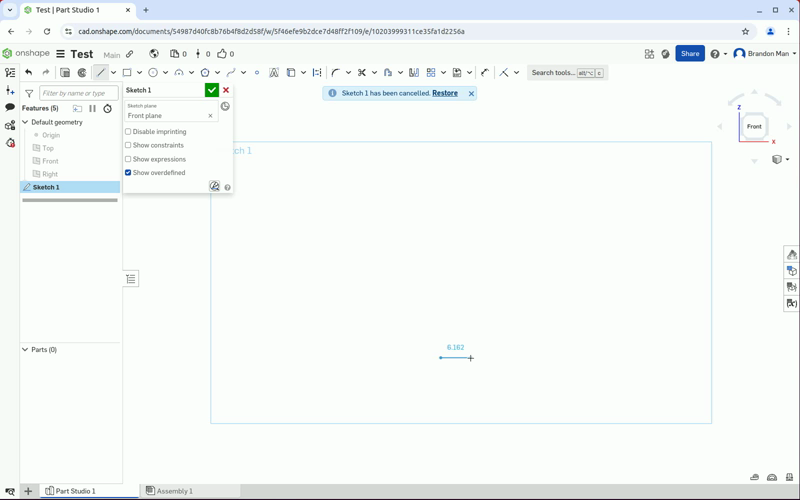
mouse_move(458, 357)
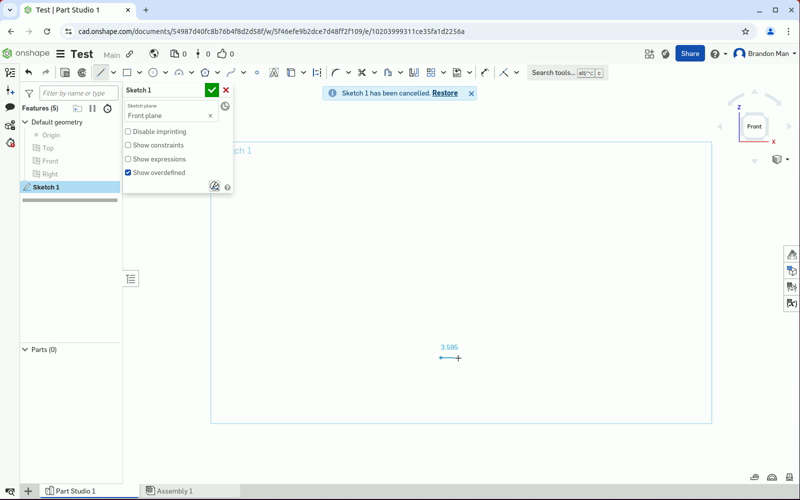
click(458, 357)
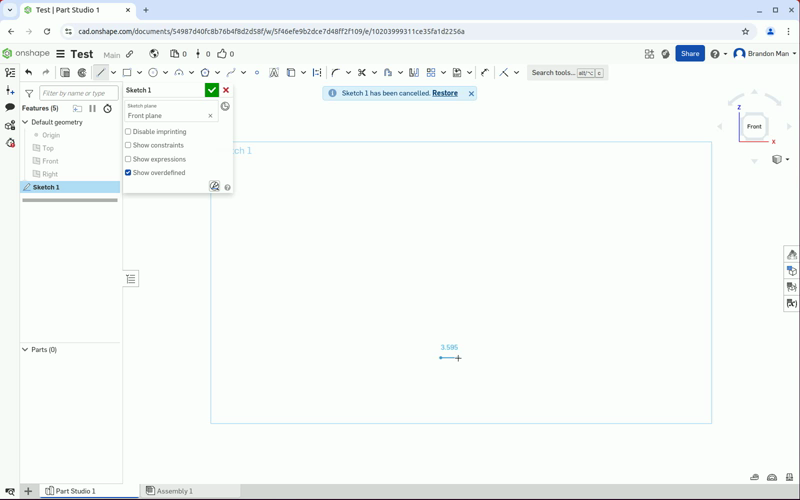
key_up(shift)
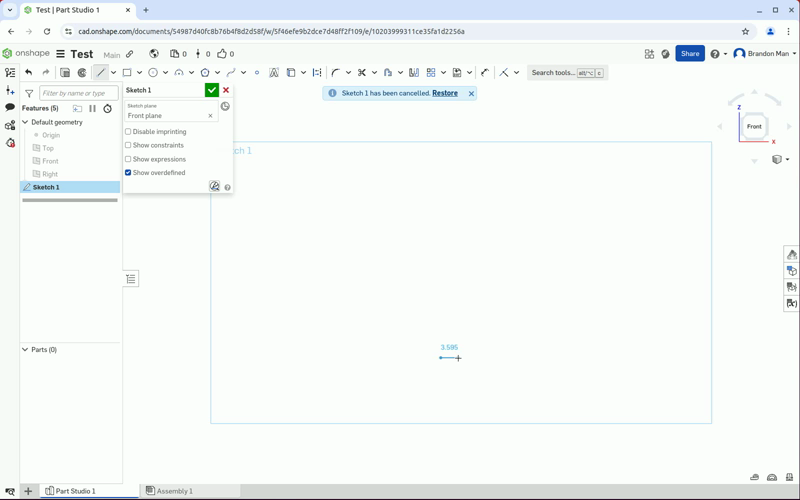
key_down(shift)
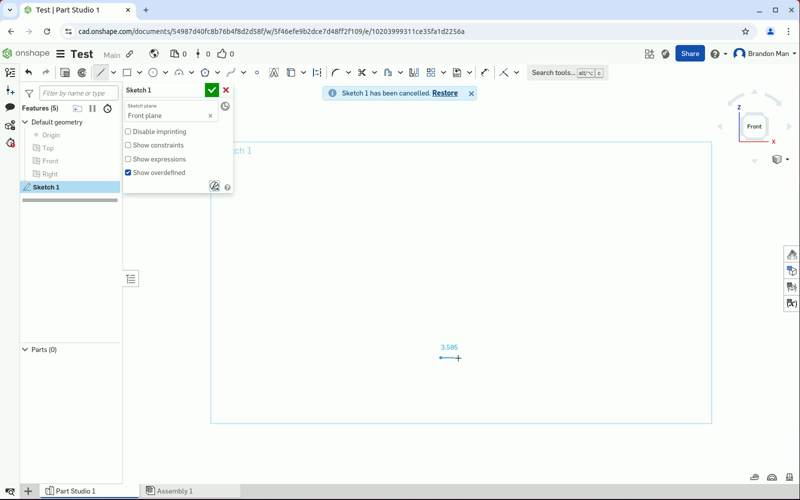
mouse_move(488, 357)
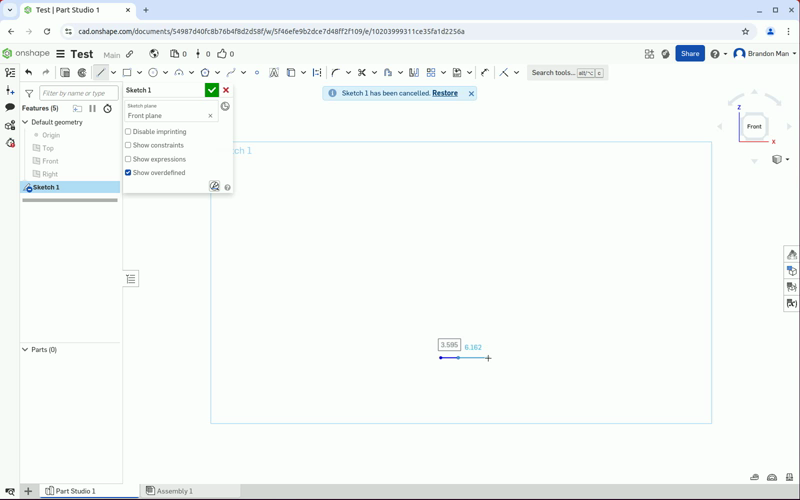
mouse_move(458, 351)
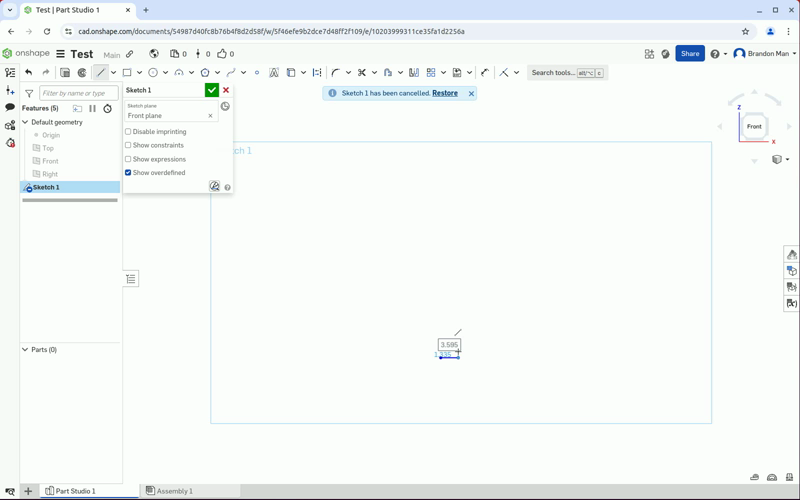
scroll(6)
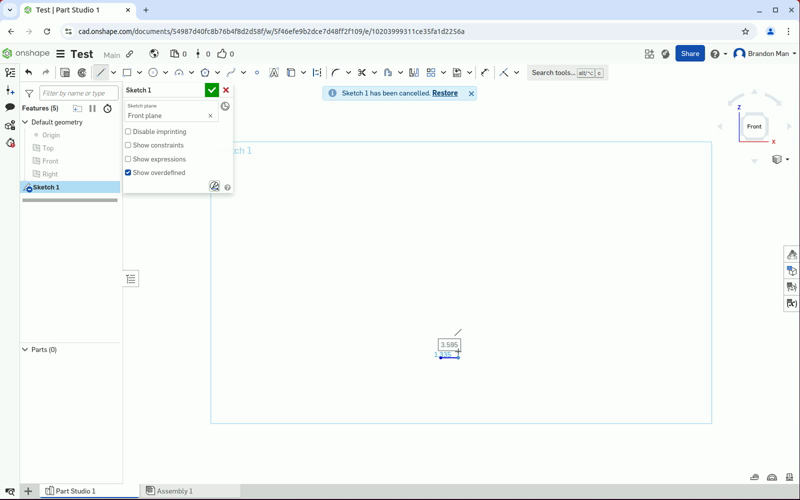
scroll(6)
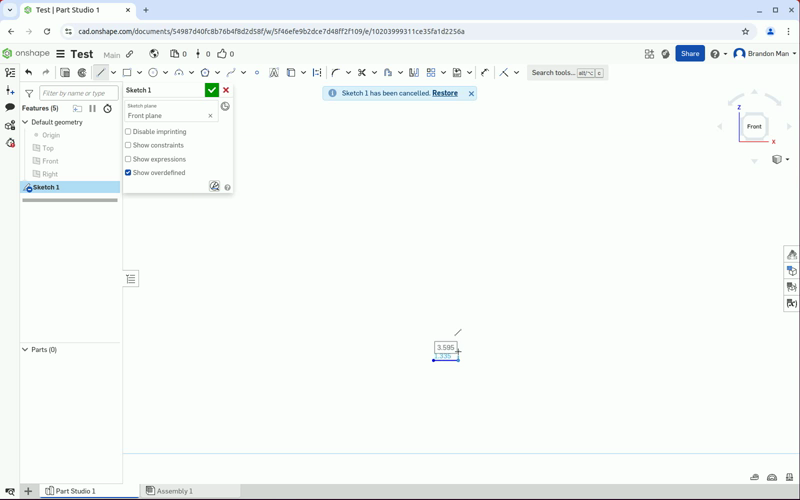
scroll(6)
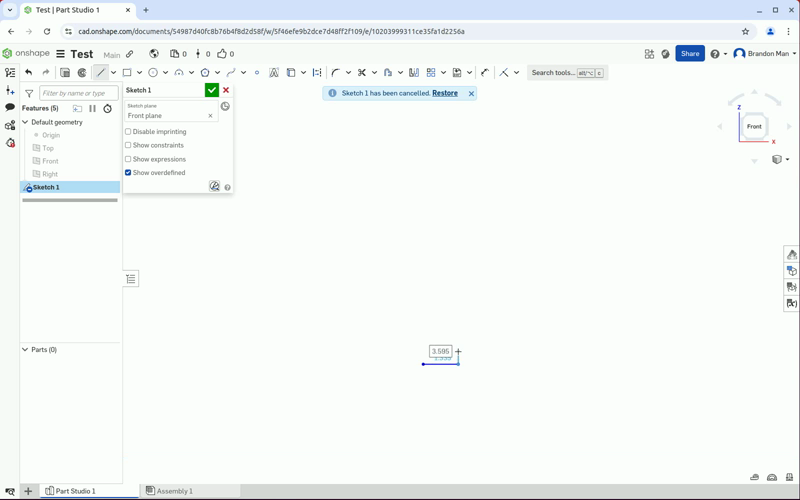
scroll(6)
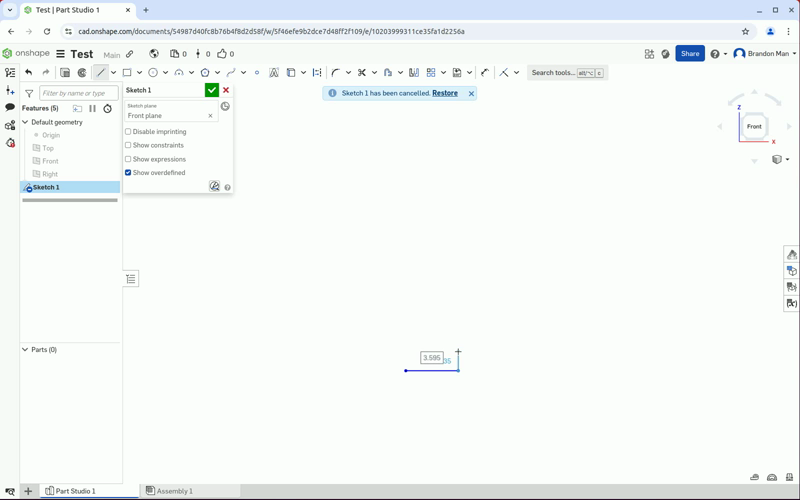
scroll(6)
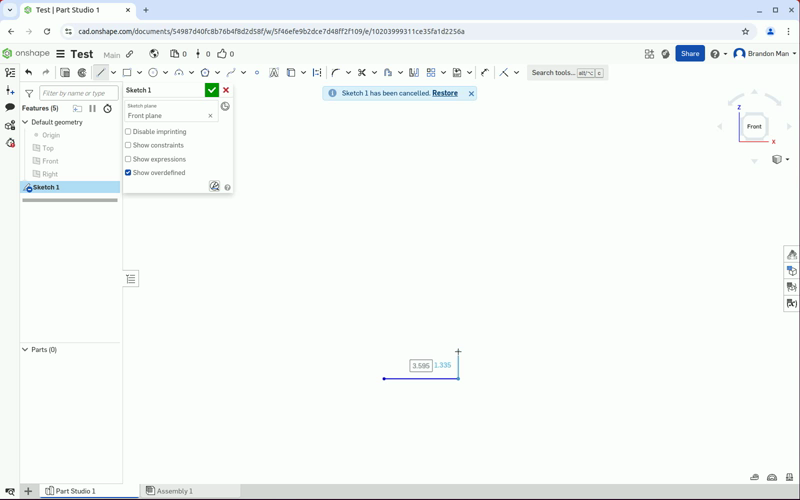
scroll(6)
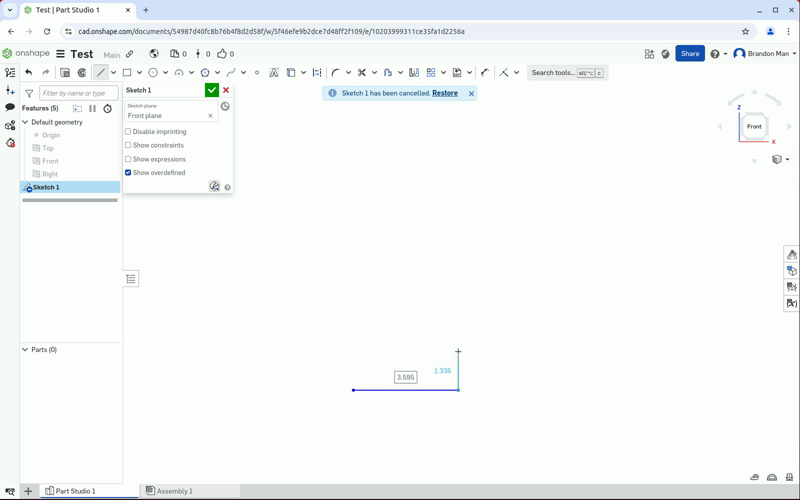
scroll(6)
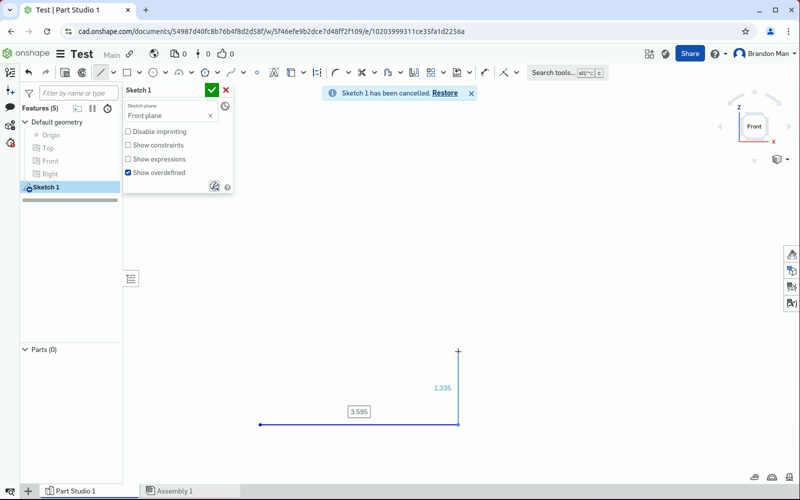
click(458, 351)
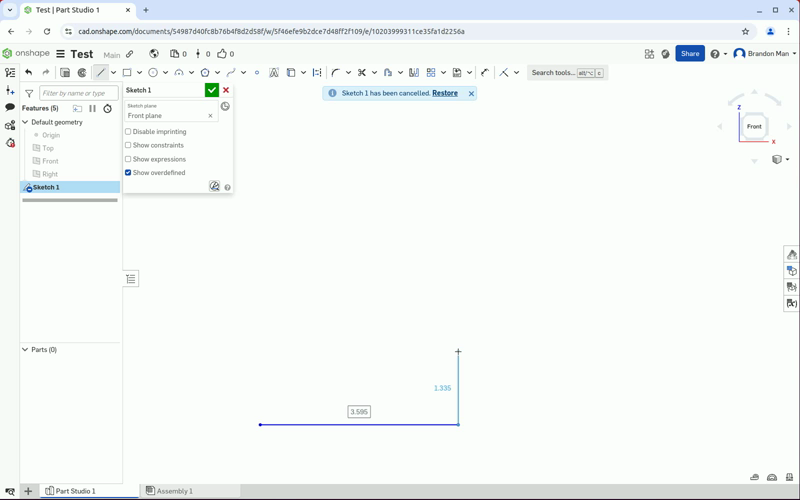
scroll(-6)
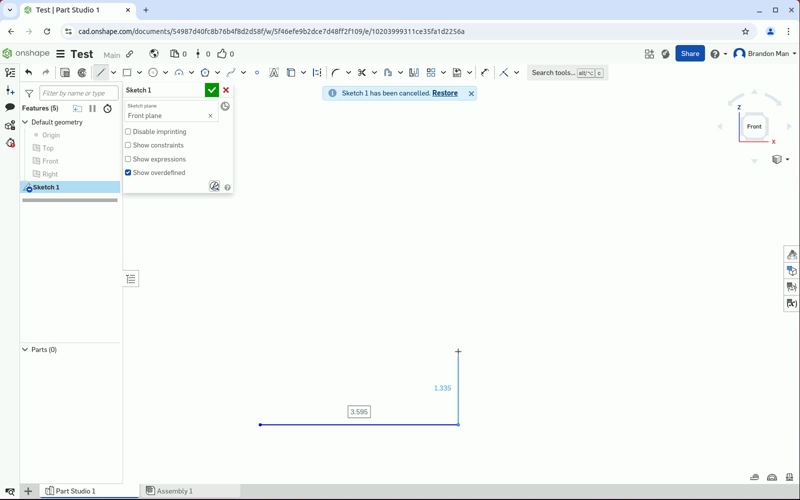
scroll(-6)
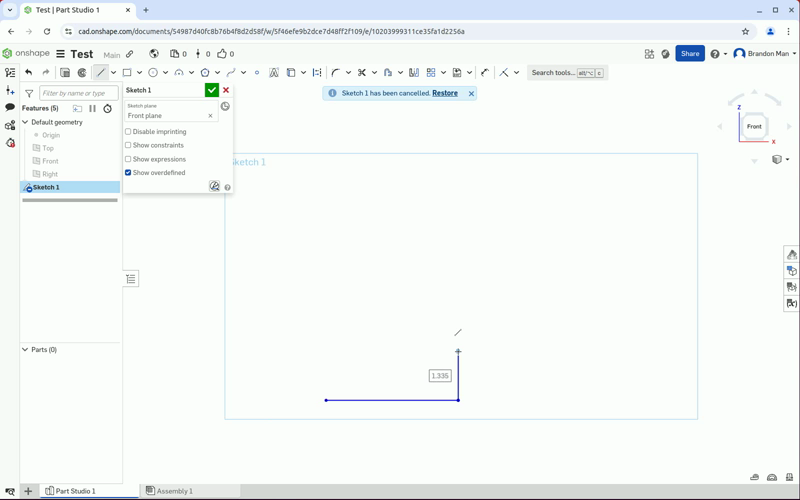
scroll(-6)
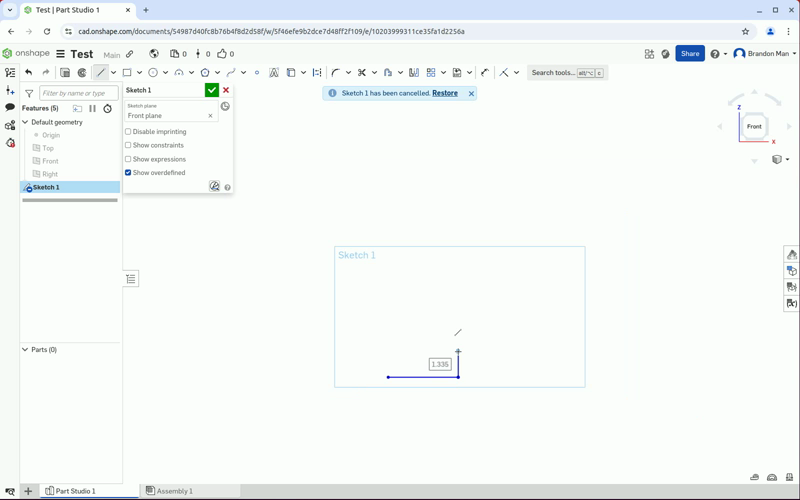
scroll(-6)
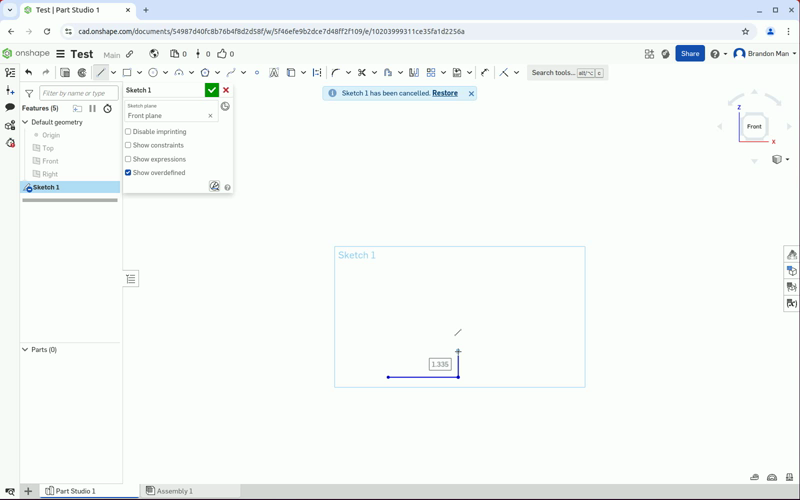
scroll(-6)
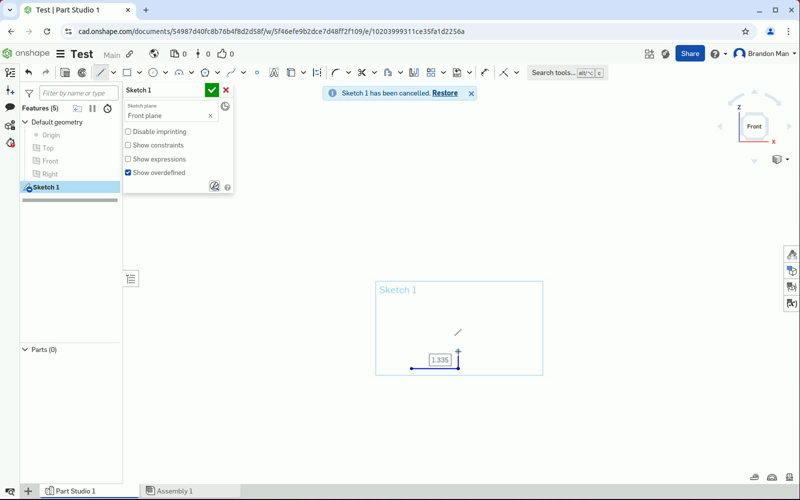
scroll(-6)
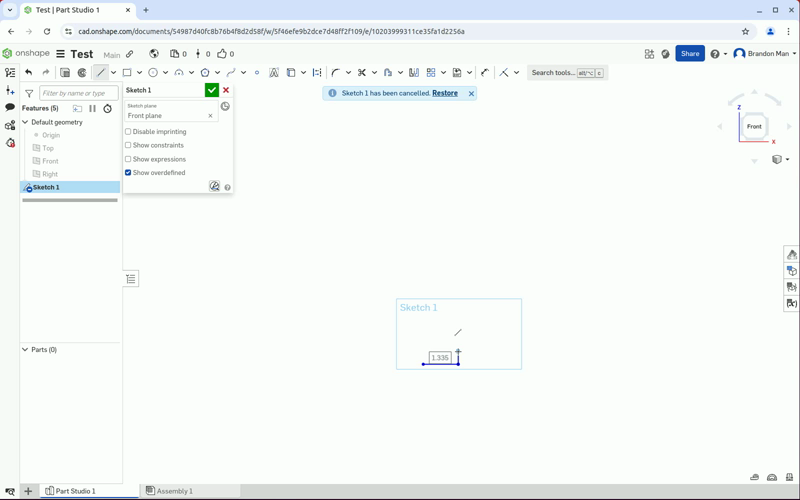
scroll(-6)
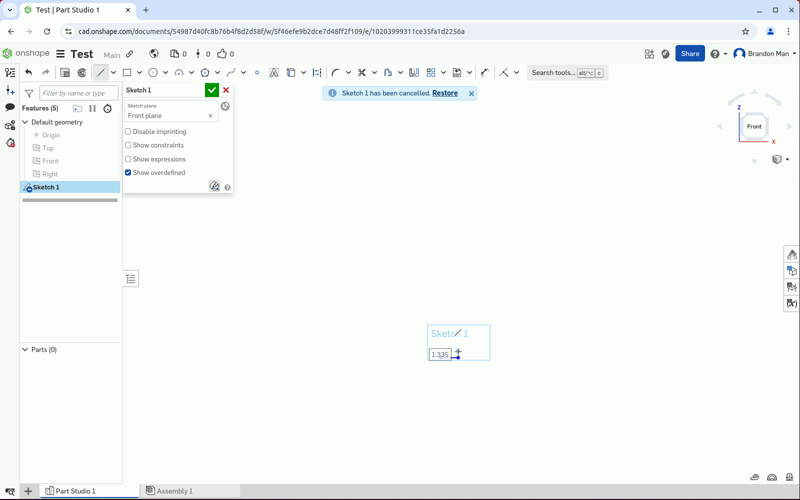
key_up(shift)
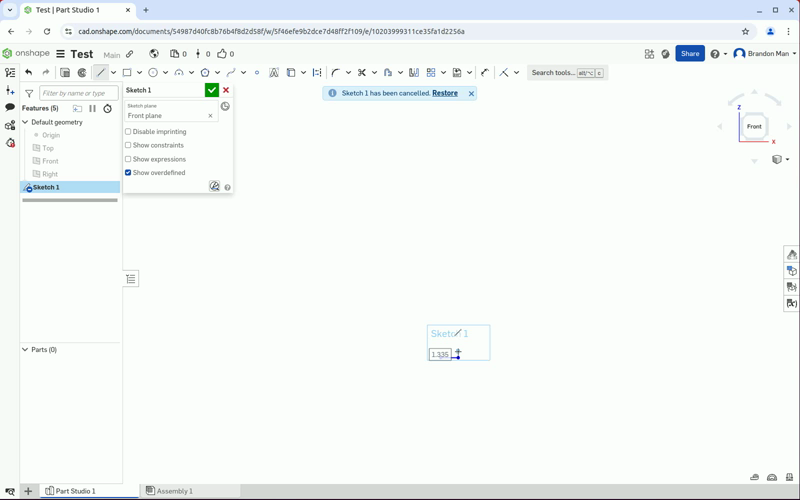
key_down(shift)
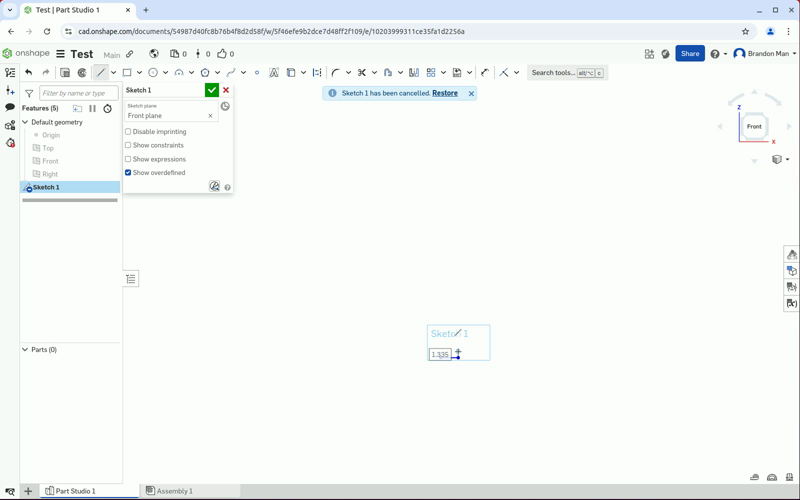
mouse_move(488, 351)
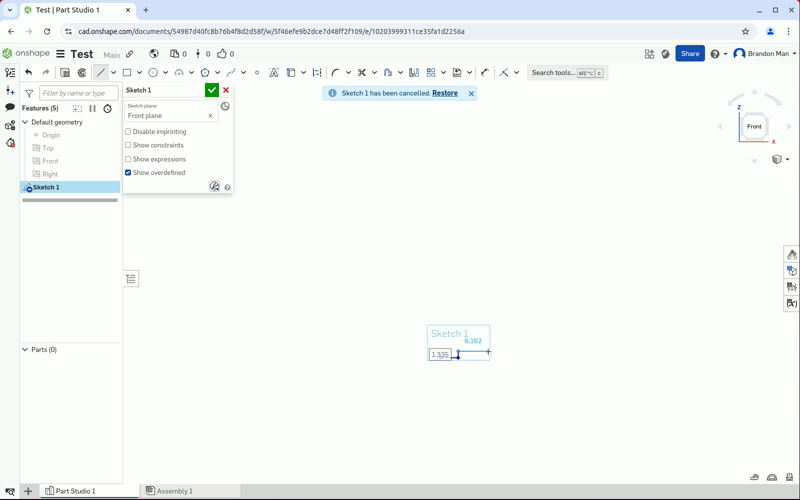
mouse_move(440, 354)
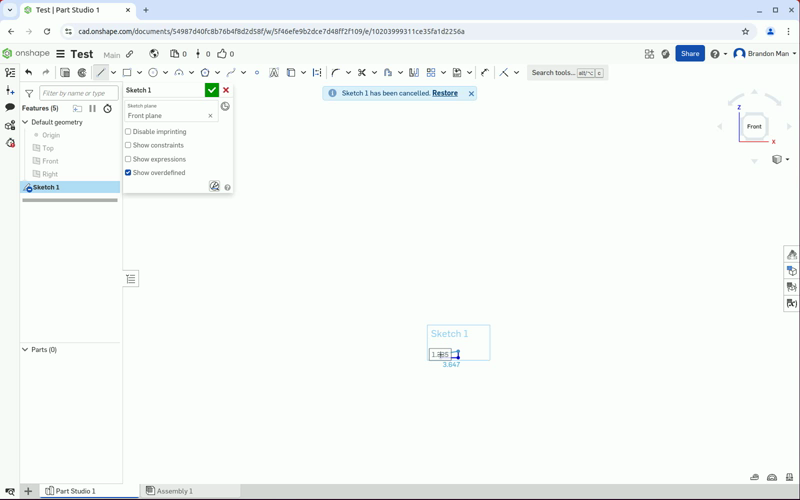
scroll(6)
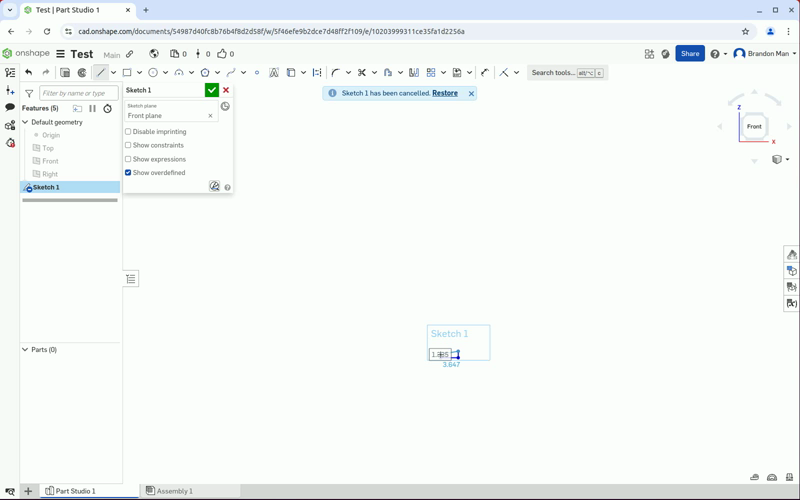
scroll(6)
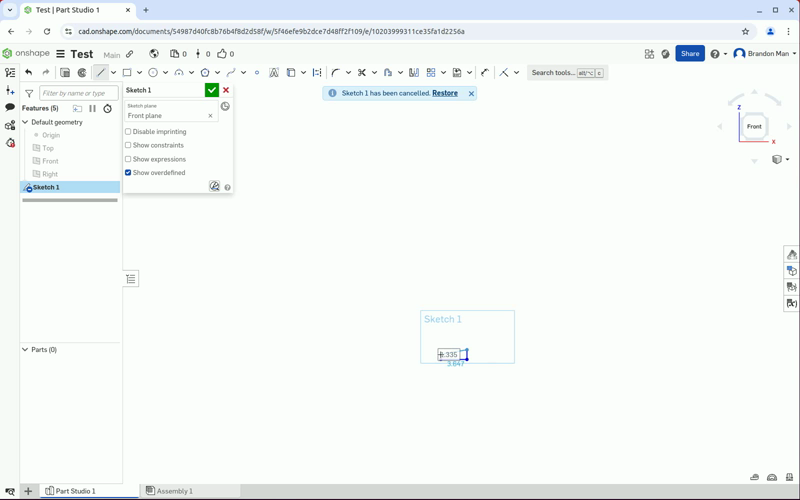
scroll(6)
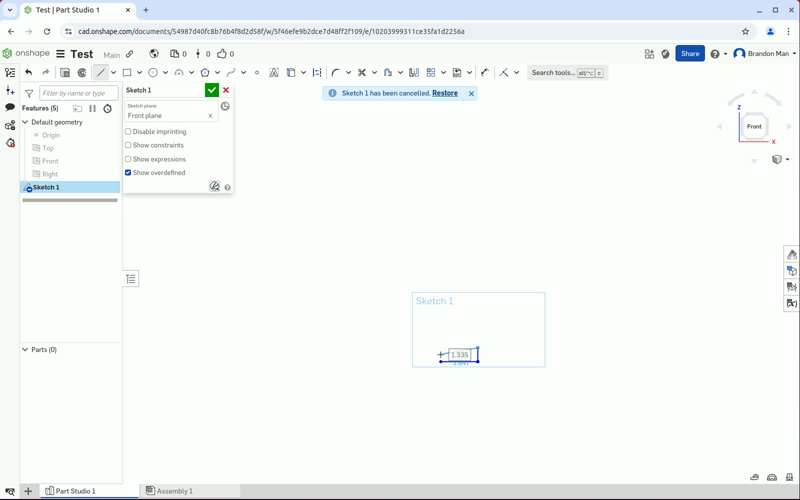
scroll(6)
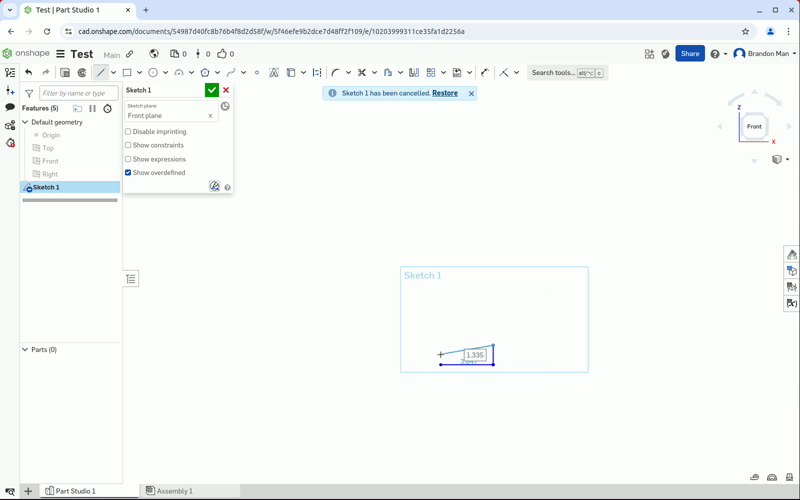
scroll(6)
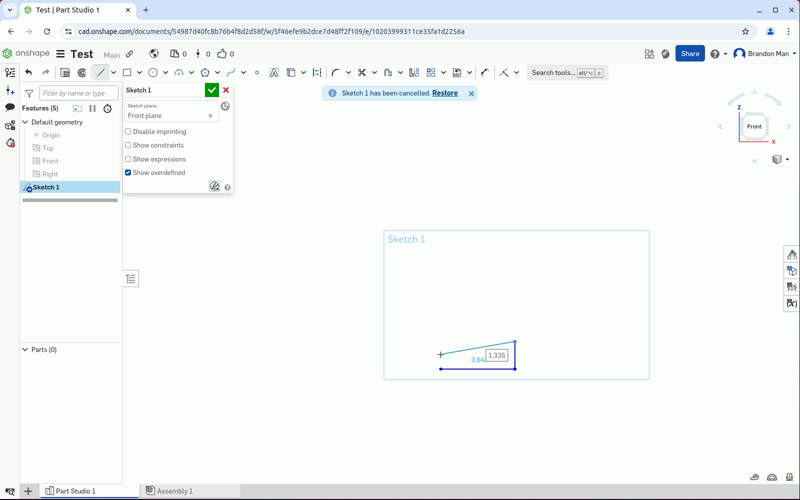
scroll(6)
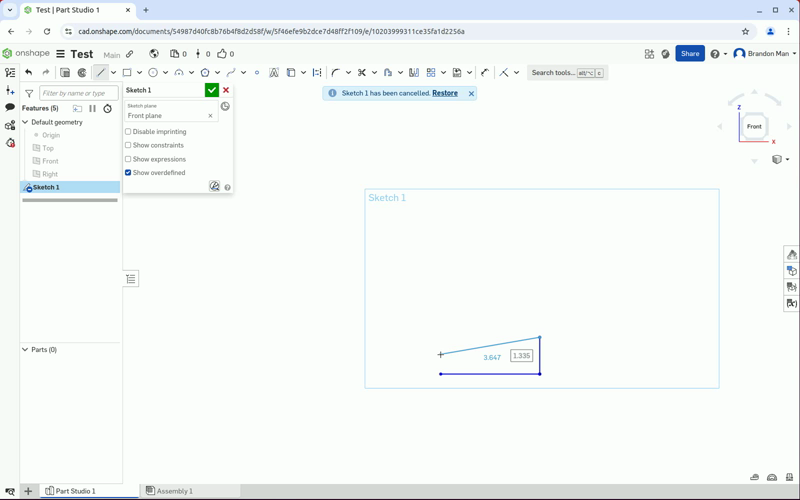
scroll(6)
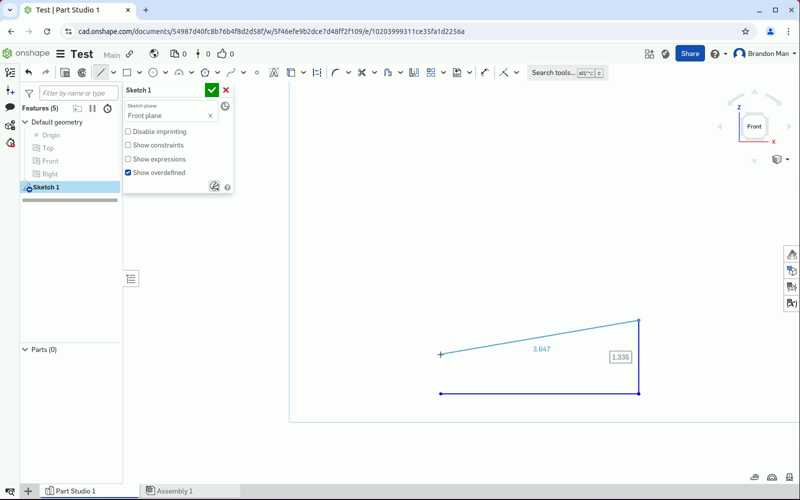
click(440, 354)
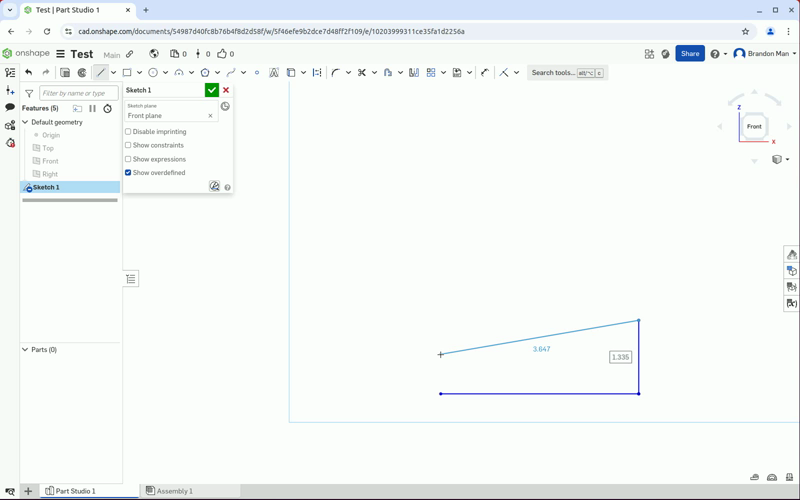
scroll(-6)
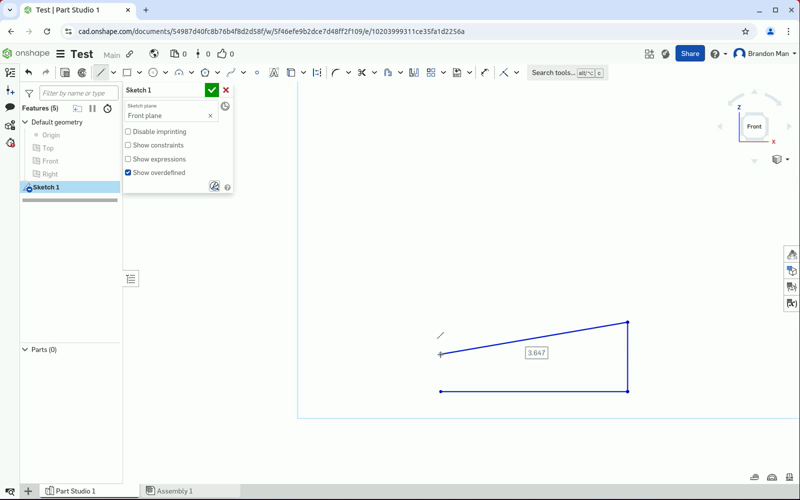
scroll(-6)
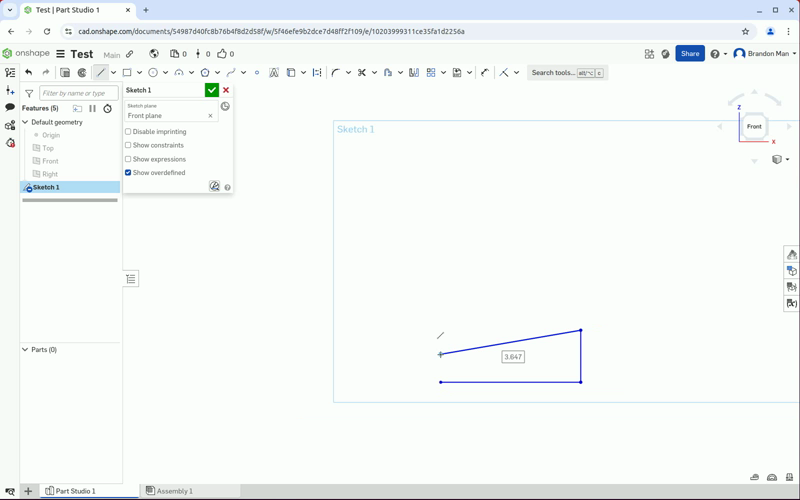
scroll(-6)
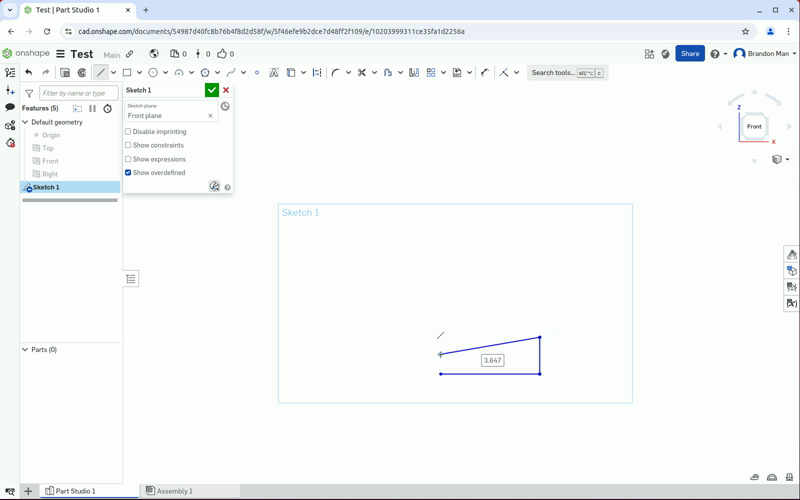
scroll(-6)
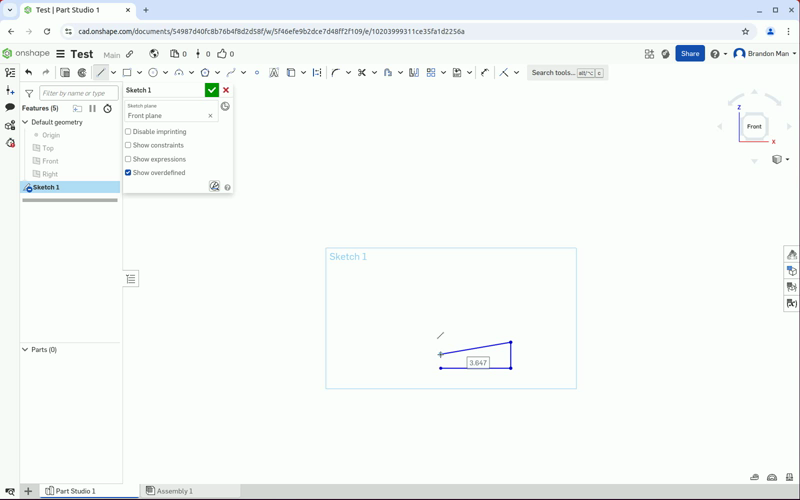
scroll(-6)
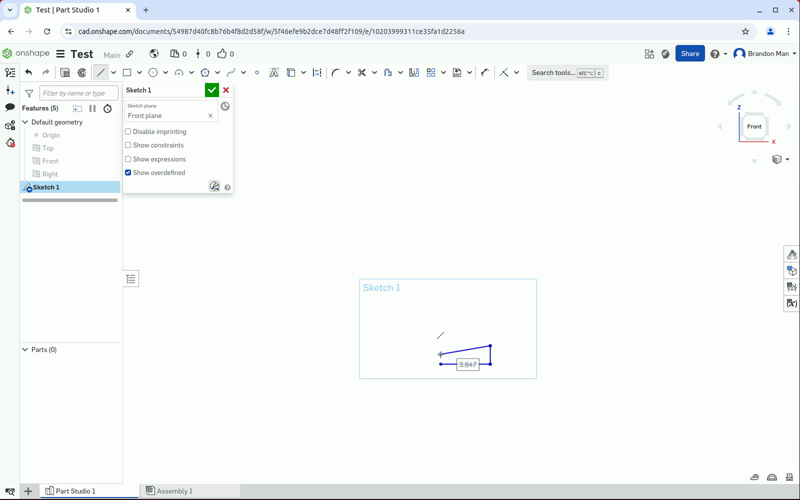
scroll(-6)
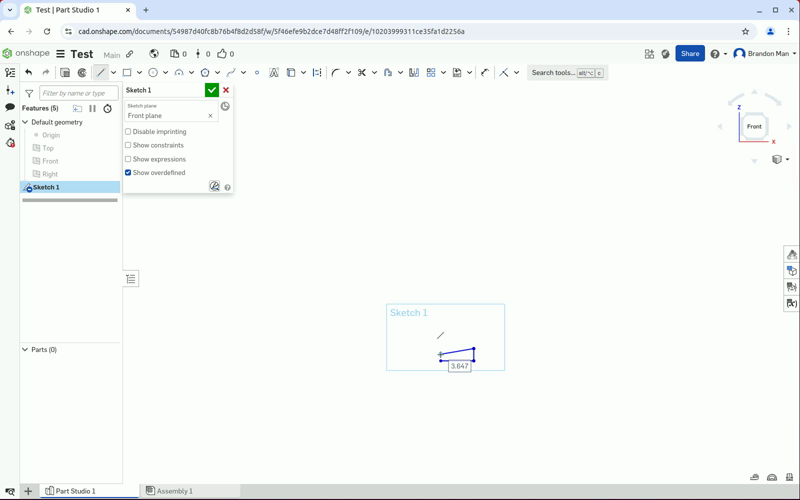
scroll(-6)
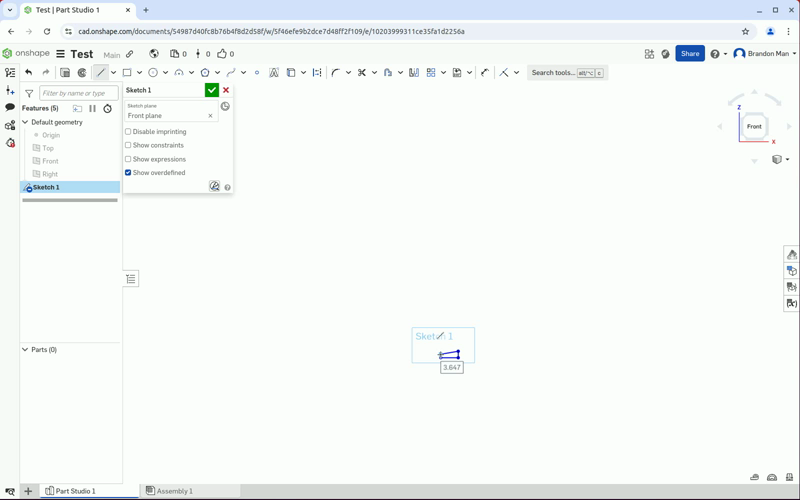
key_up(shift)
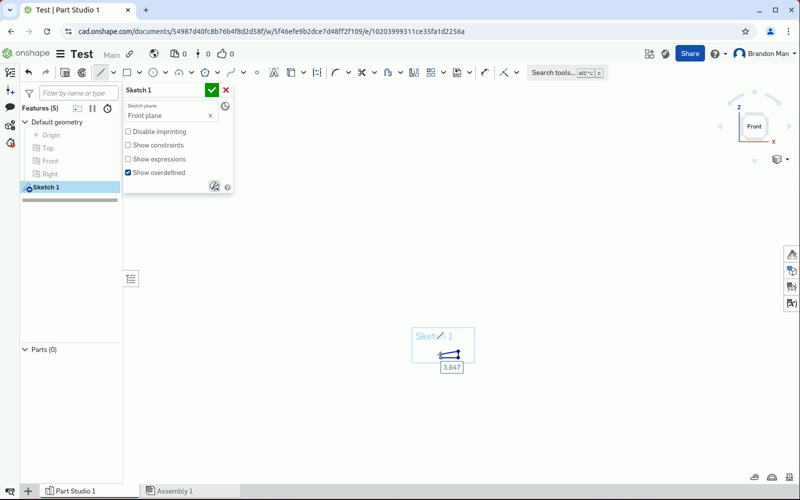
mouse_move(470, 354)
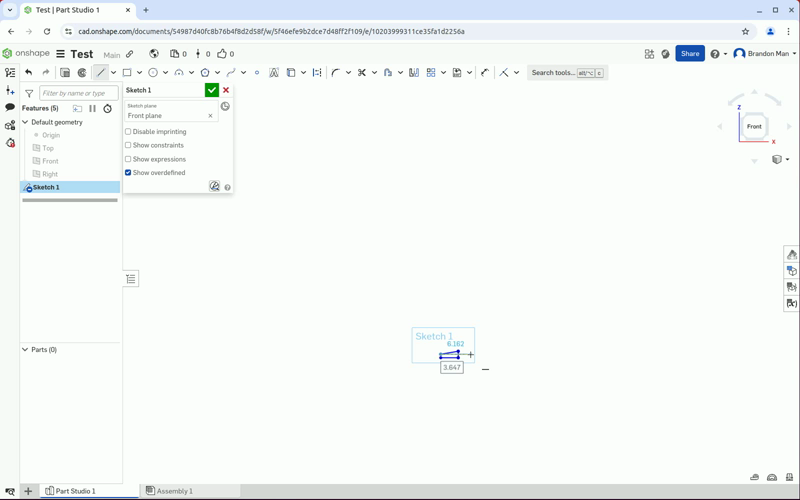
key_down(shift)
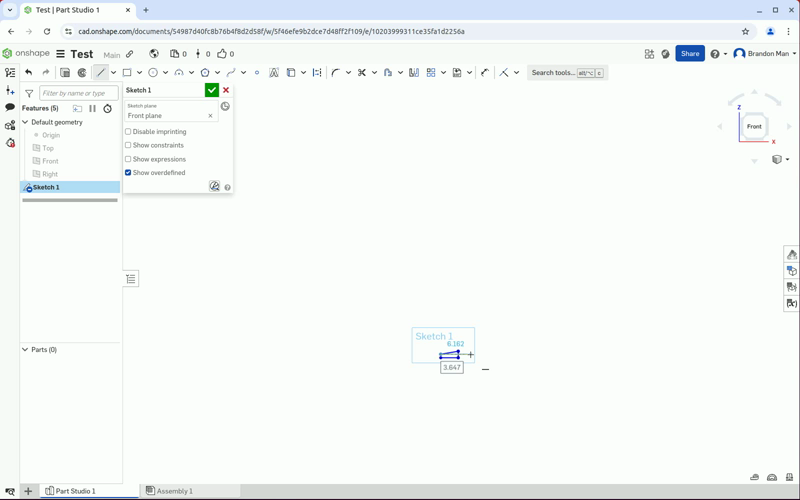
mouse_move(440, 357)
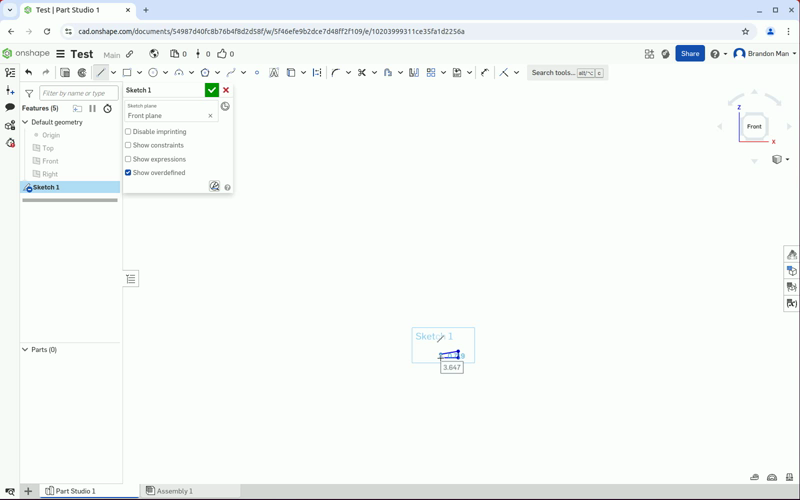
scroll(6)
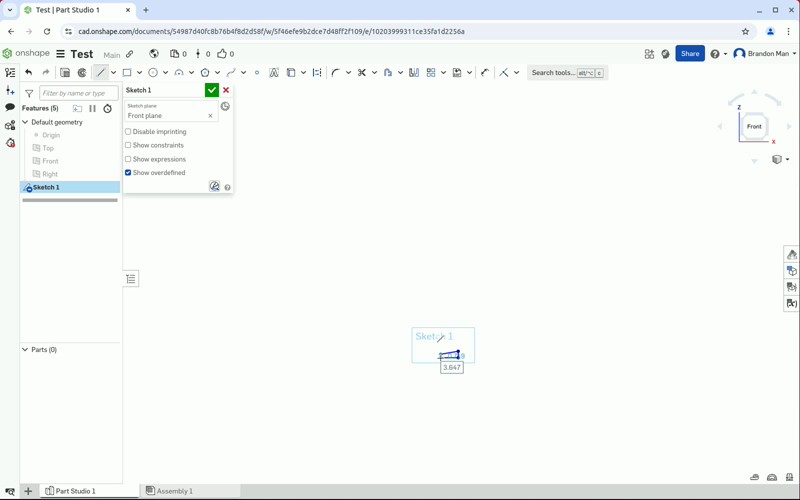
scroll(6)
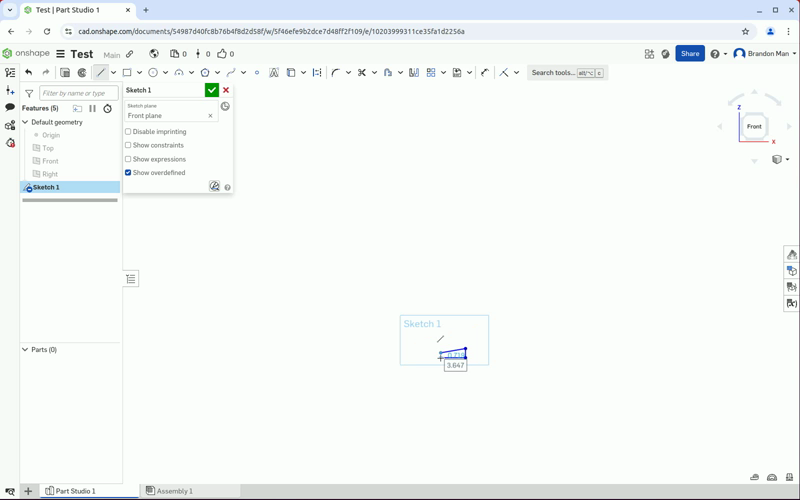
scroll(6)
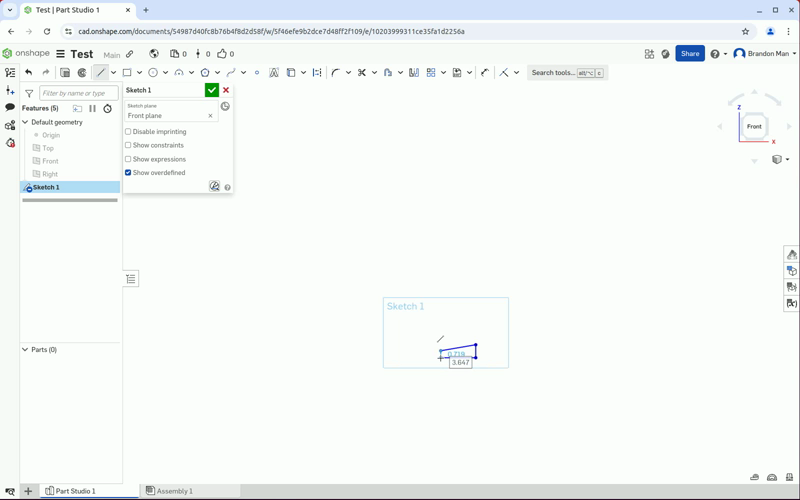
scroll(6)
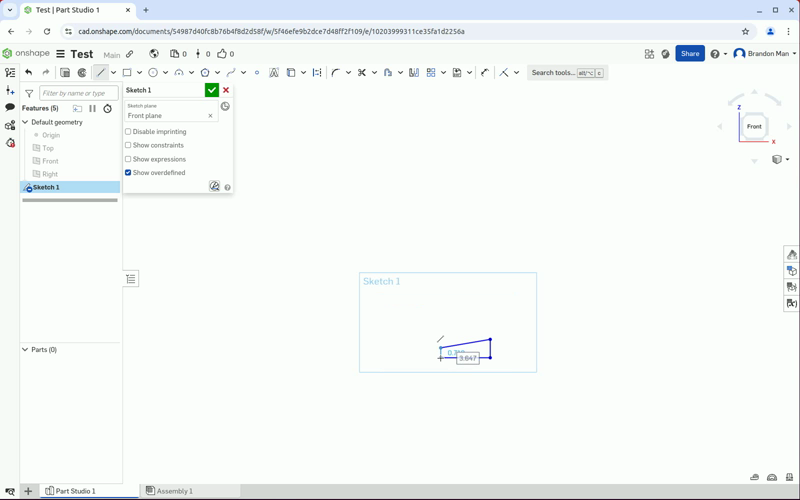
scroll(6)
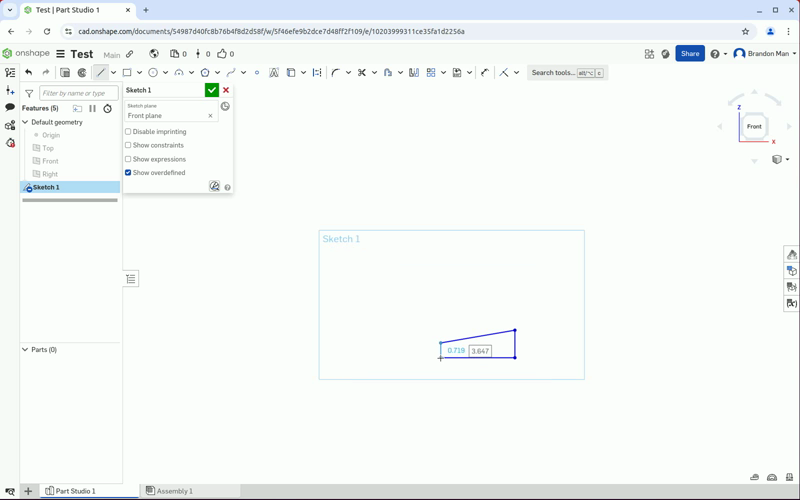
scroll(6)
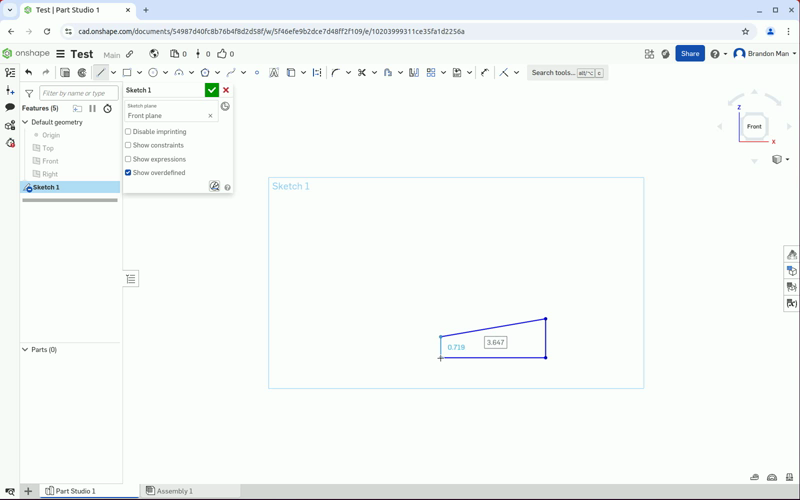
scroll(6)
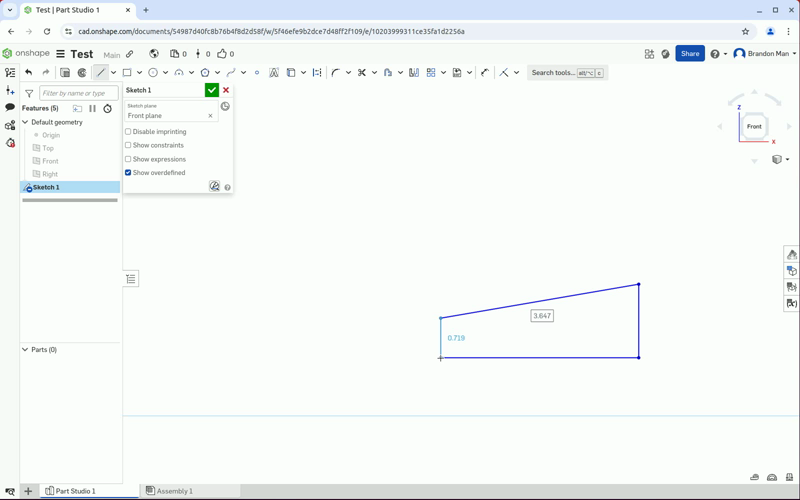
key_up(shift)
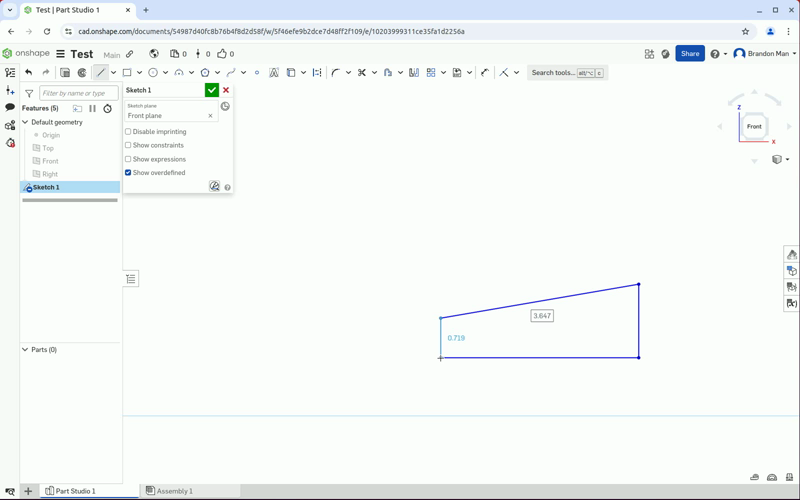
click(440, 357)
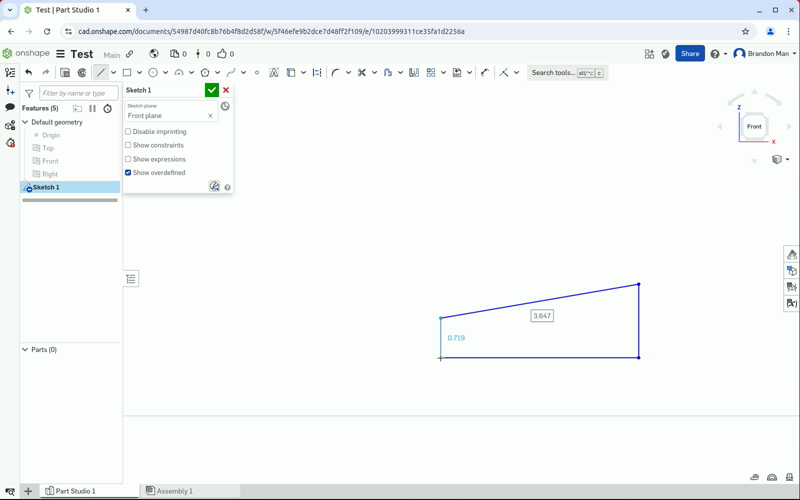
scroll(-6)
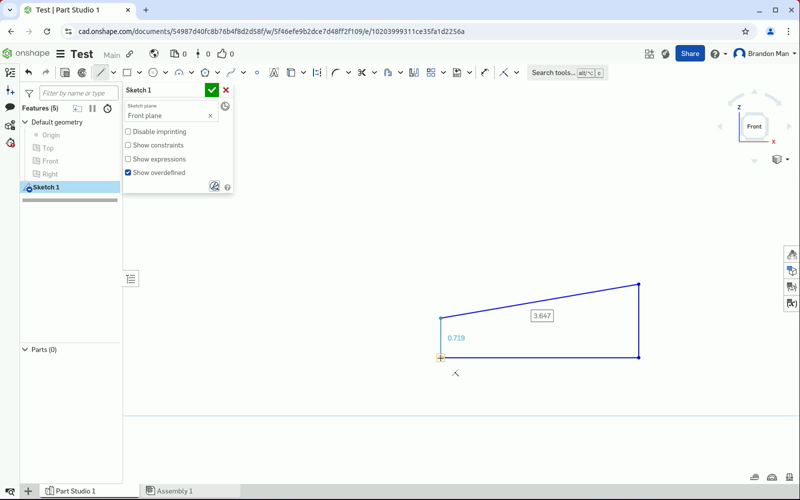
scroll(-6)
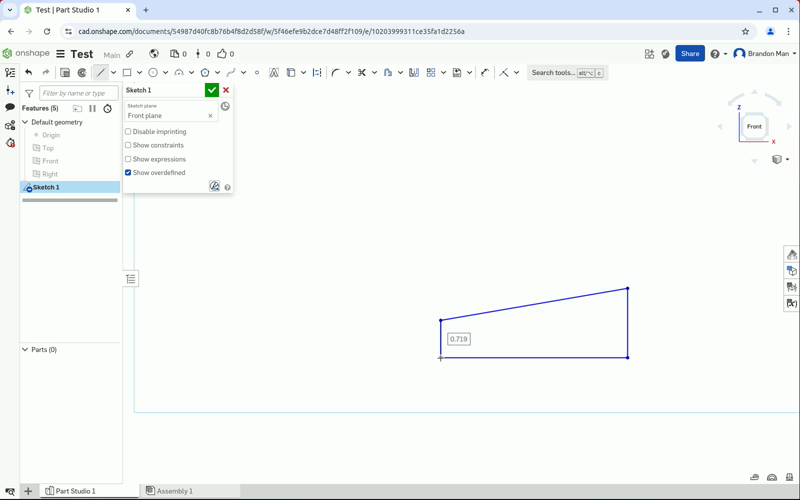
scroll(-6)
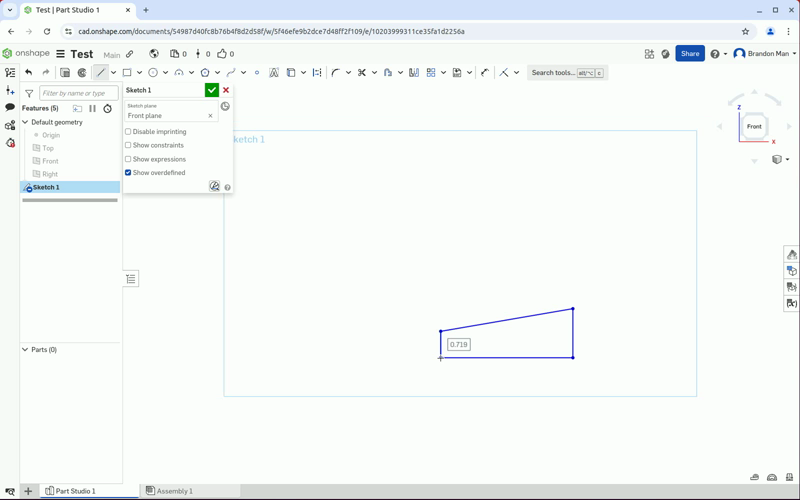
scroll(-6)
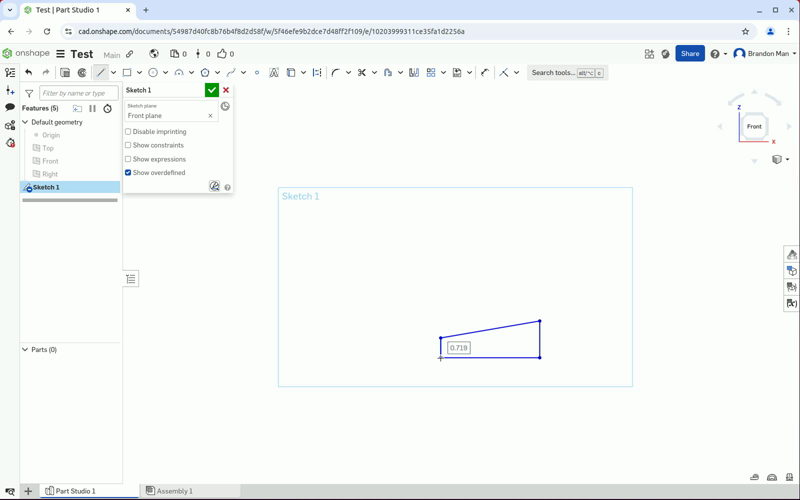
scroll(-6)
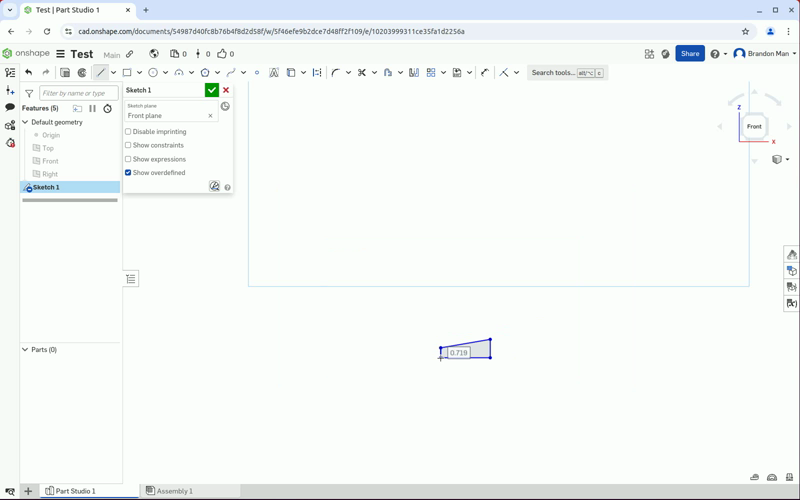
scroll(-6)
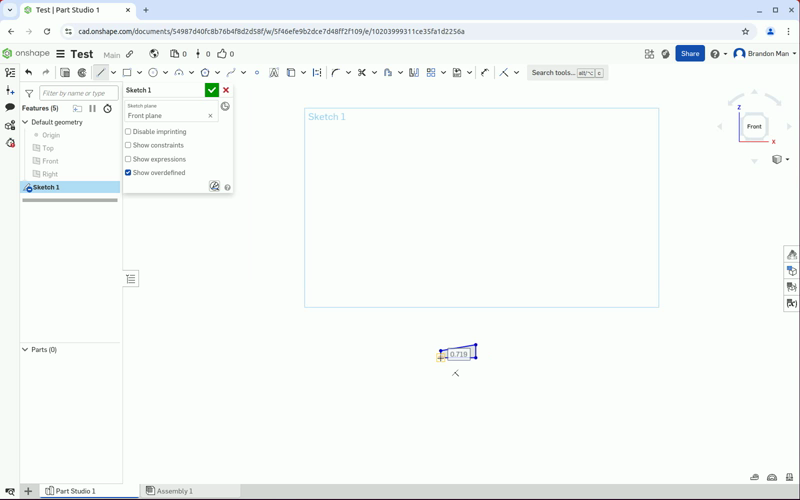
scroll(-6)
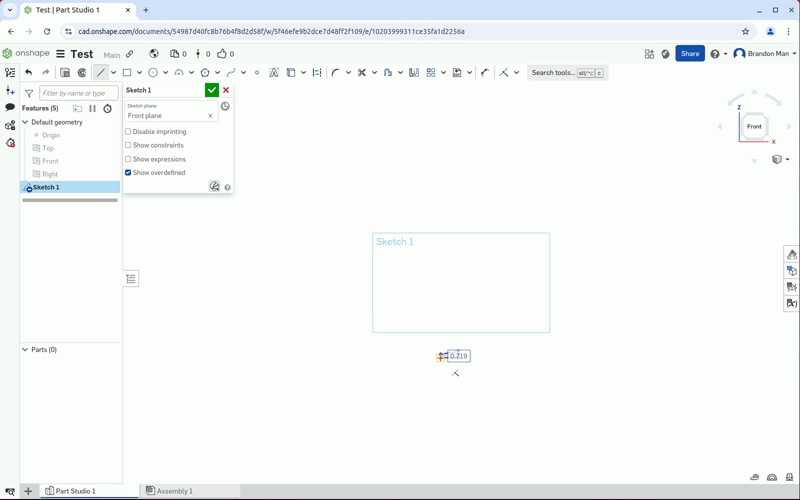
key(esc)
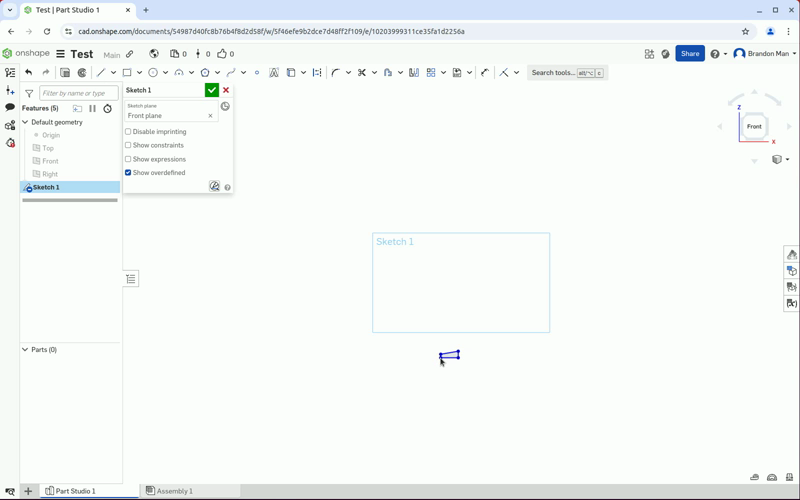
mouse_move(442, 354)
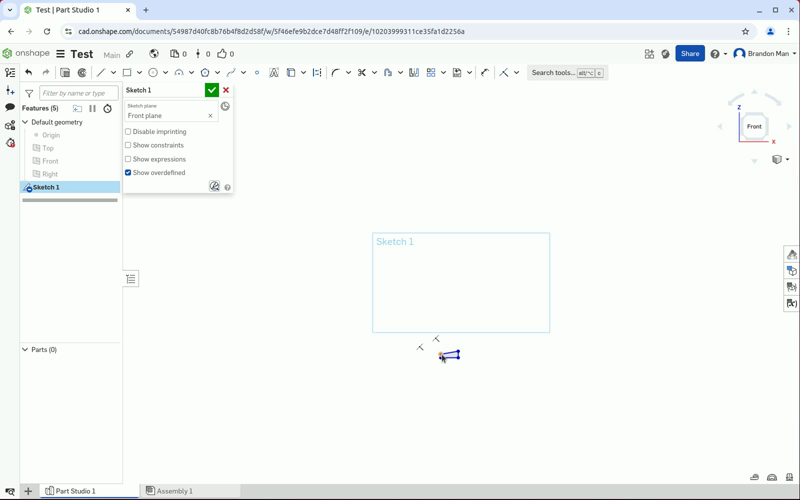
scroll(6)
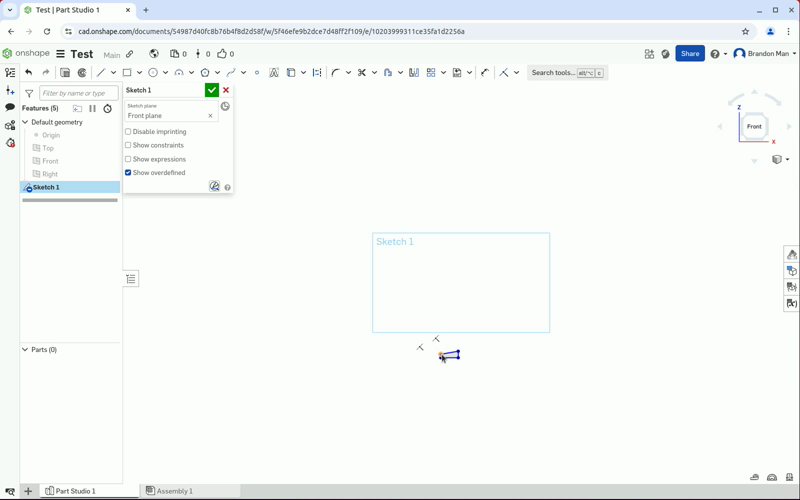
scroll(6)
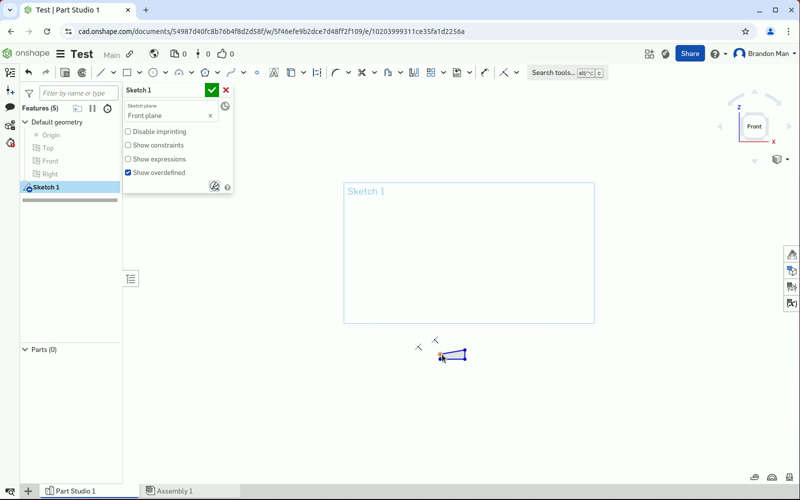
scroll(6)
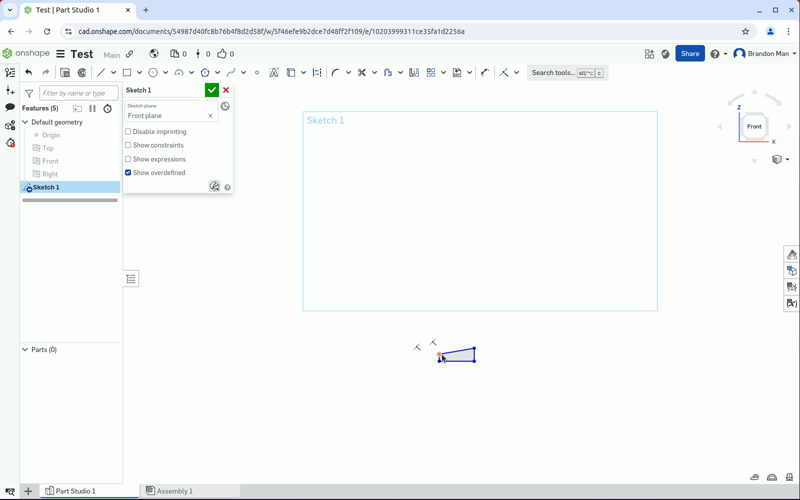
scroll(6)
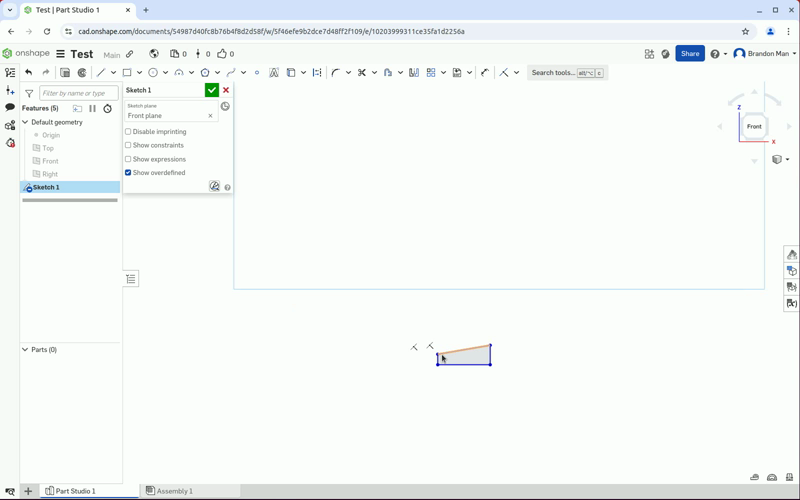
scroll(6)
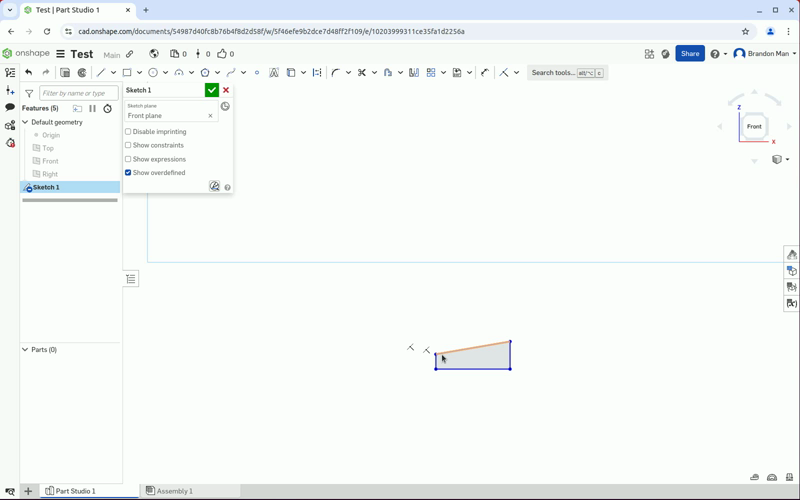
scroll(6)
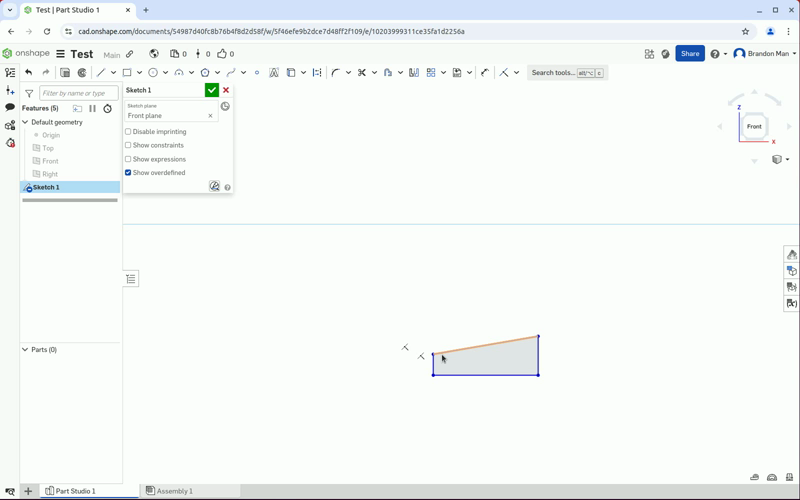
scroll(6)
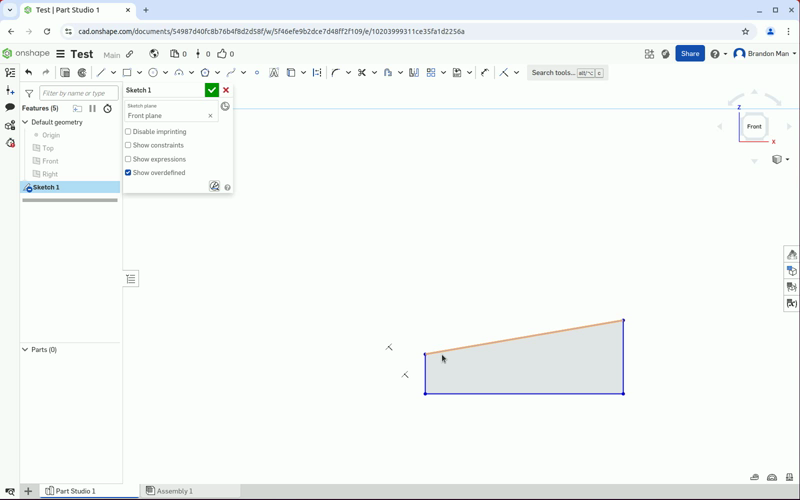
click(442, 354)
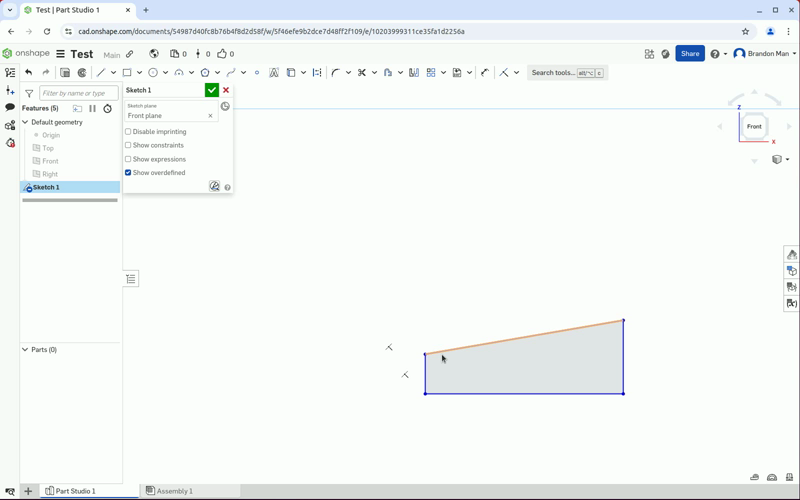
scroll(-6)
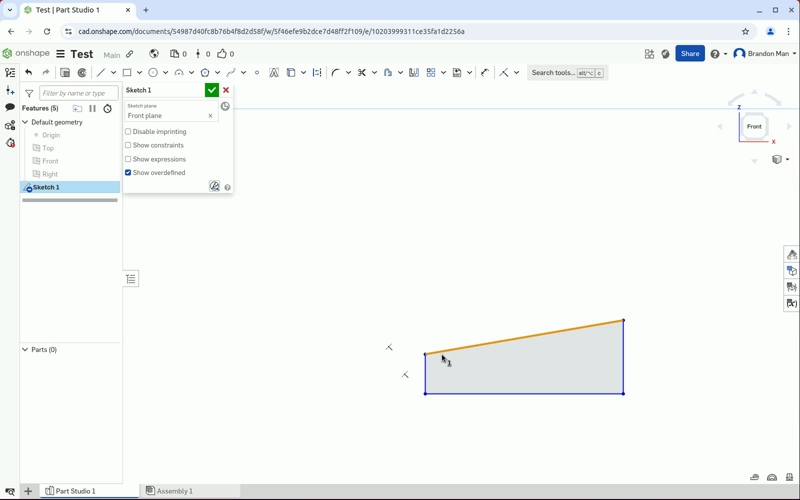
scroll(-6)
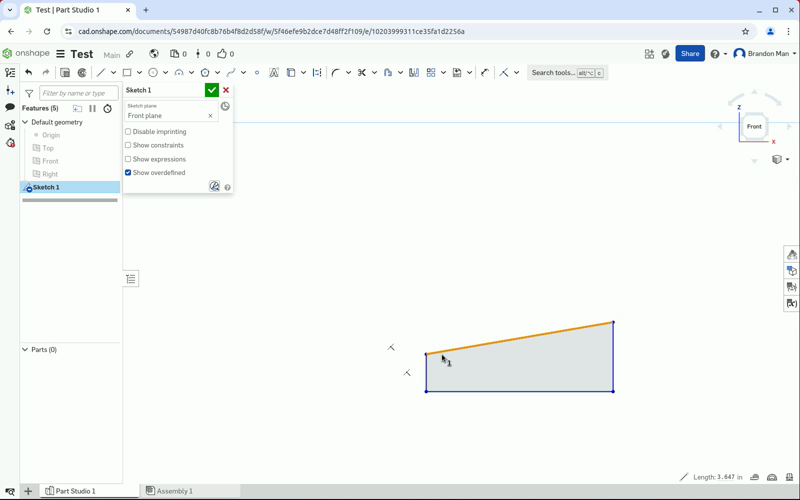
scroll(-6)
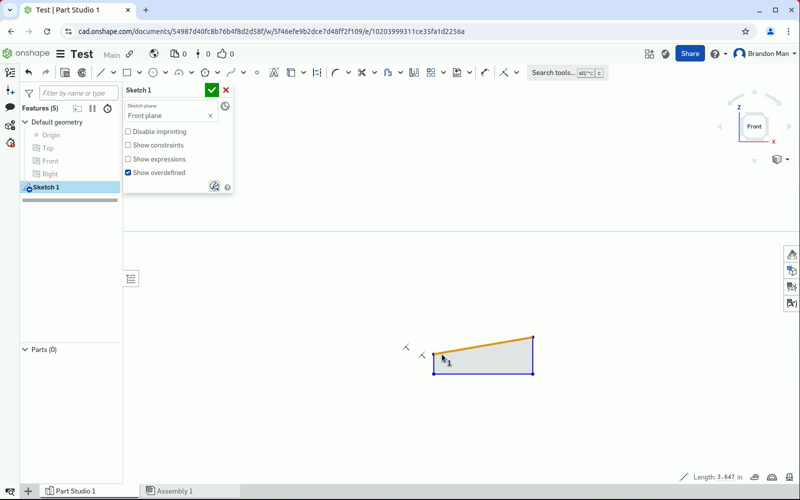
scroll(-6)
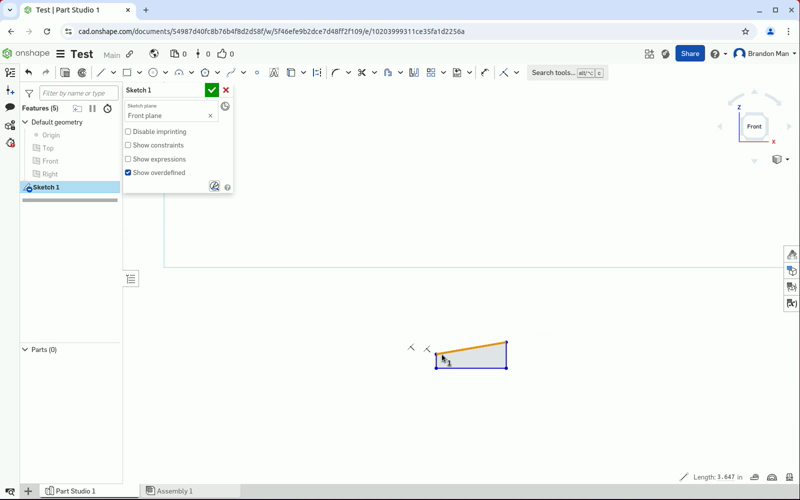
scroll(-6)
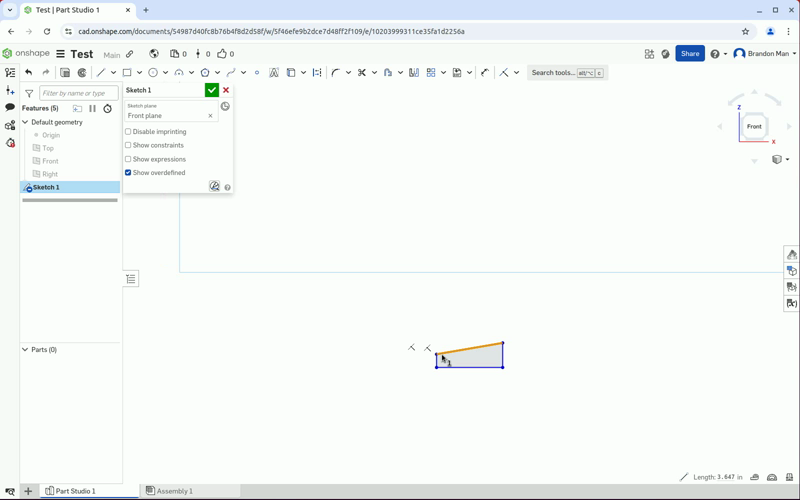
scroll(-6)
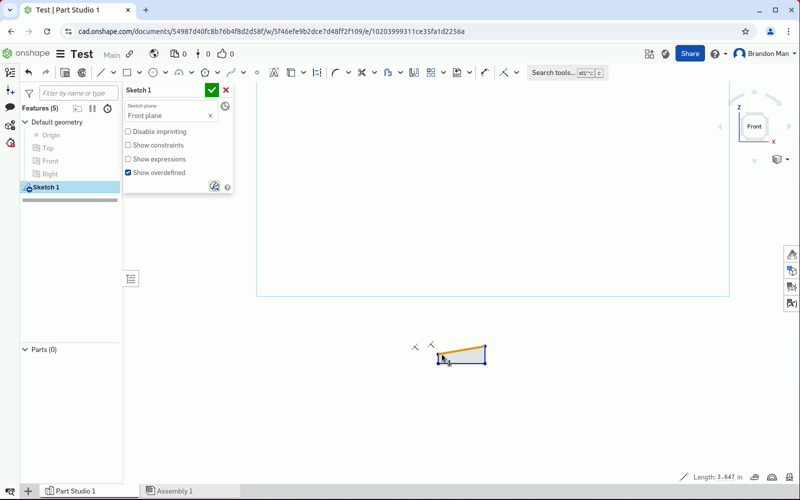
scroll(-6)
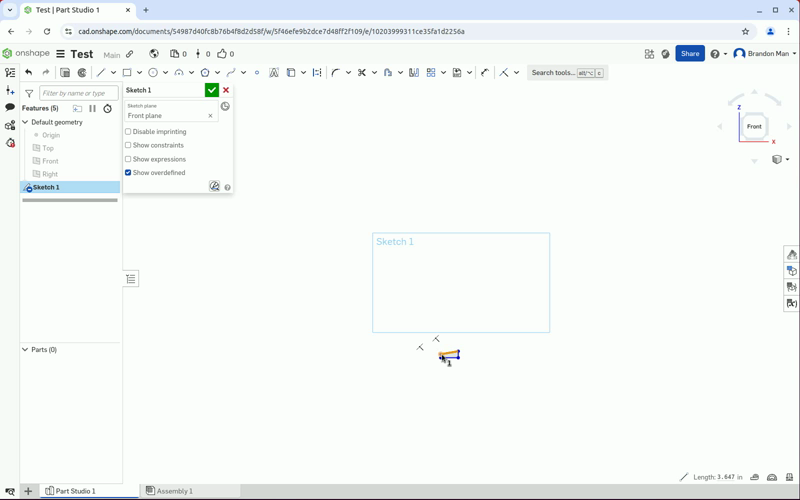
mouse_move(73, 352)
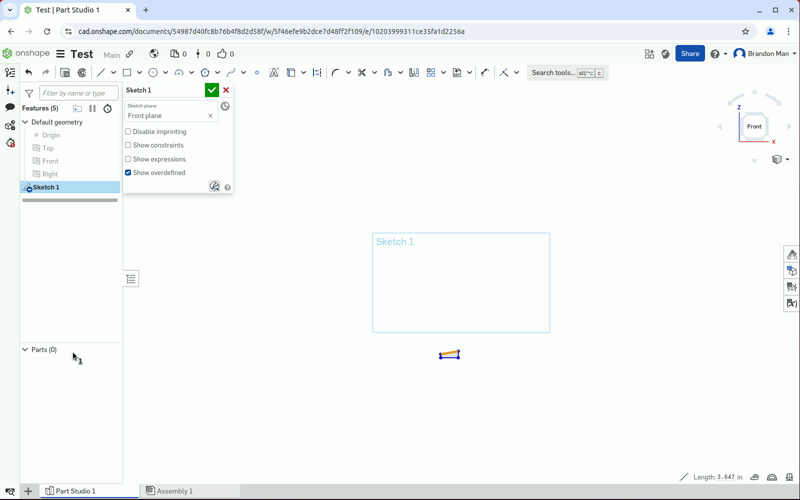
key(shift+y)
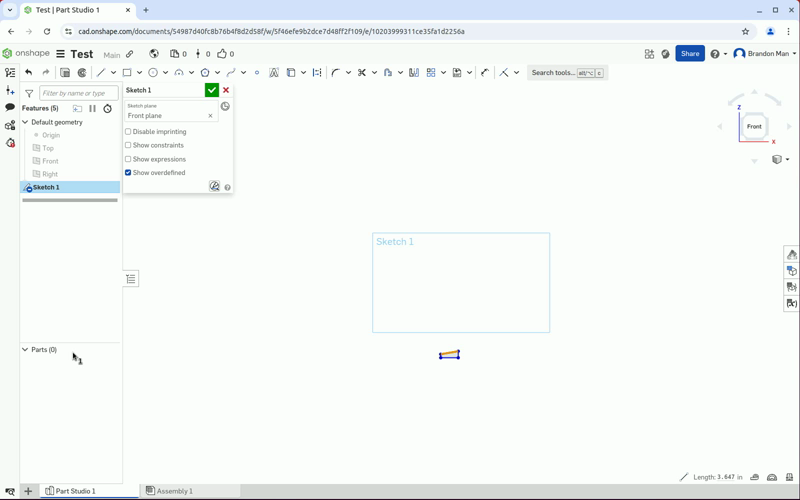
key(shift+e)
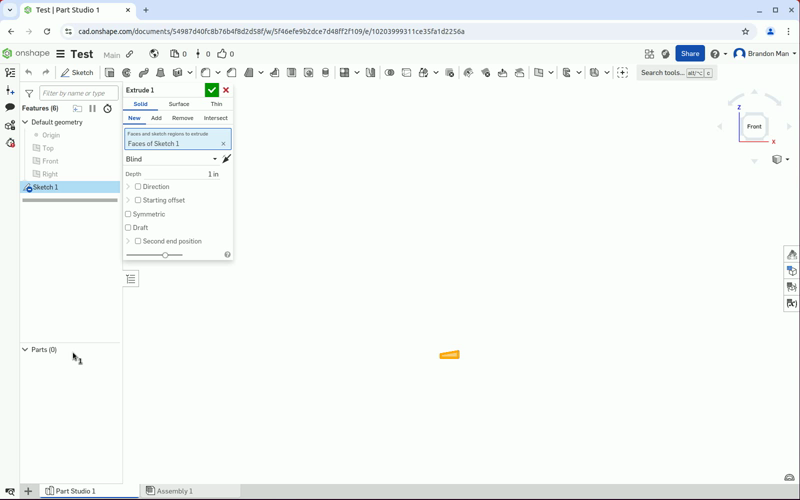
mouse_move(143, 106)
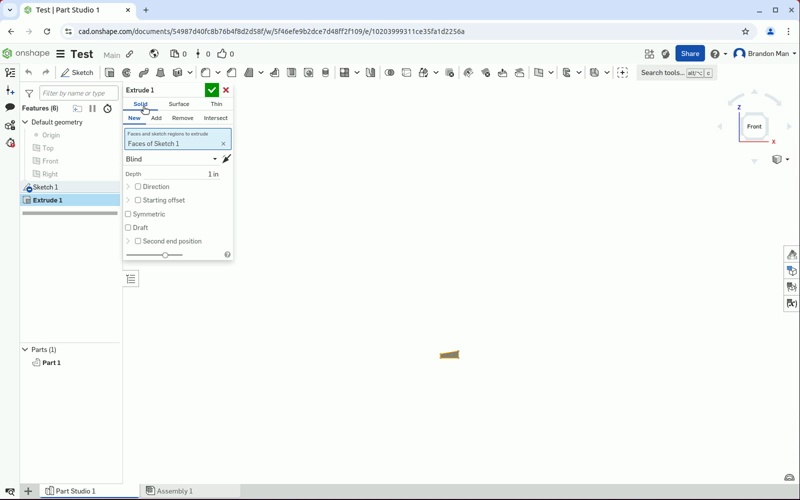
click(143, 106)
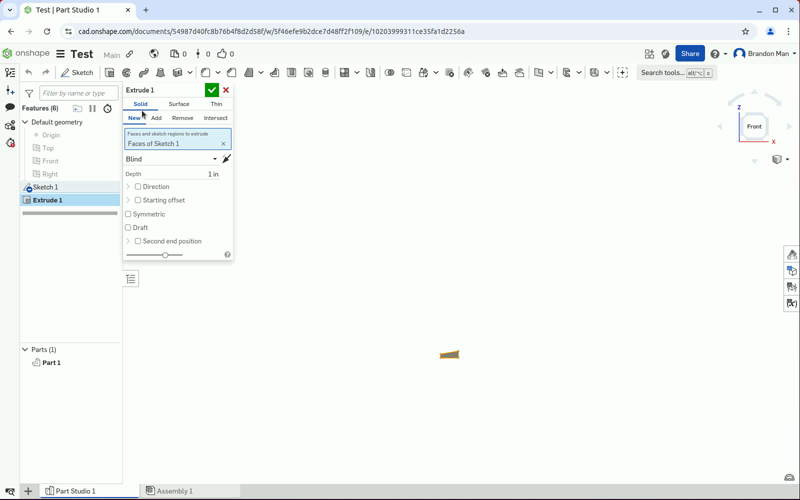
mouse_move(137, 120)
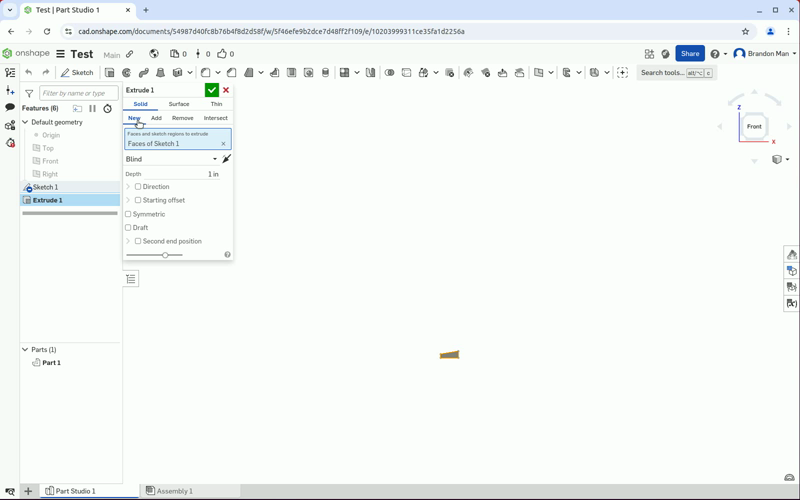
click(137, 120)
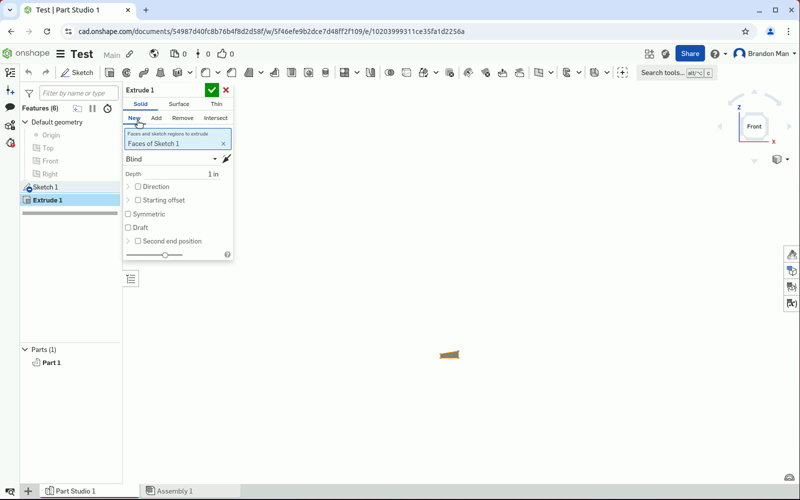
key(tab, 4)
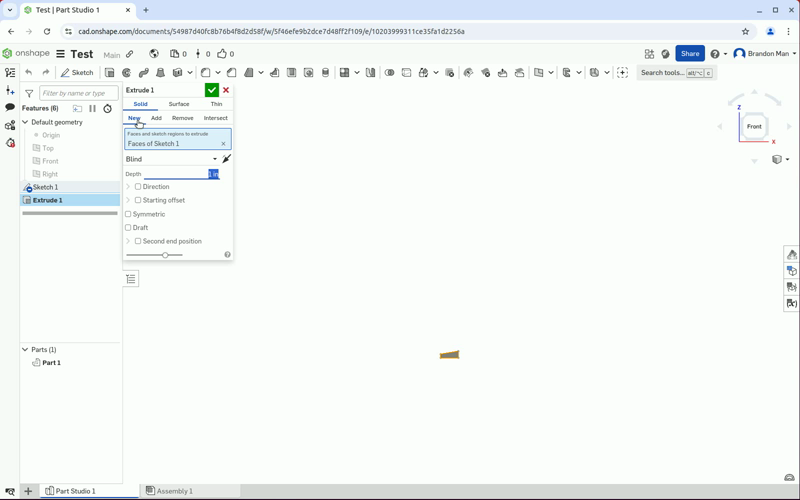
text(0.241)
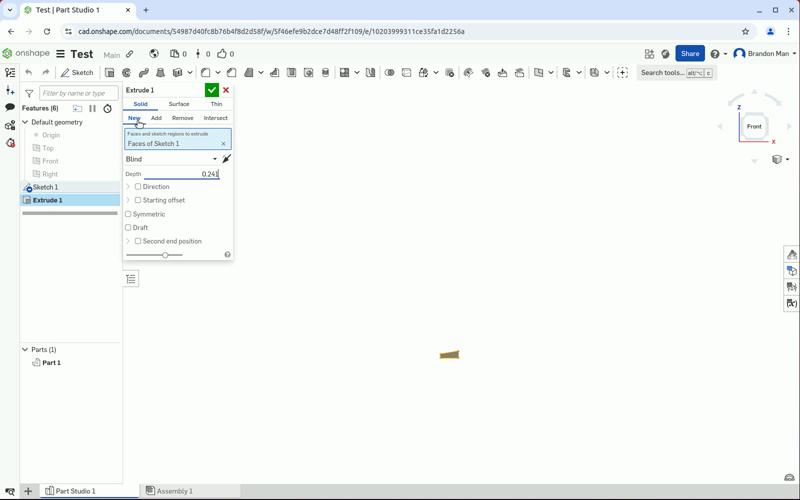
key(enter)
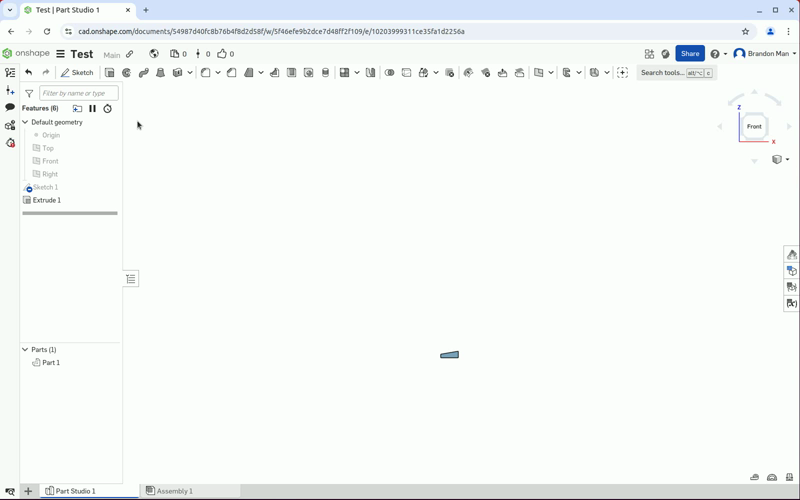
key(shift+h)
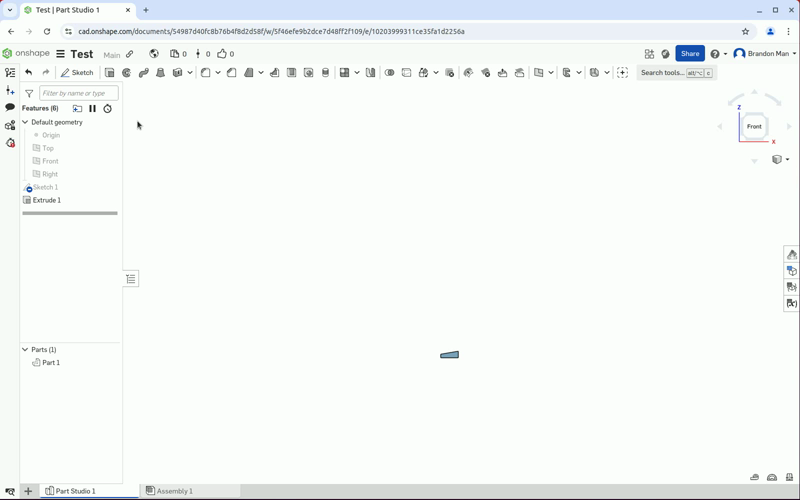
key(shift+h)
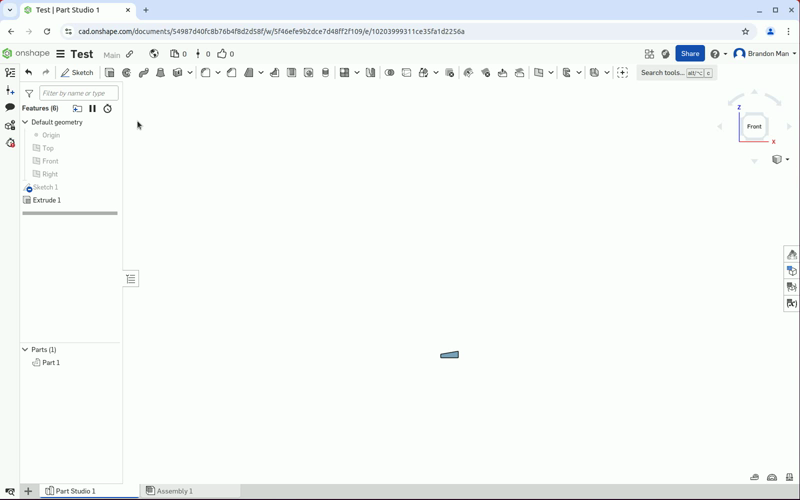
mouse_move(73, 189)
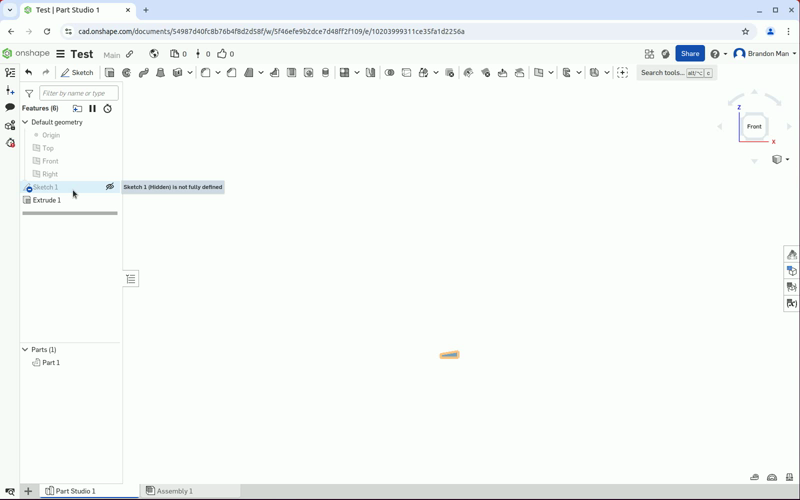
click(73, 189)
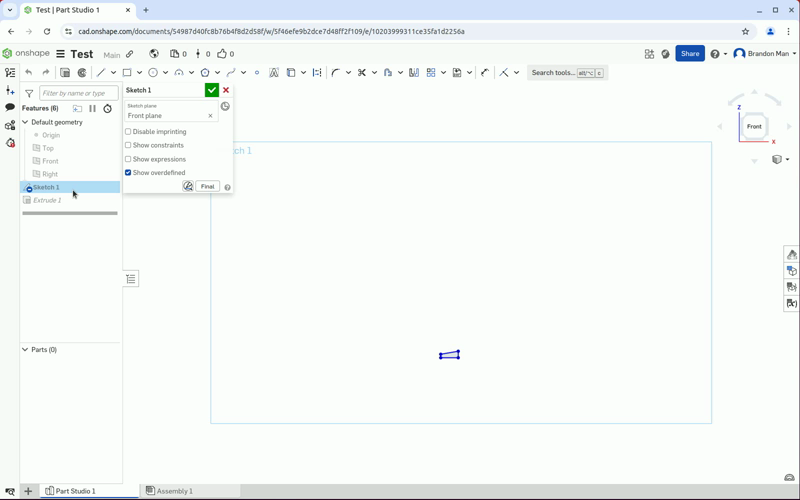
mouse_move(229, 92)
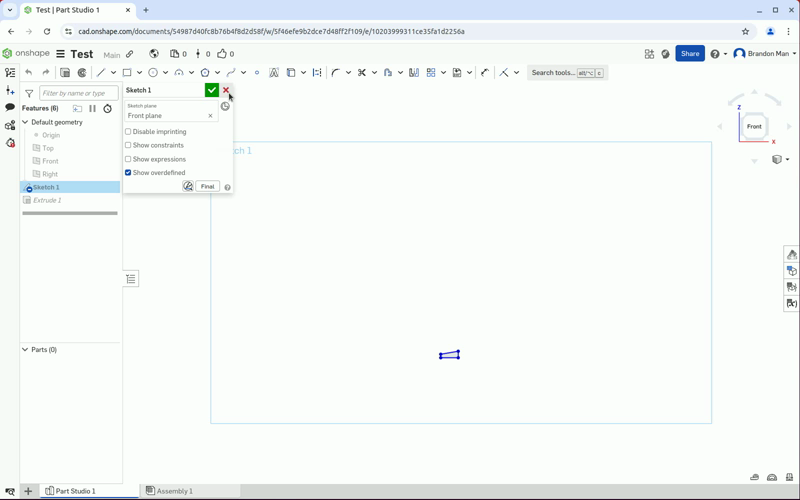
click(229, 92)
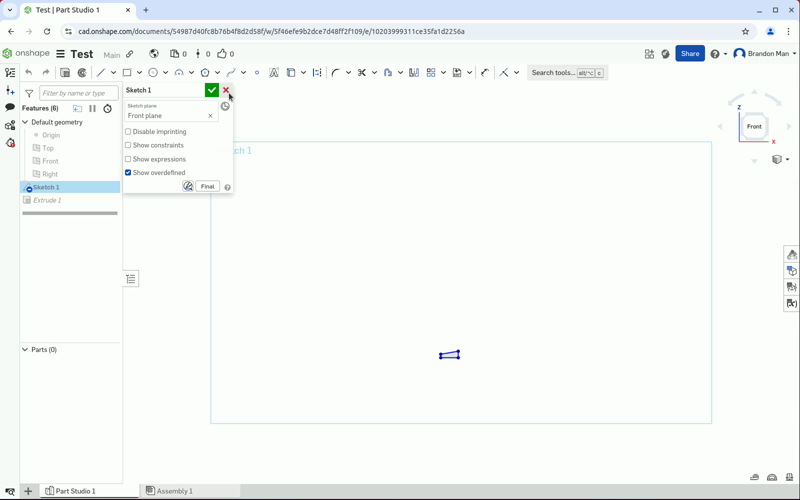
key(shift+s)
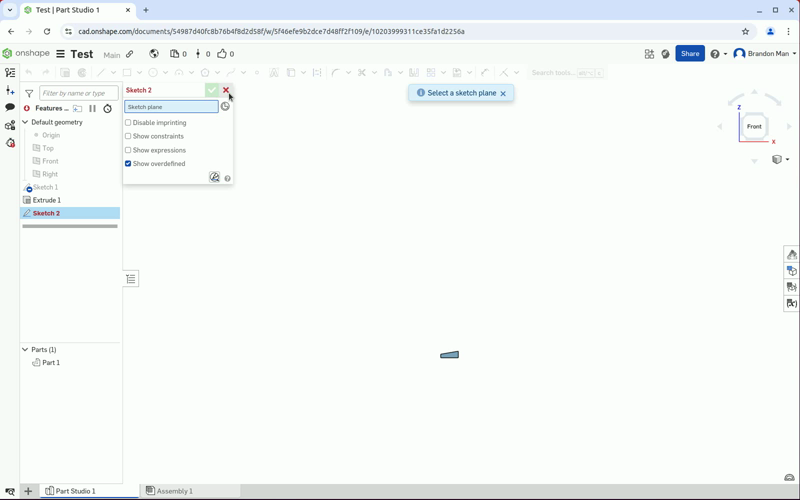
mouse_move(73, 163)
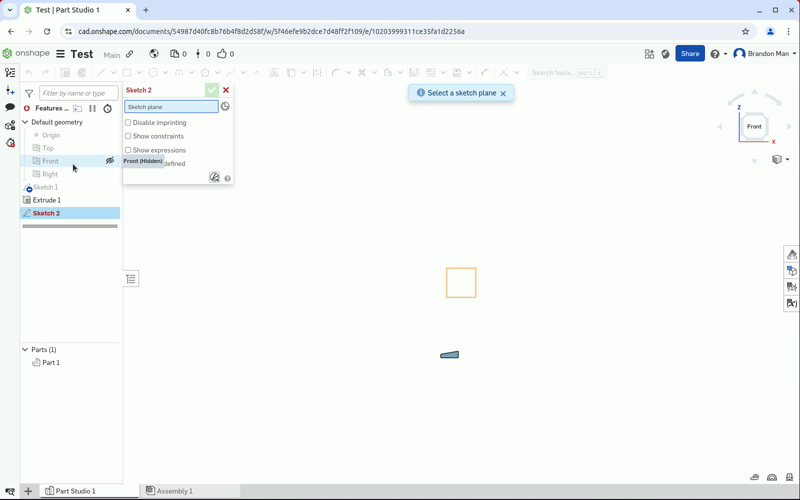
click(73, 163)
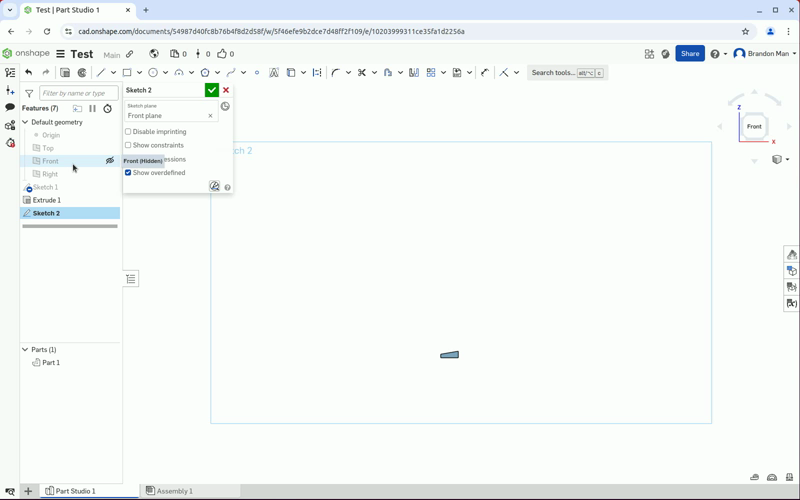
mouse_move(73, 352)
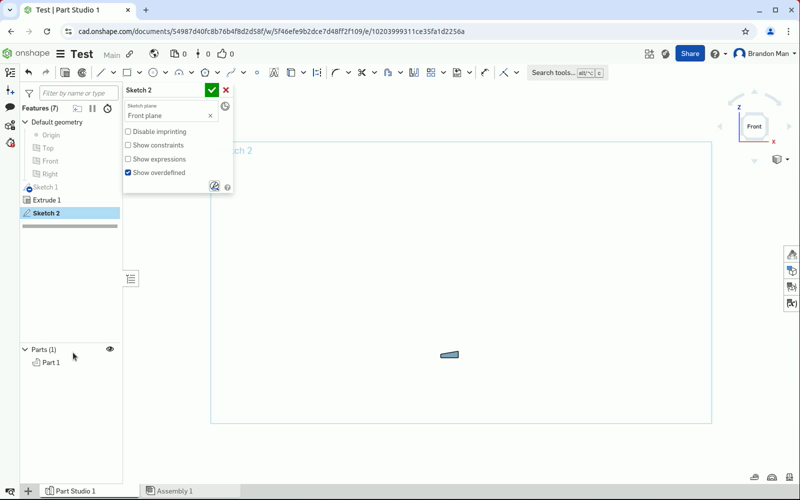
key(y)
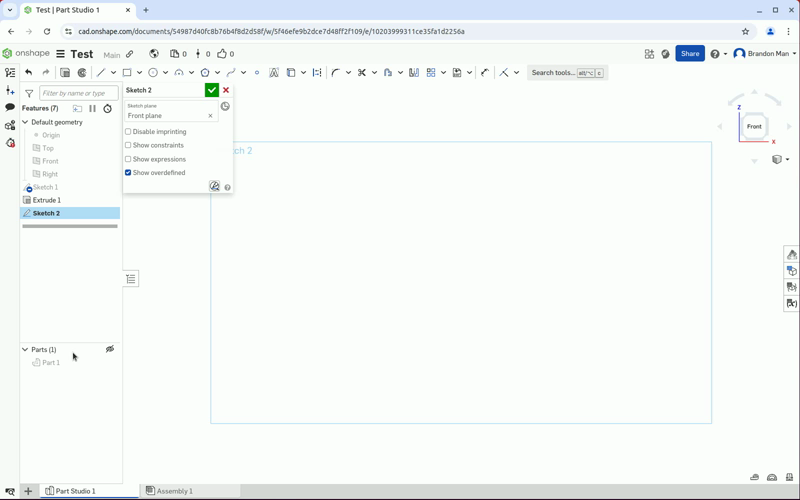
key(l)
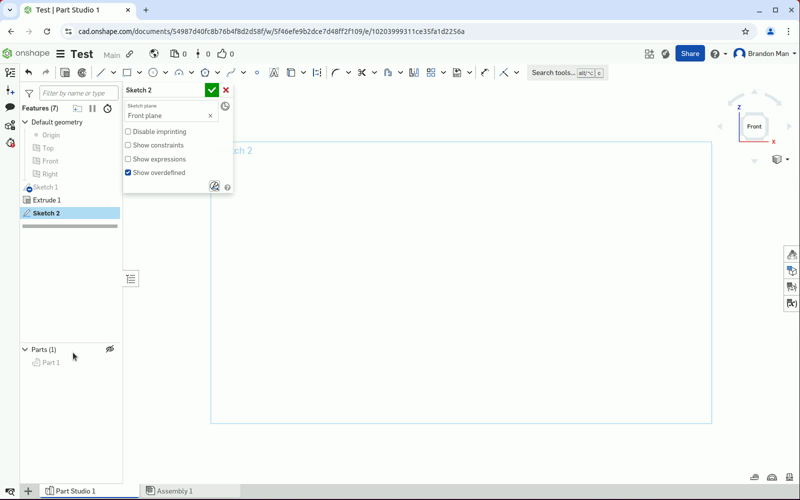
key_down(shift)
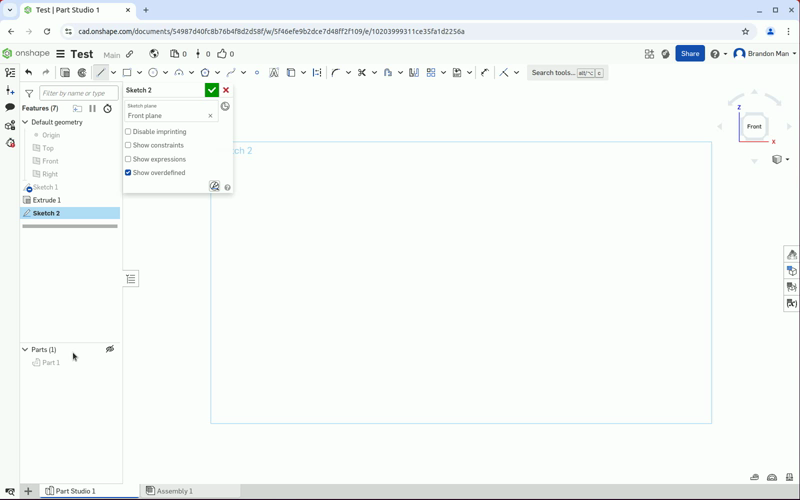
mouse_move(437, 394)
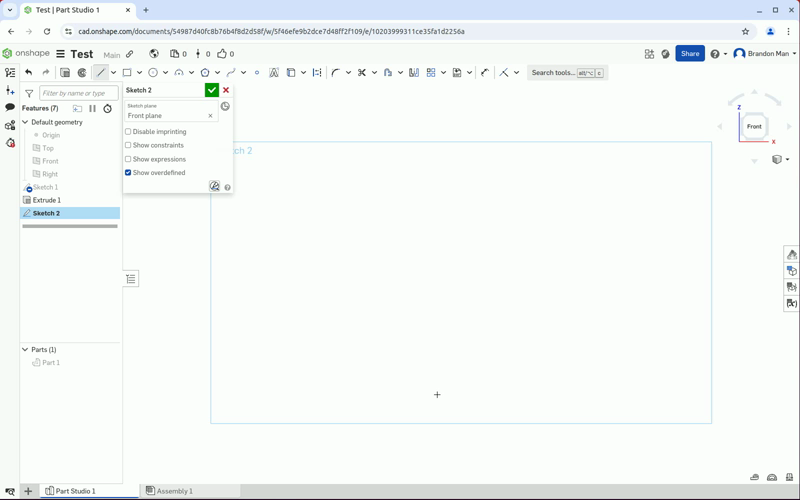
click(437, 394)
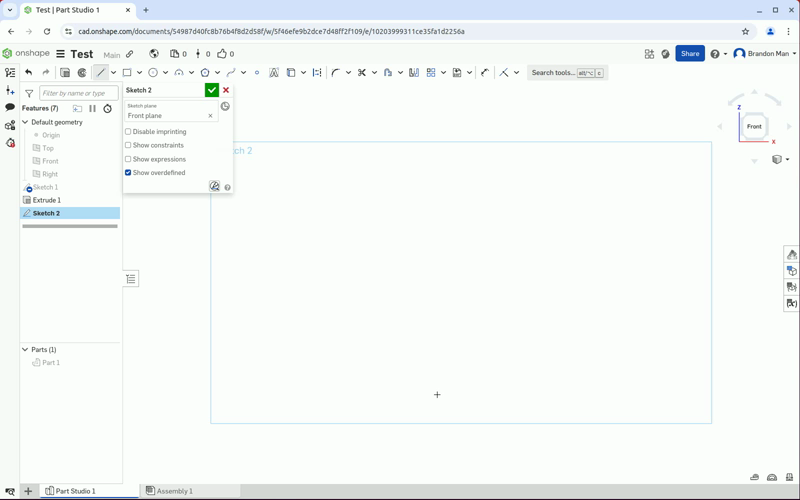
key_up(shift)
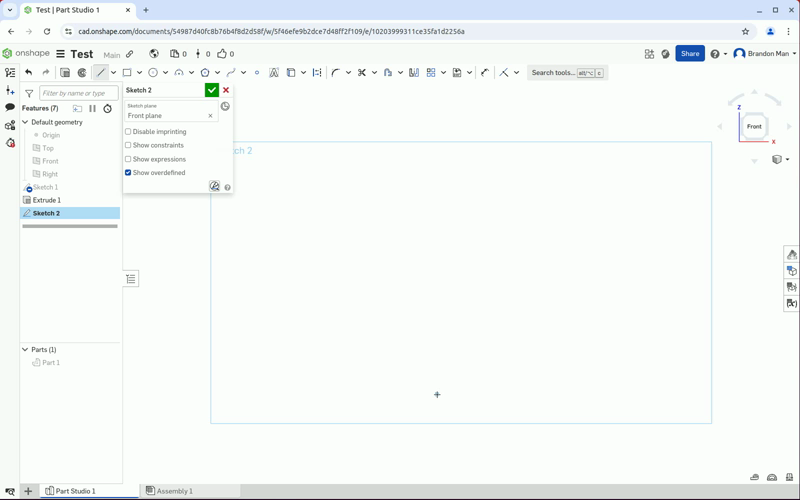
key_down(shift)
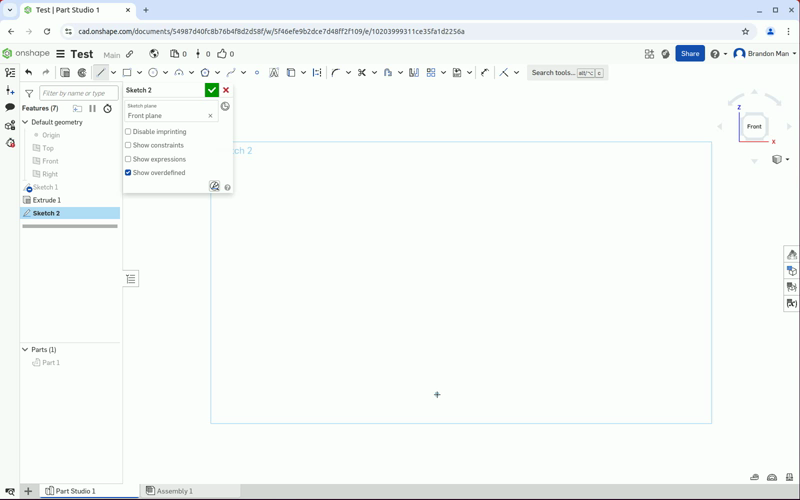
mouse_move(467, 394)
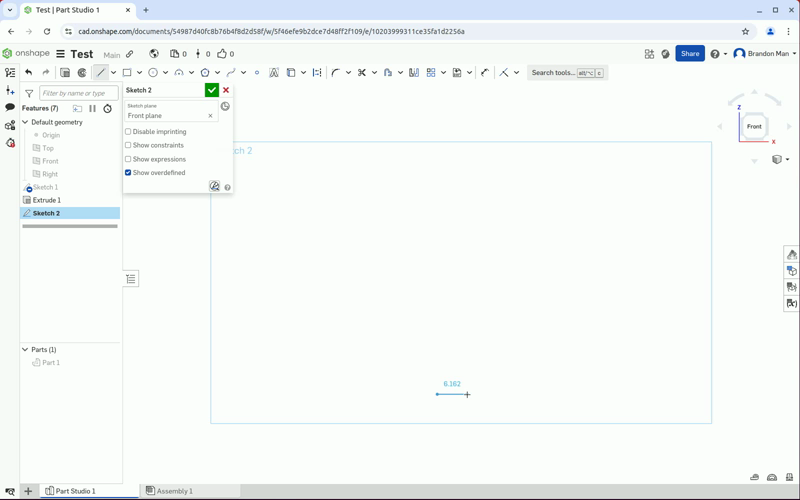
mouse_move(438, 395)
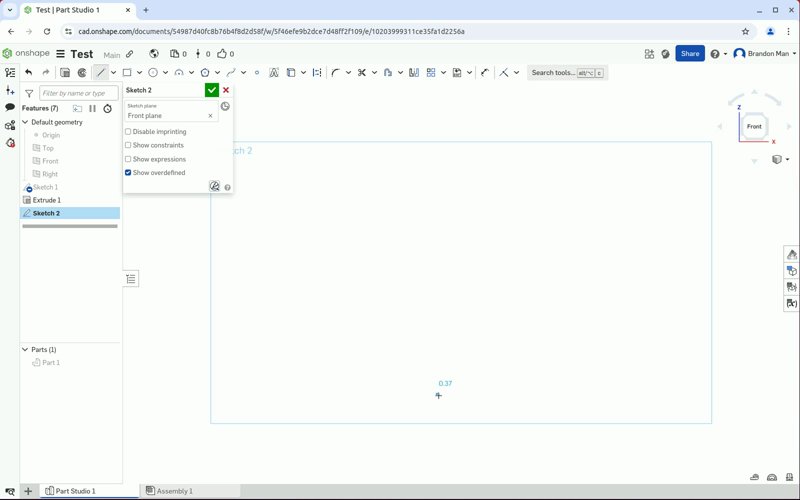
scroll(6)
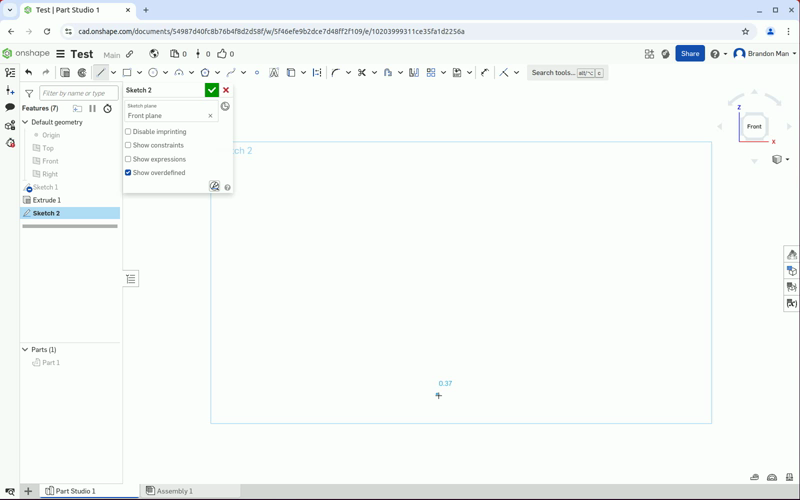
scroll(6)
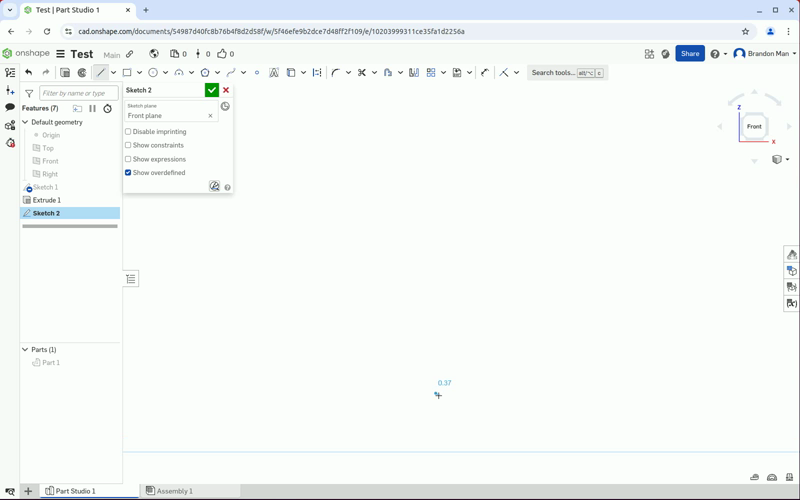
scroll(6)
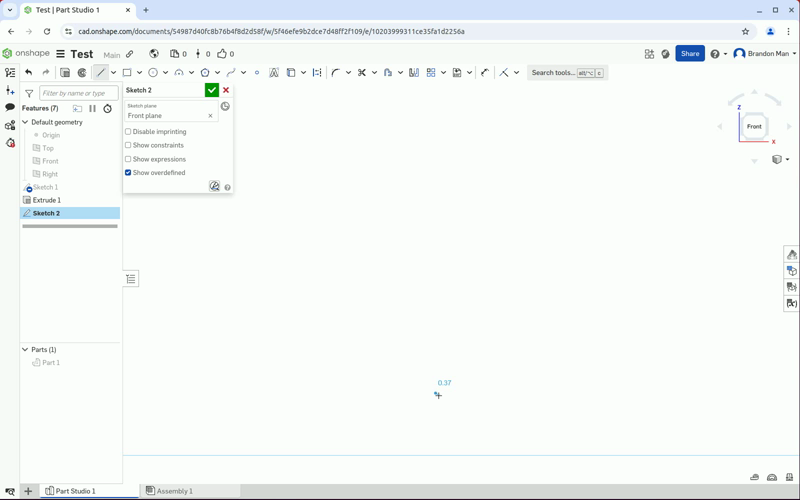
scroll(6)
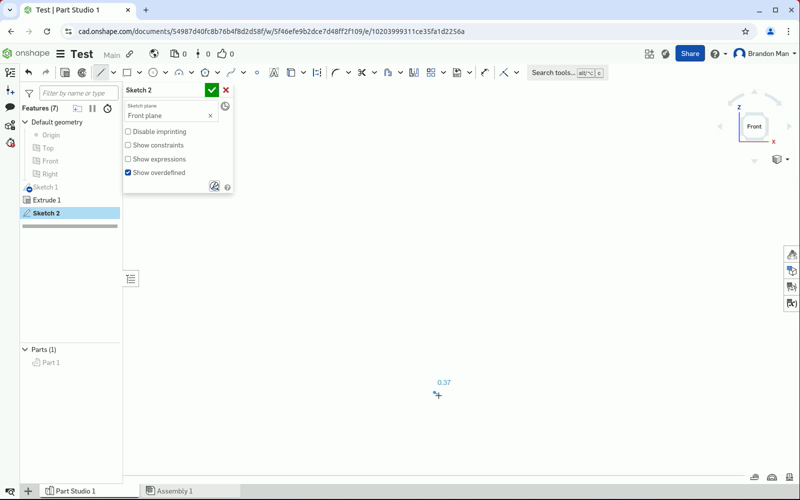
scroll(6)
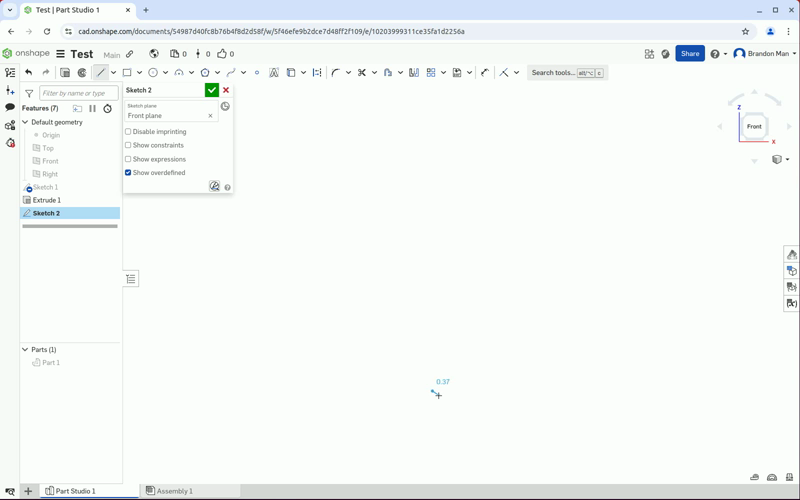
scroll(6)
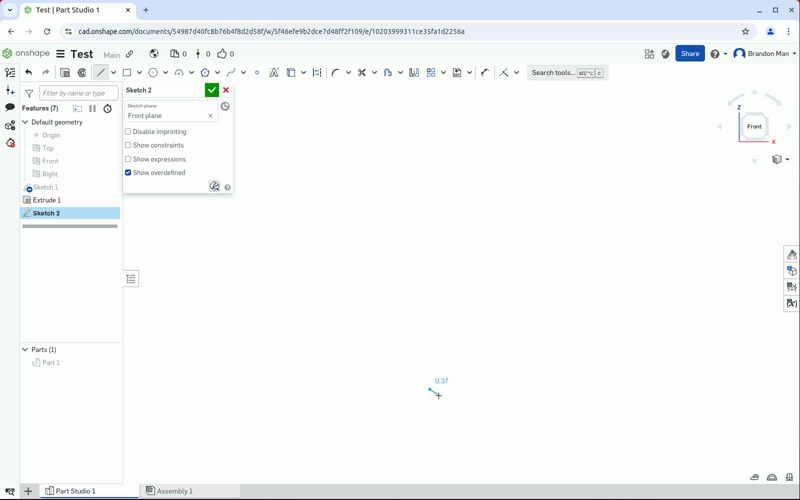
scroll(6)
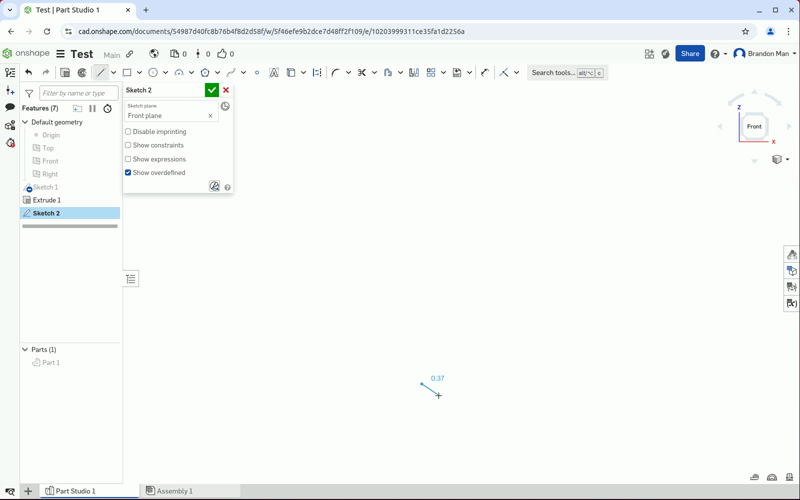
click(438, 395)
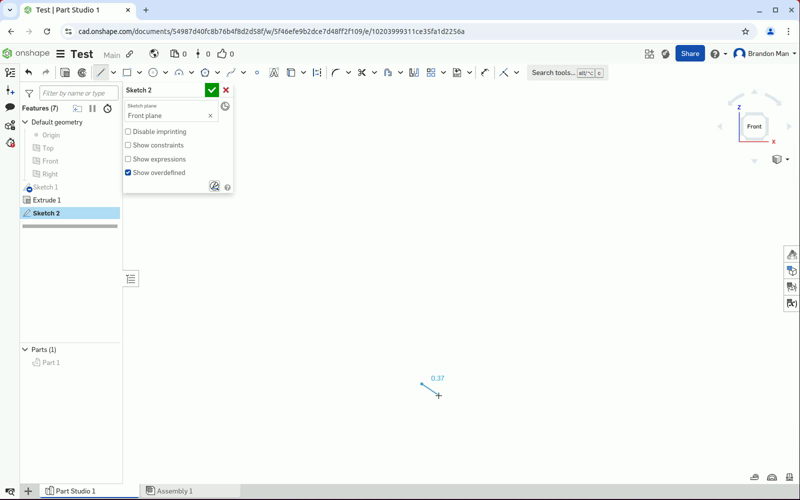
scroll(-6)
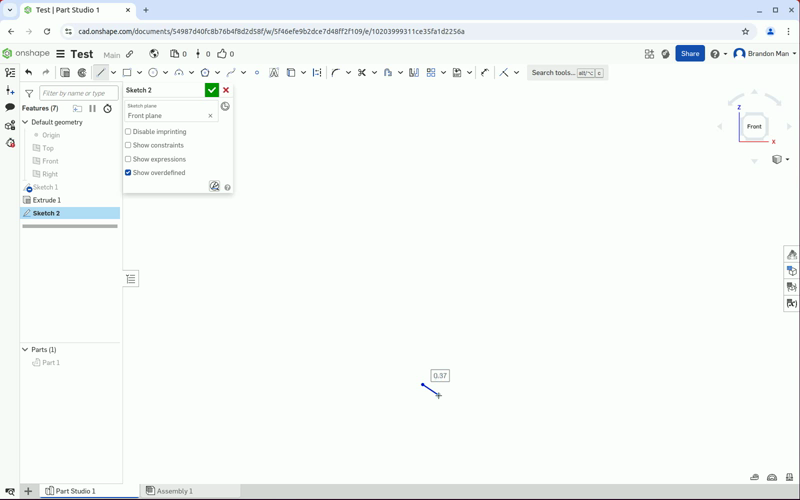
scroll(-6)
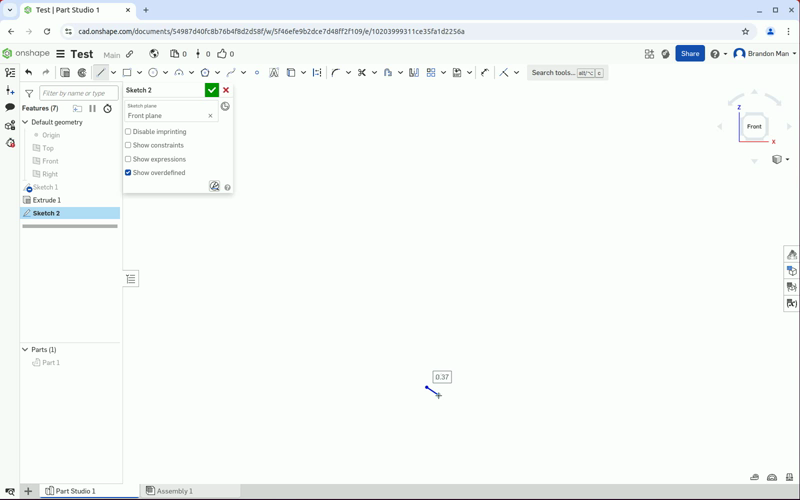
scroll(-6)
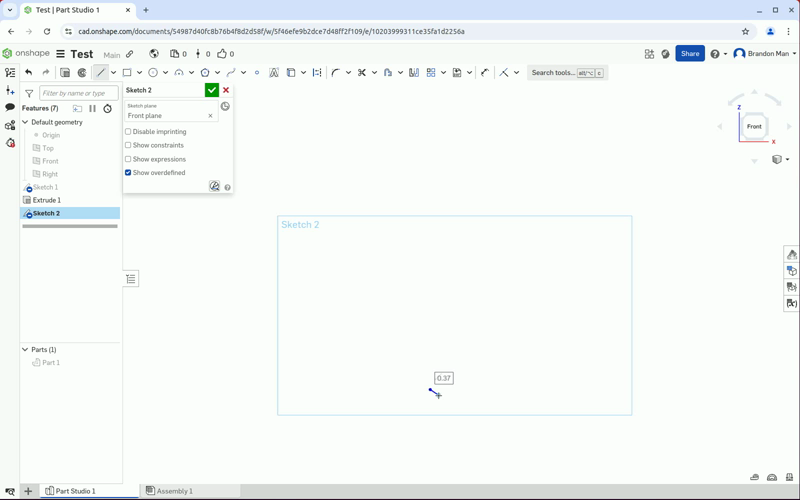
scroll(-6)
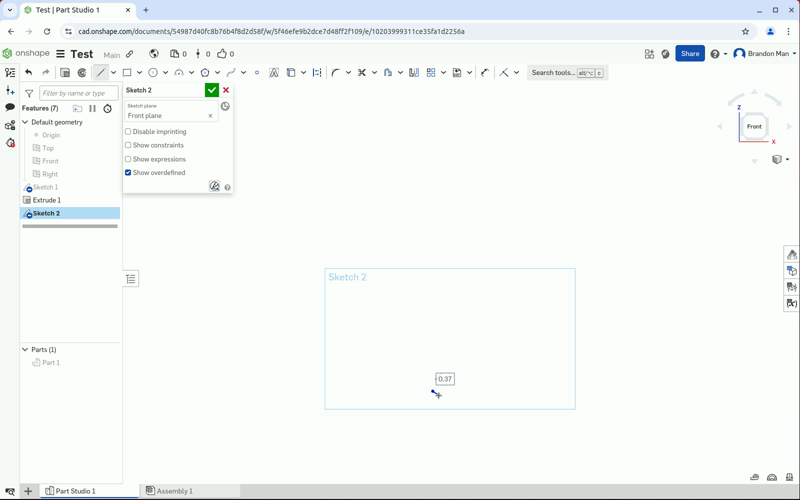
scroll(-6)
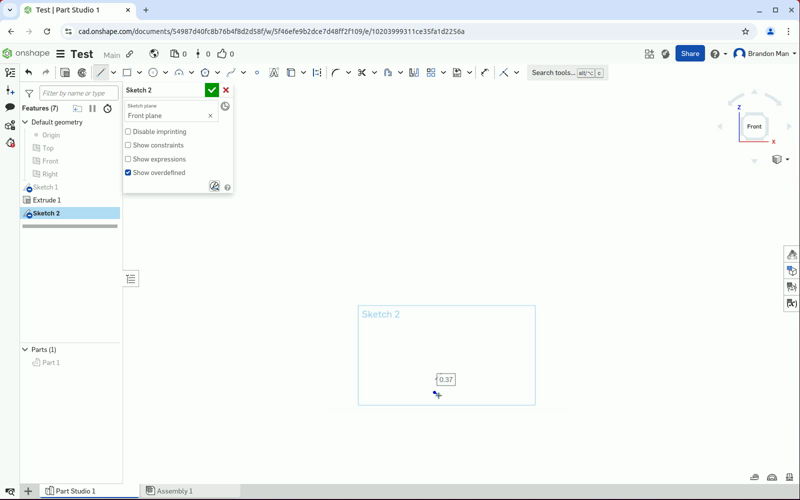
scroll(-6)
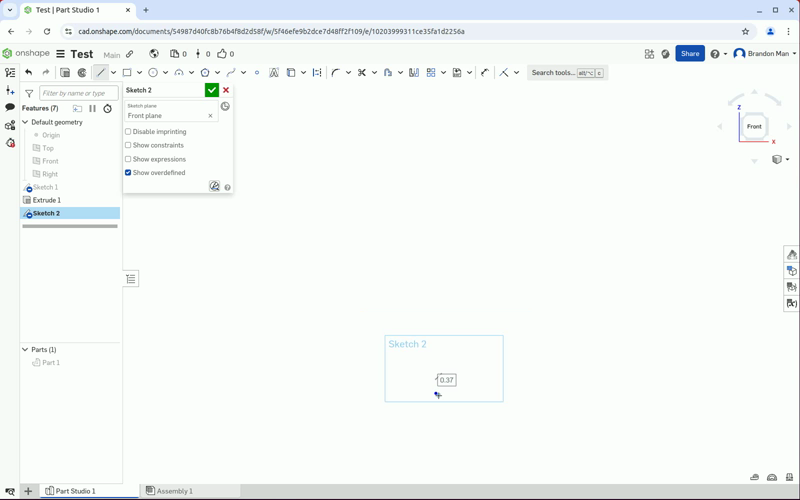
scroll(-6)
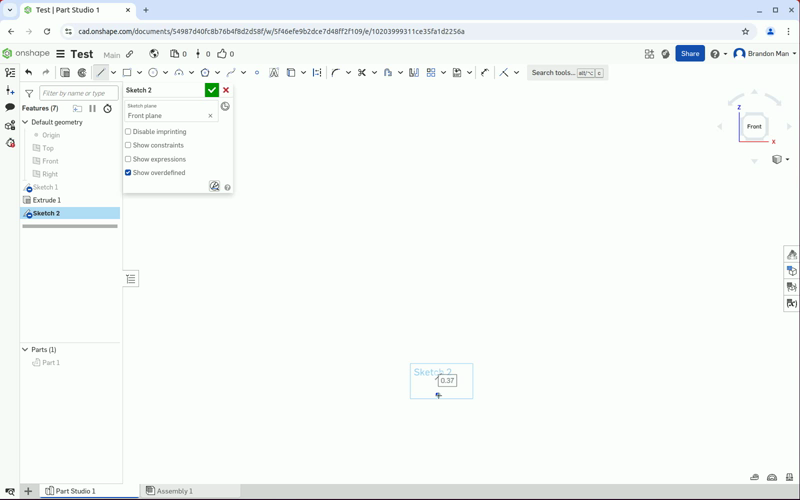
key_up(shift)
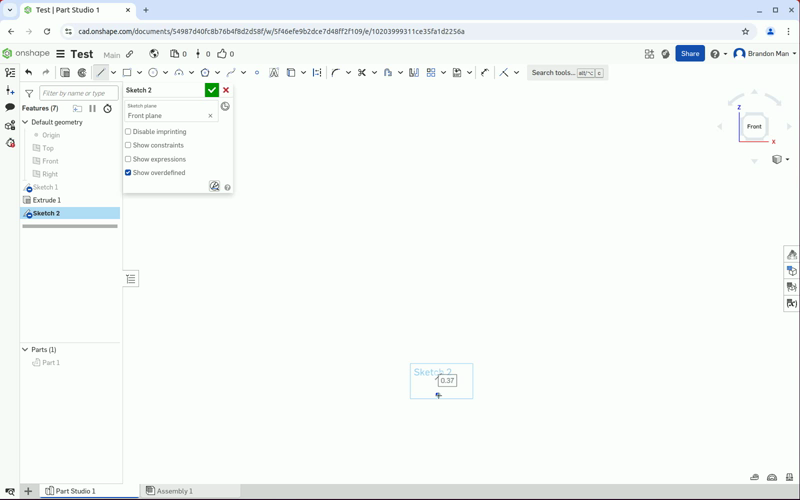
key_down(shift)
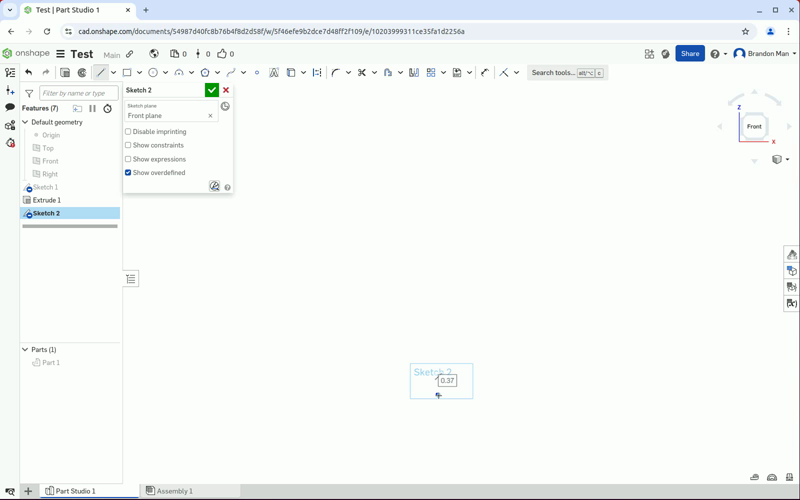
mouse_move(468, 395)
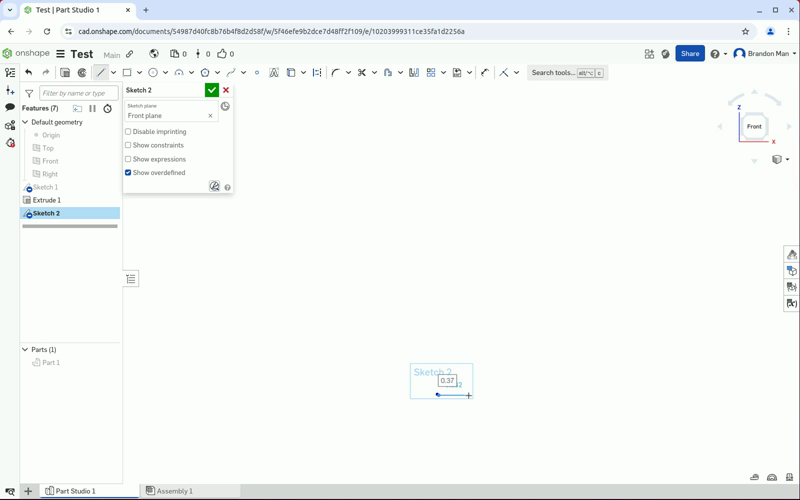
mouse_move(460, 395)
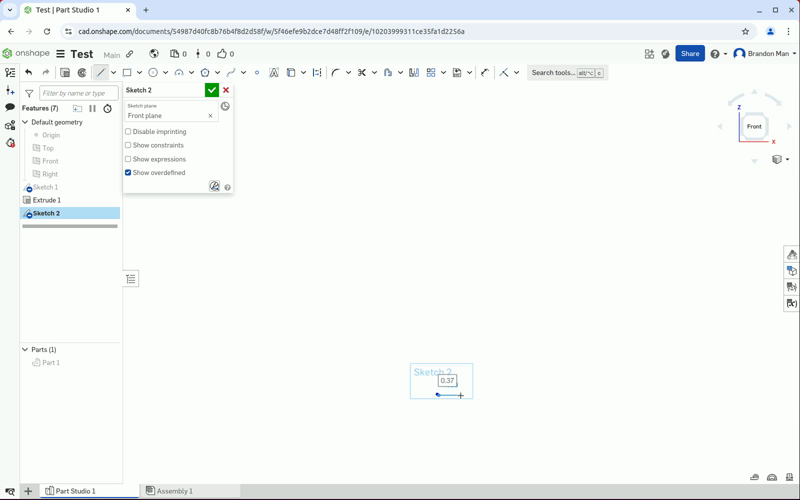
click(460, 395)
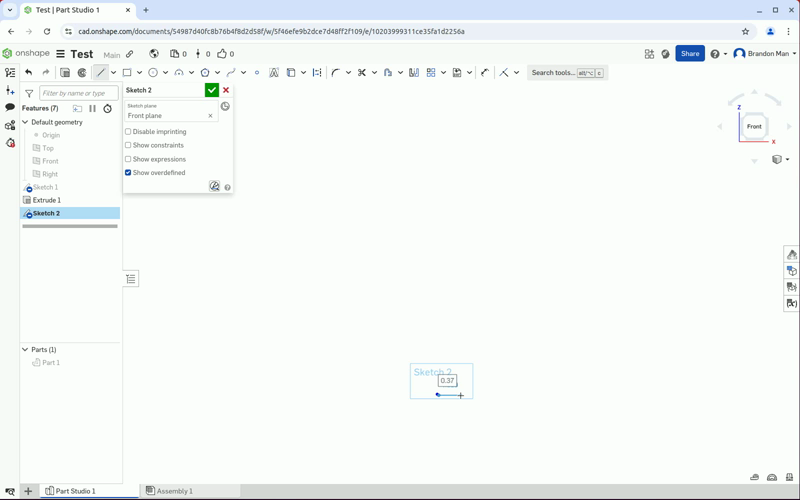
key_up(shift)
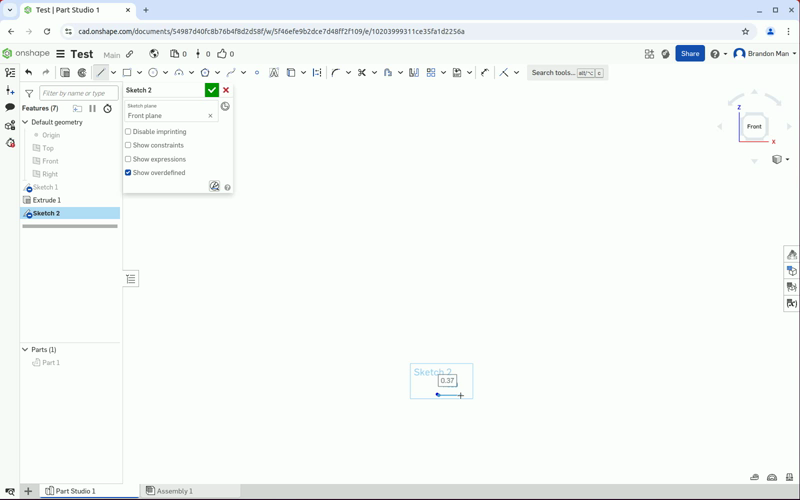
key_down(shift)
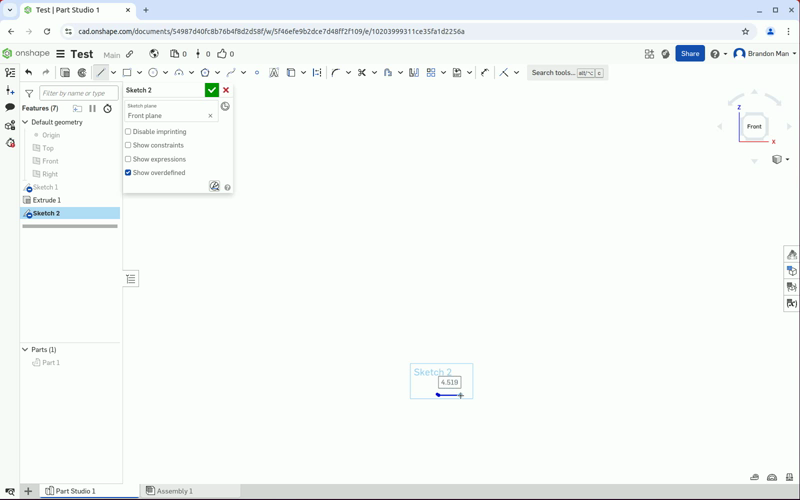
mouse_move(460, 298)
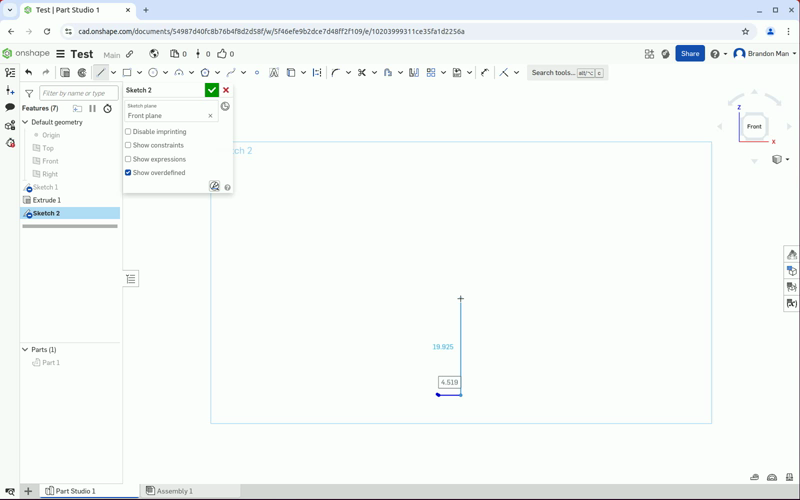
click(460, 298)
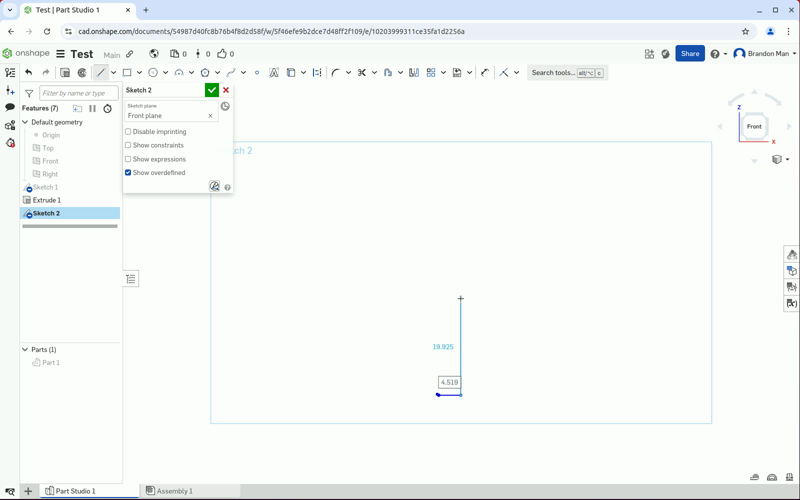
key_up(shift)
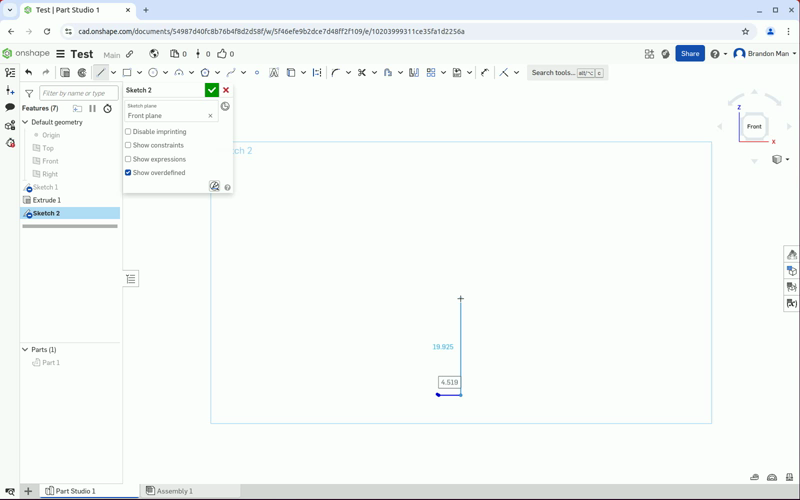
key_down(shift)
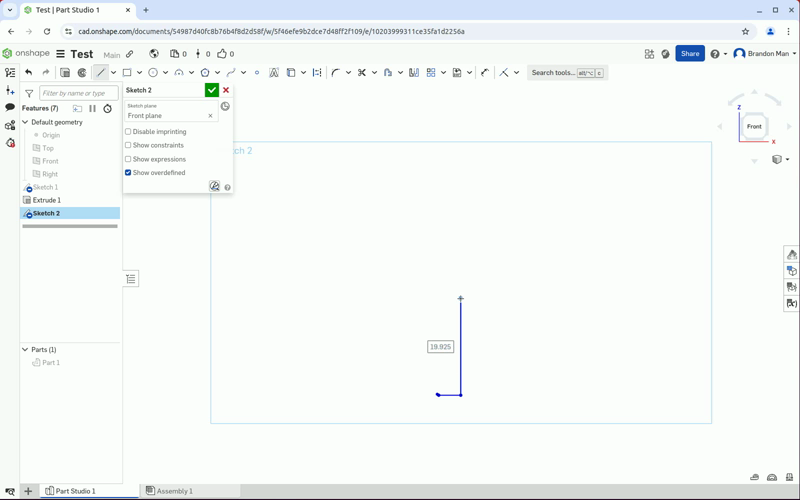
mouse_move(490, 298)
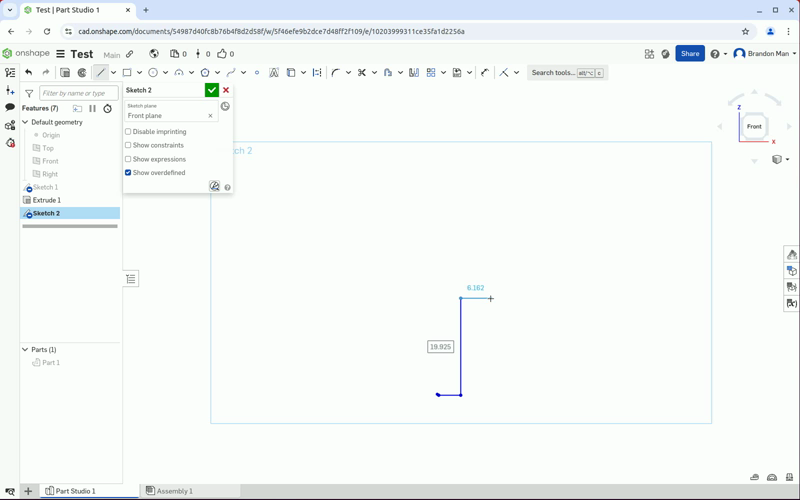
mouse_move(458, 293)
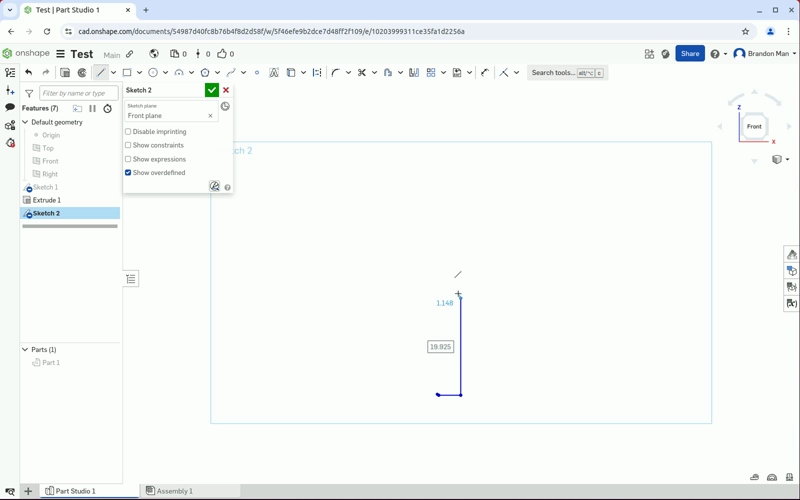
scroll(6)
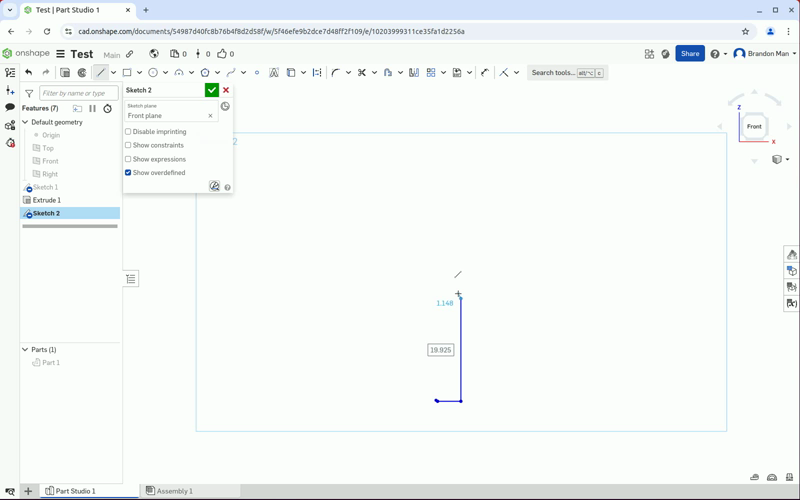
scroll(6)
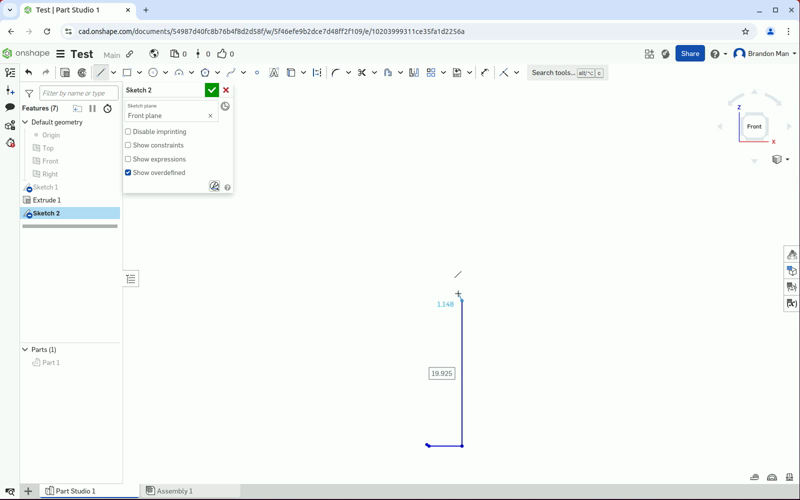
scroll(6)
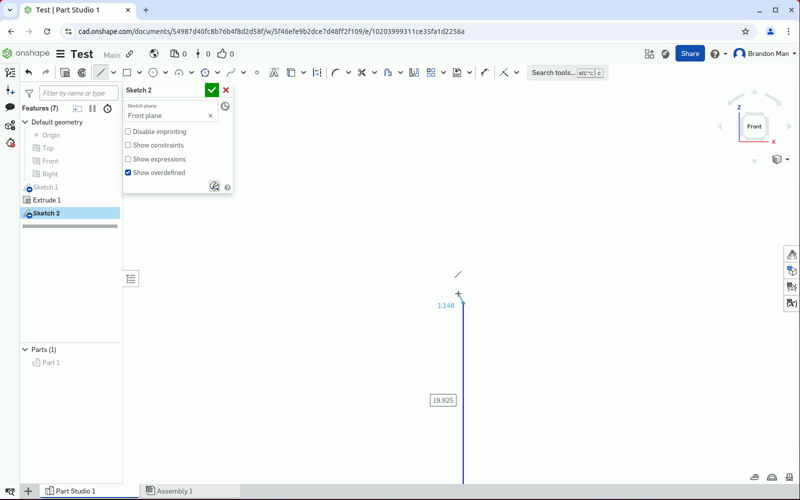
scroll(6)
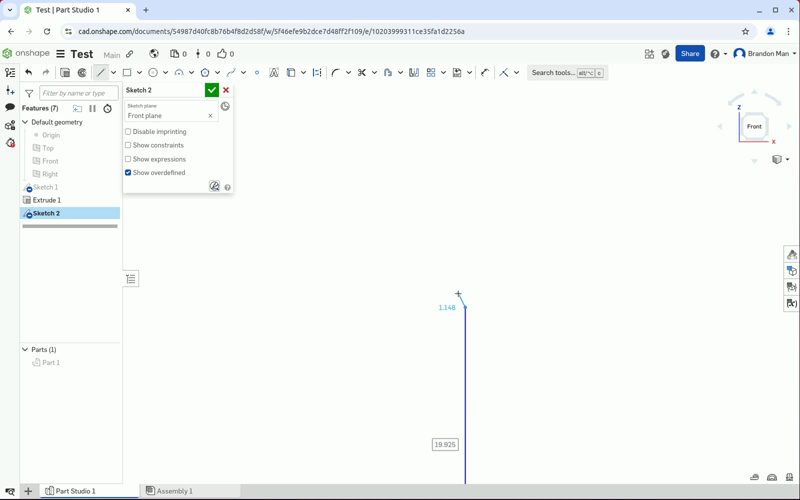
scroll(6)
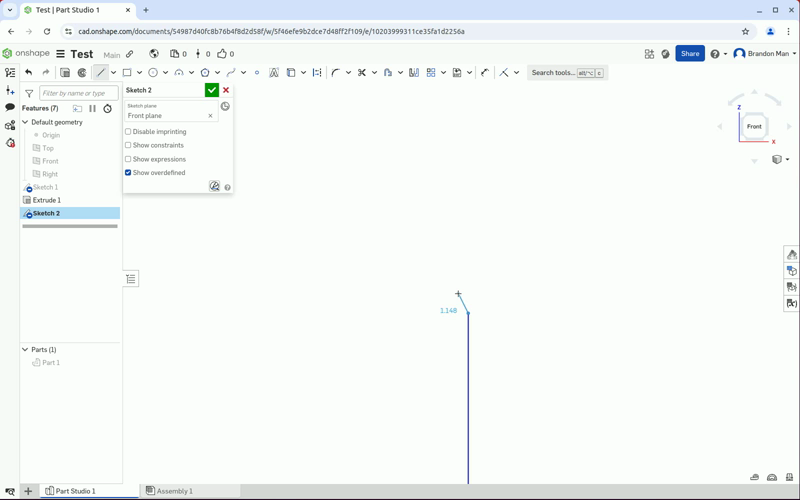
scroll(6)
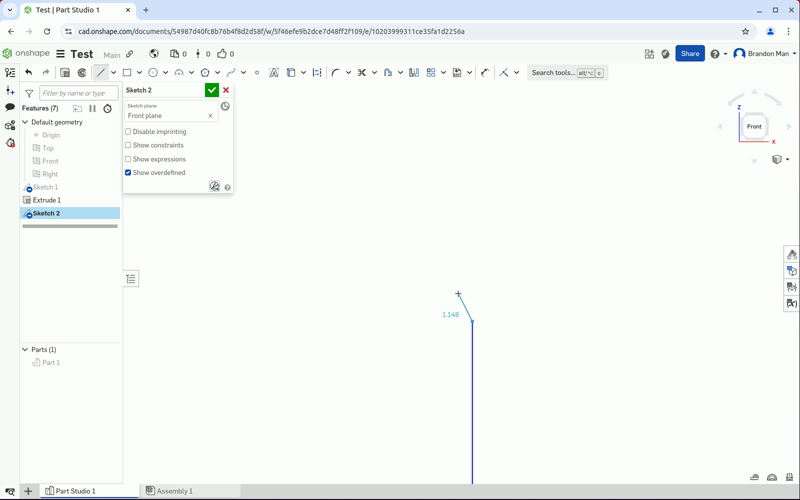
scroll(6)
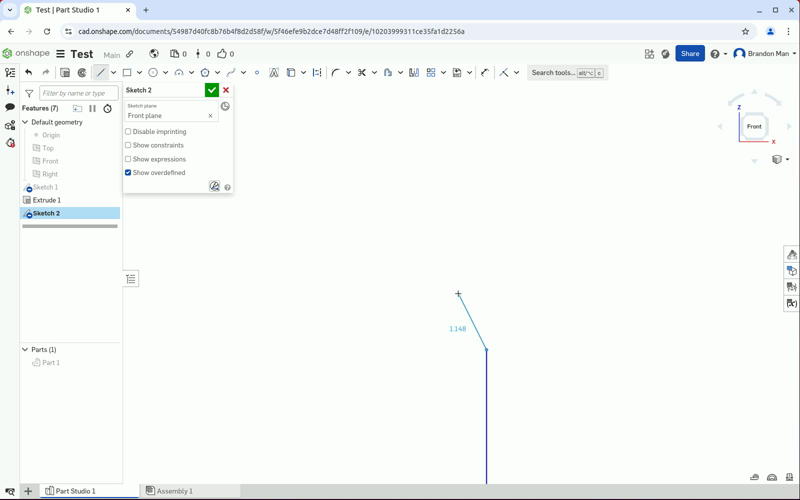
click(458, 293)
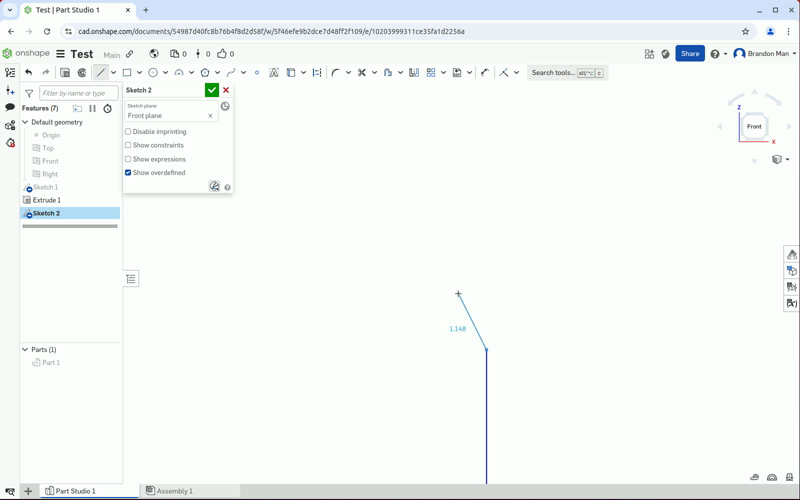
scroll(-6)
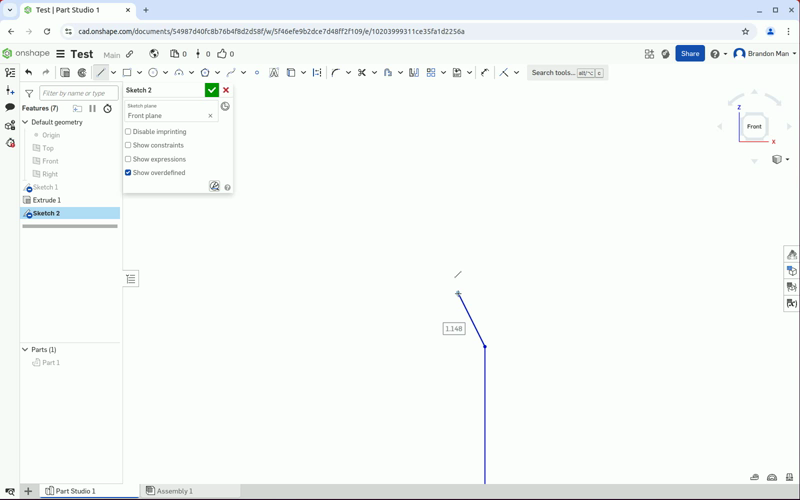
scroll(-6)
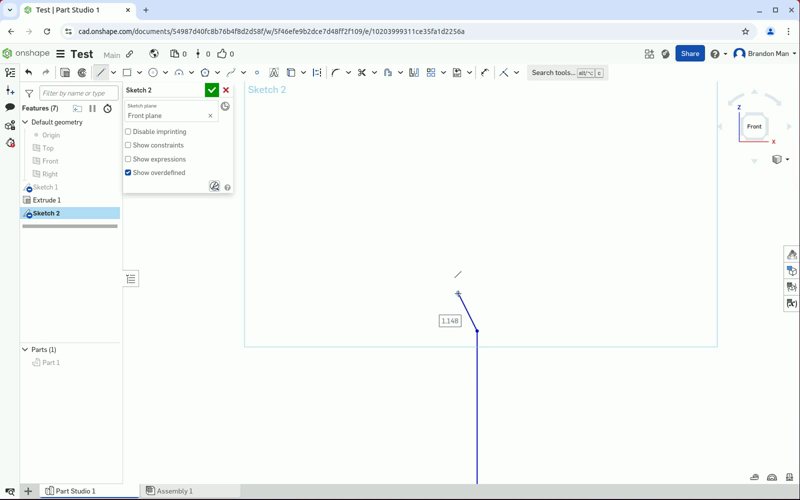
scroll(-6)
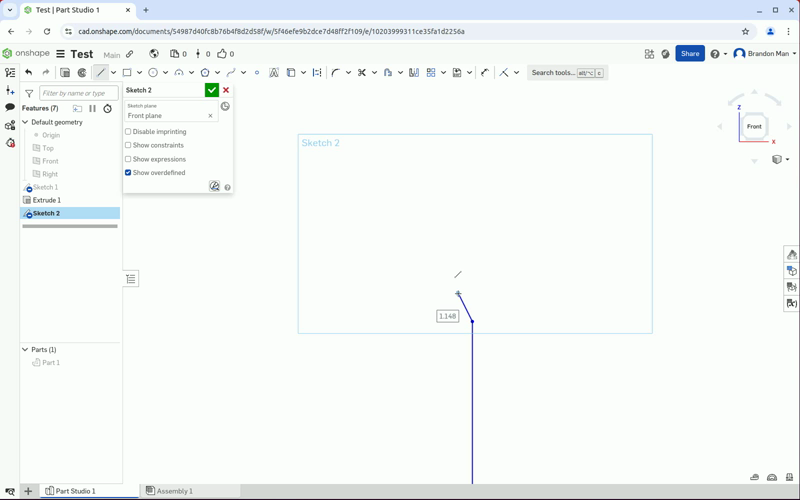
scroll(-6)
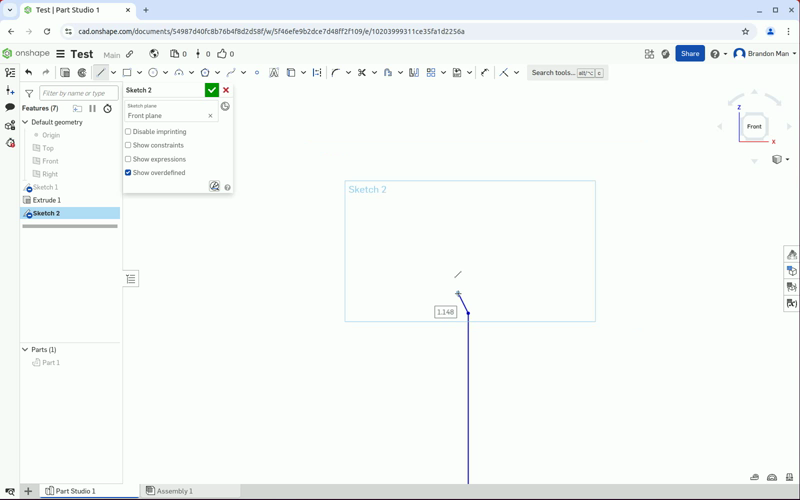
scroll(-6)
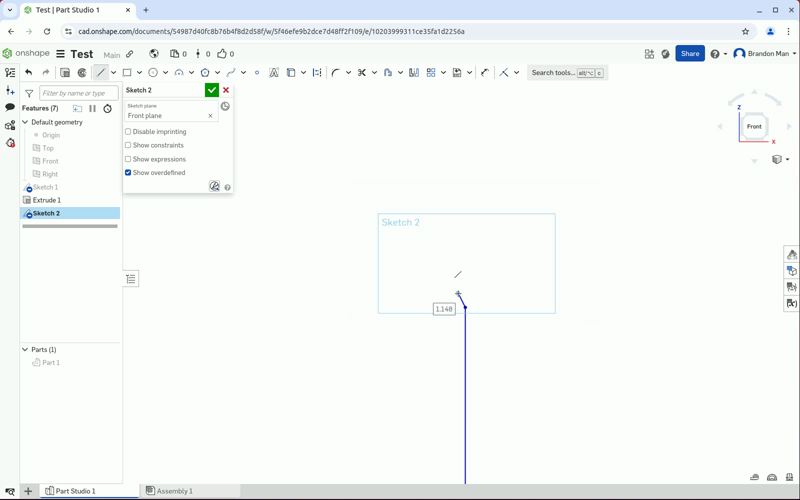
scroll(-6)
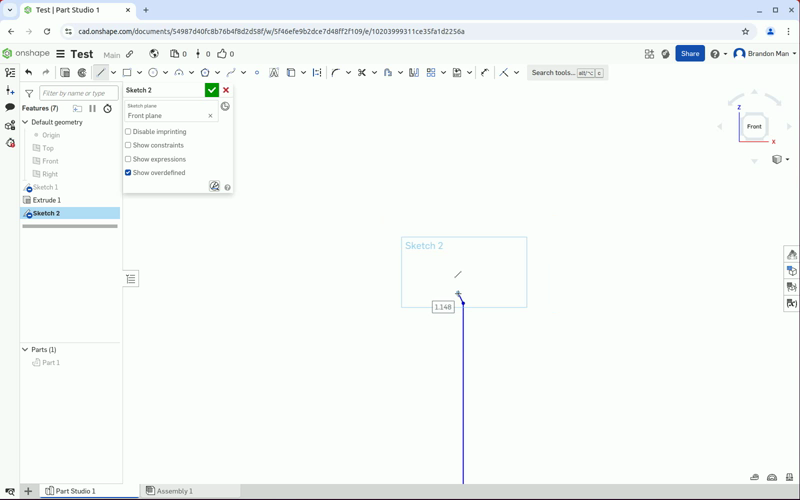
scroll(-6)
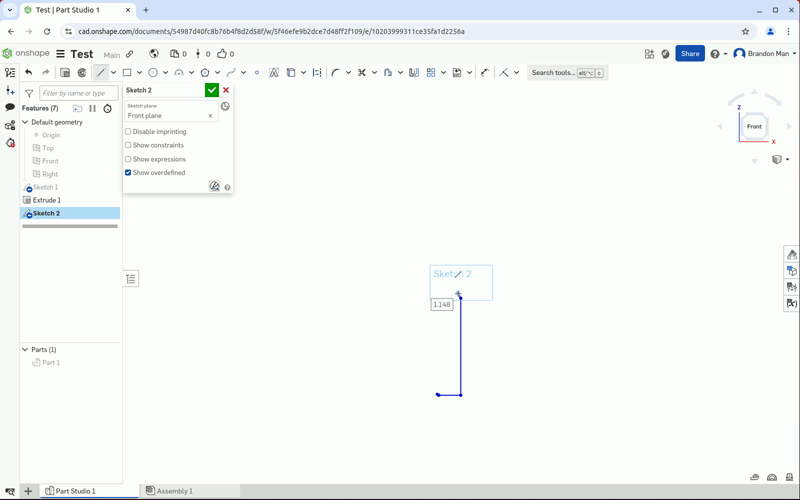
key_up(shift)
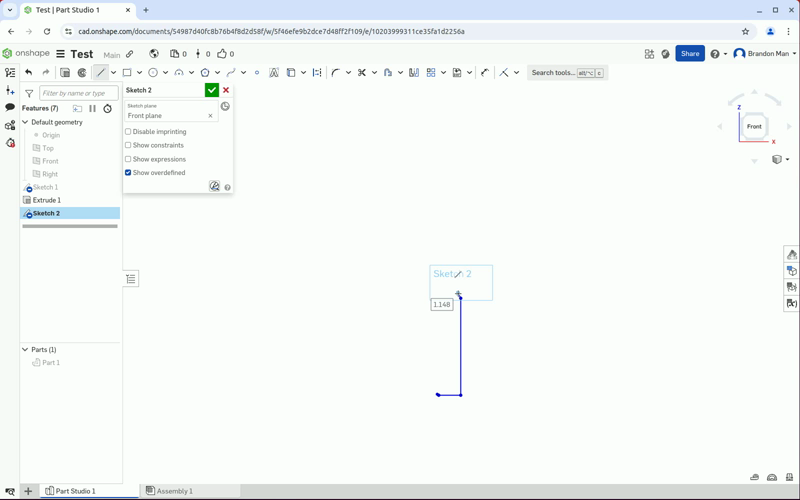
key_down(shift)
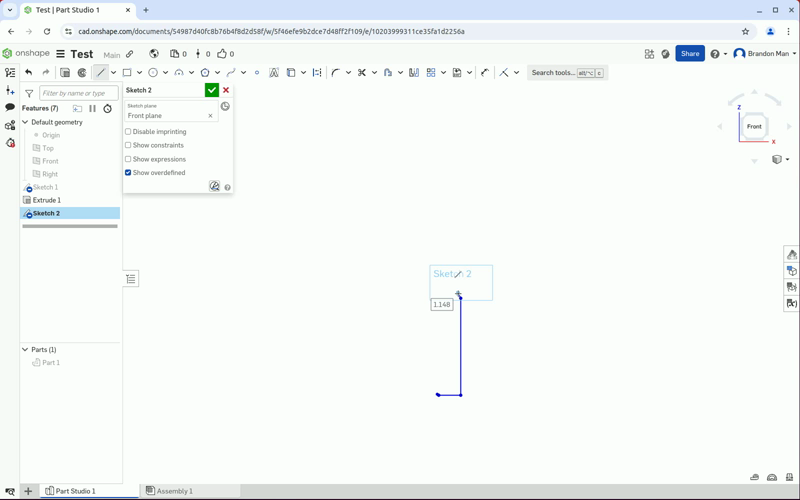
mouse_move(488, 293)
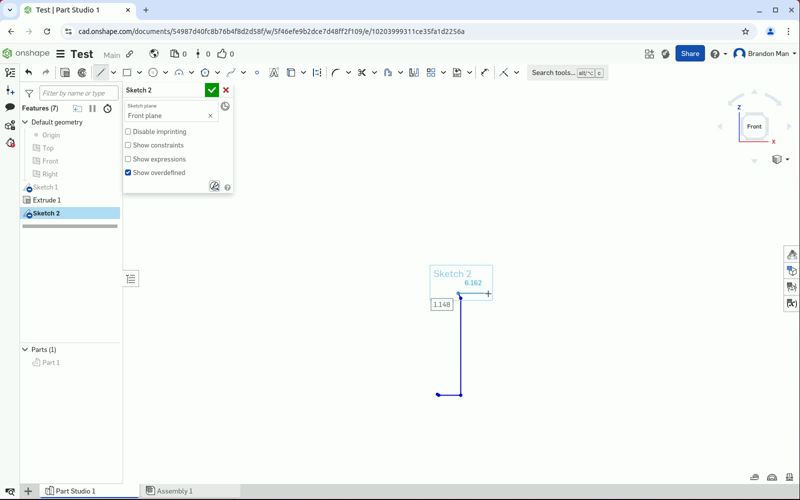
mouse_move(460, 293)
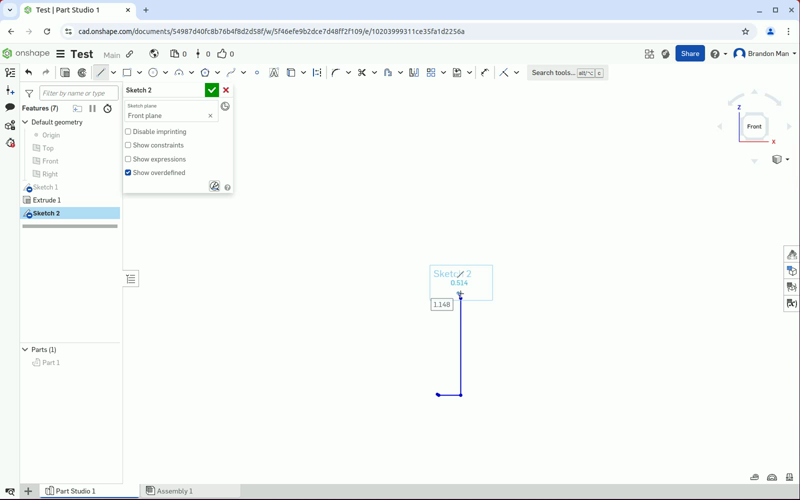
scroll(6)
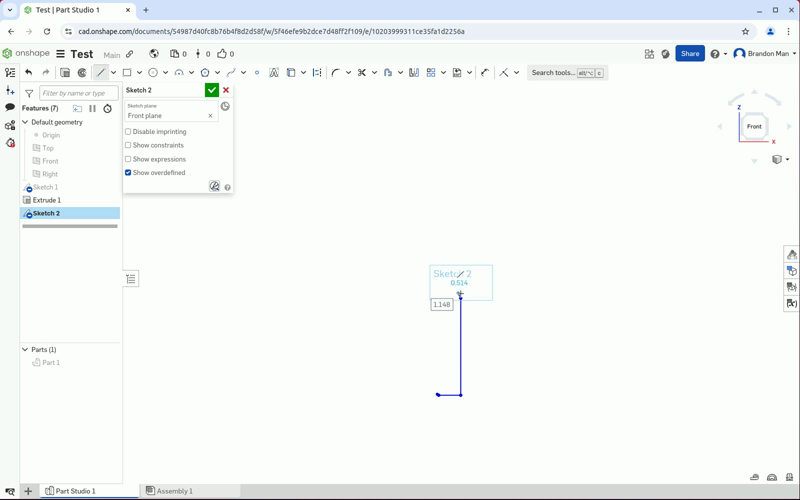
scroll(6)
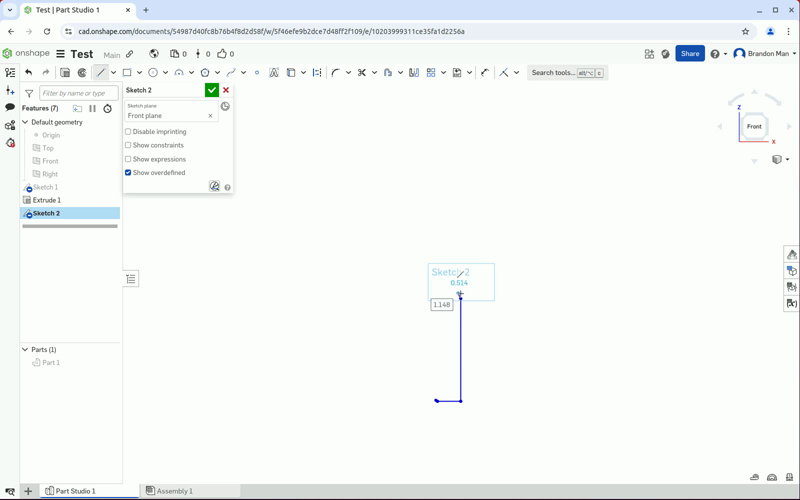
scroll(6)
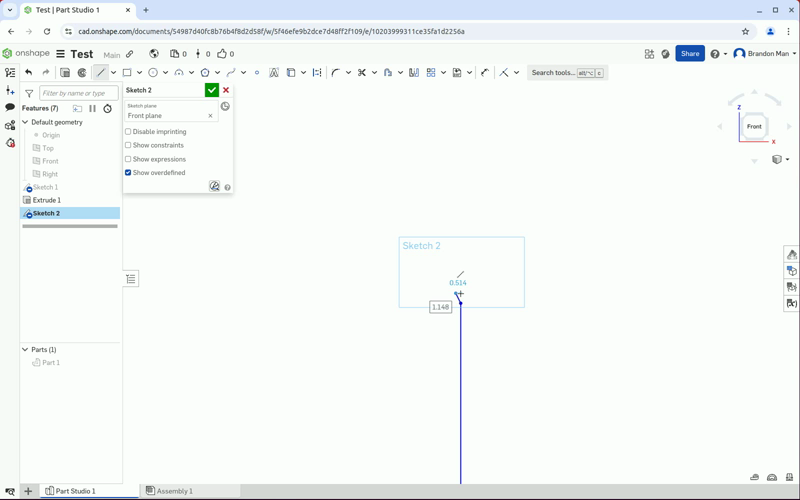
scroll(6)
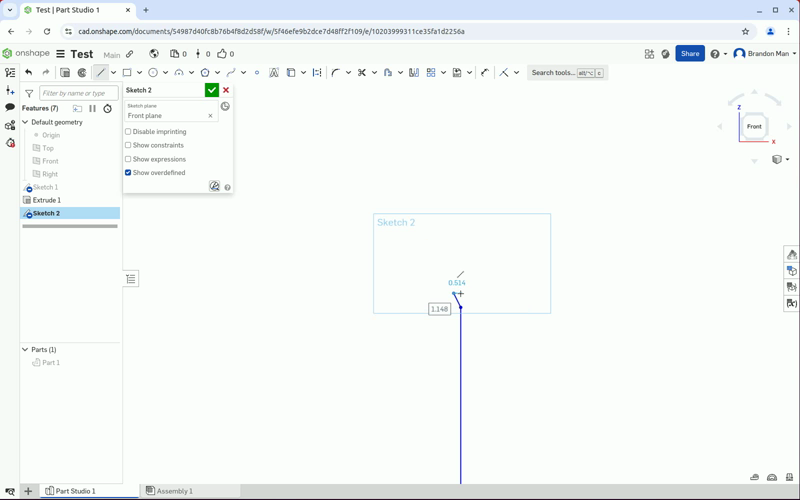
scroll(6)
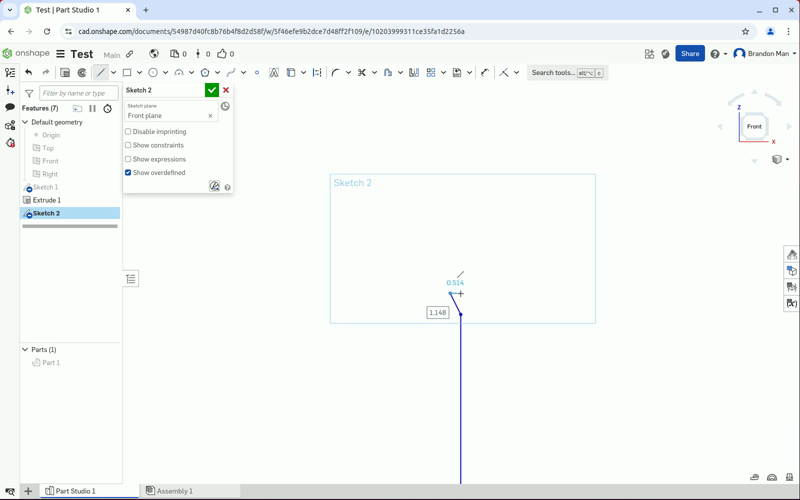
scroll(6)
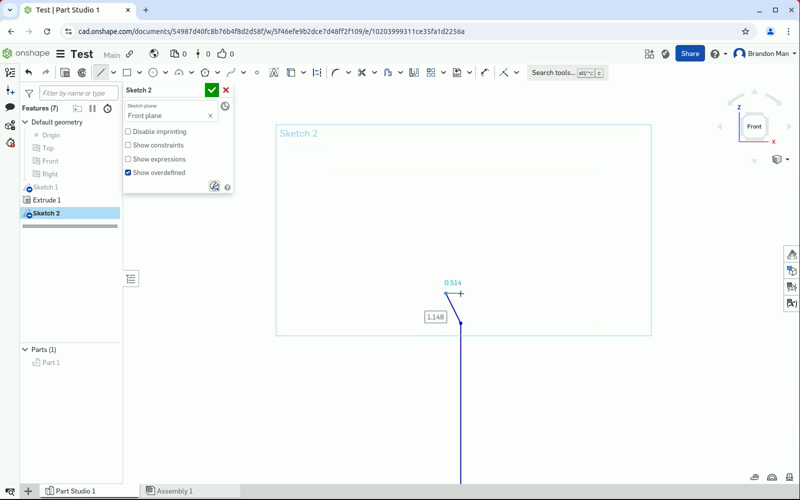
scroll(6)
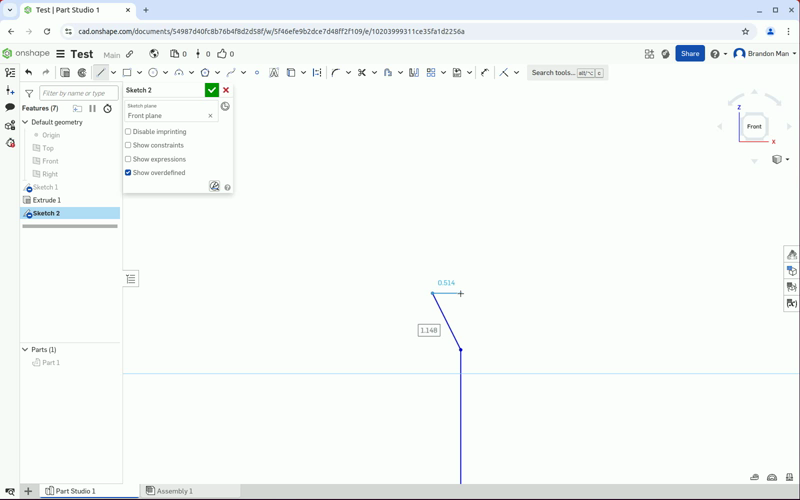
click(460, 293)
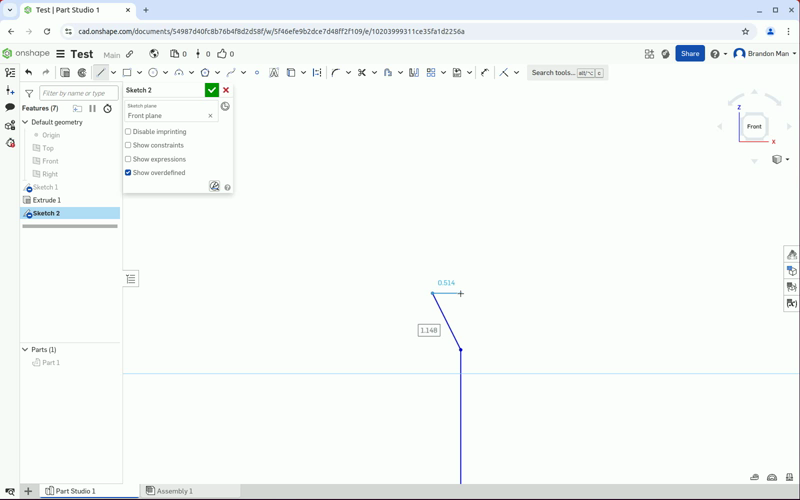
scroll(-6)
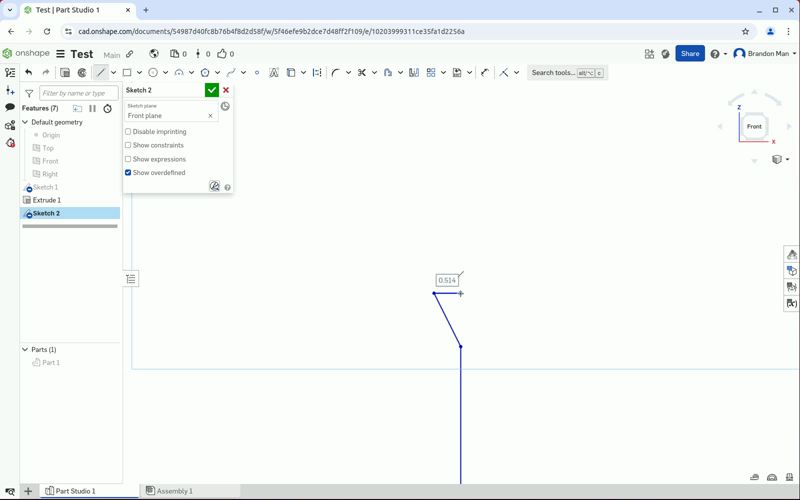
scroll(-6)
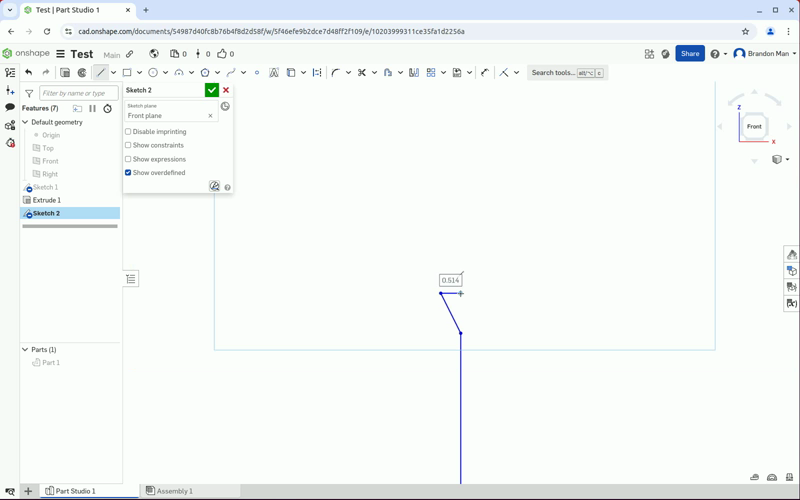
scroll(-6)
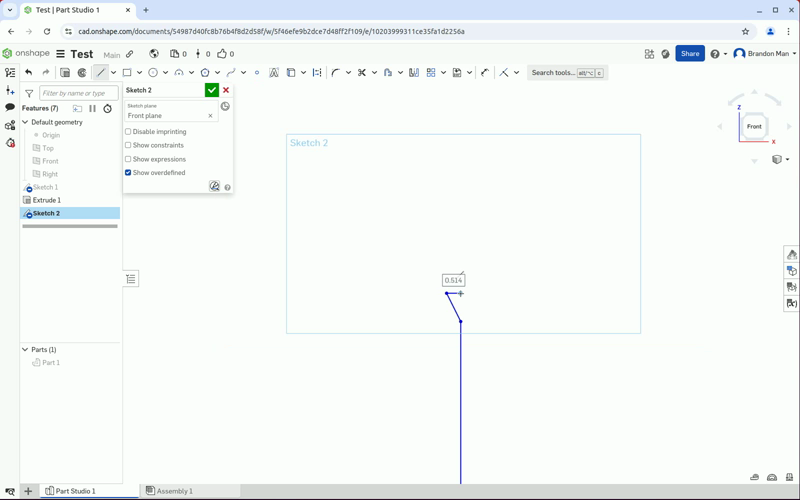
scroll(-6)
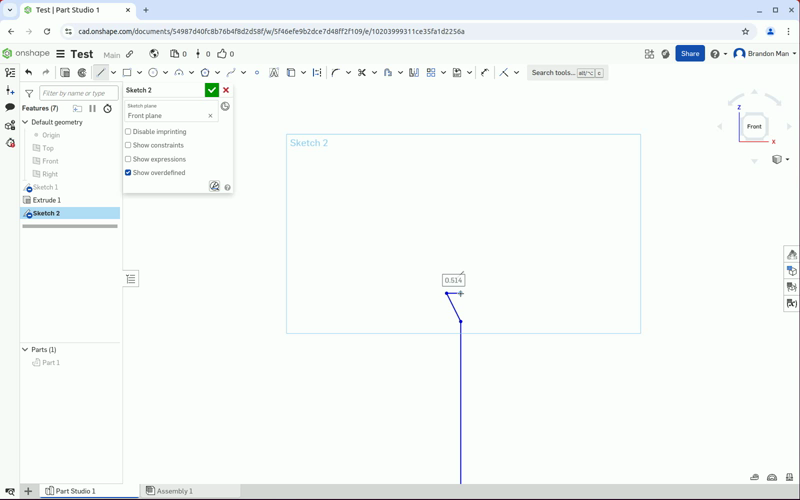
scroll(-6)
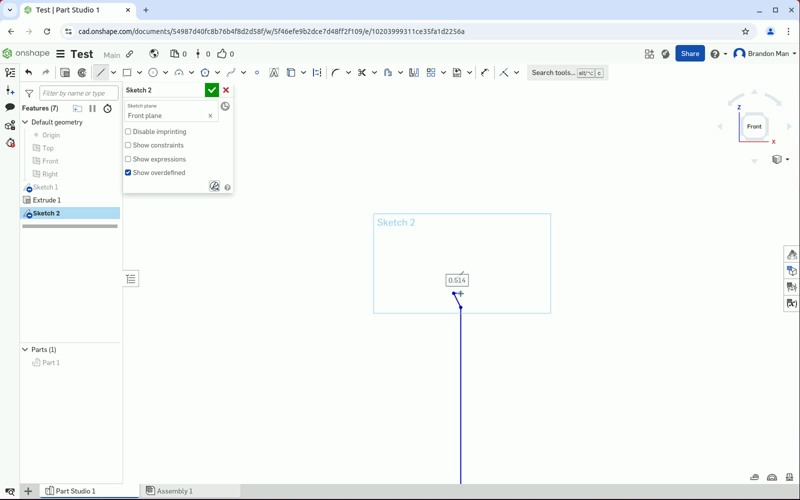
scroll(-6)
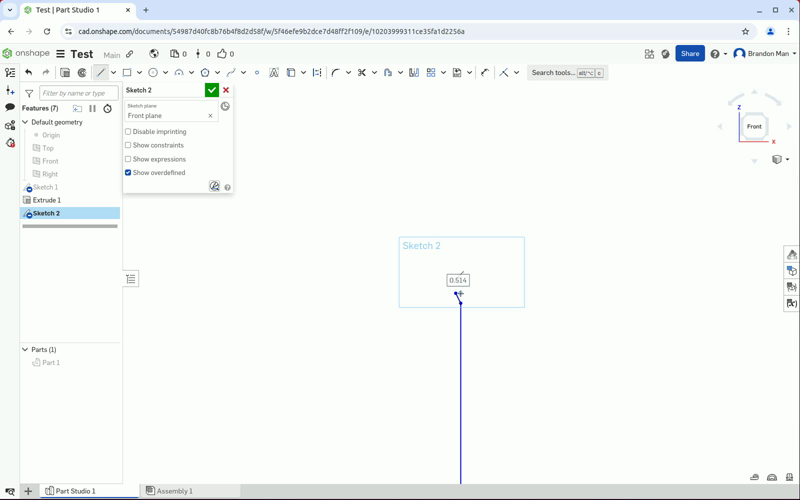
scroll(-6)
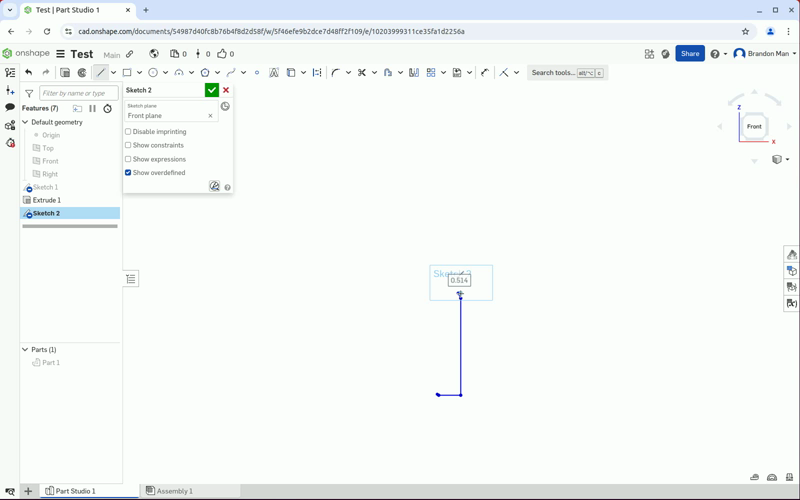
key_up(shift)
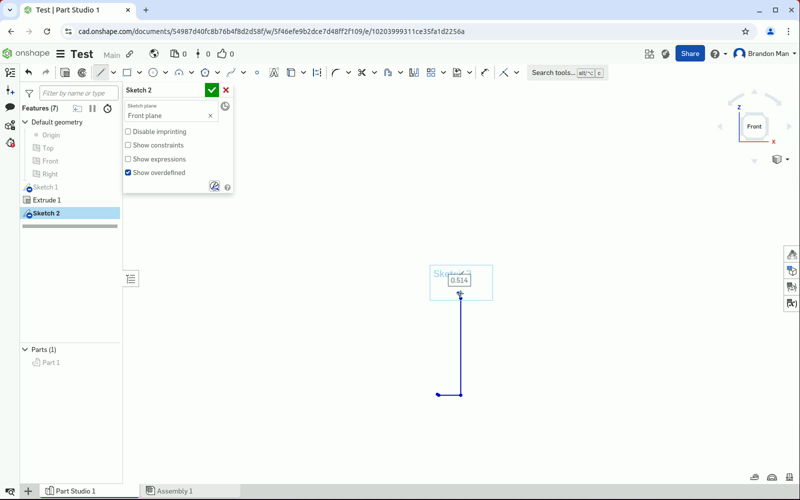
key_down(shift)
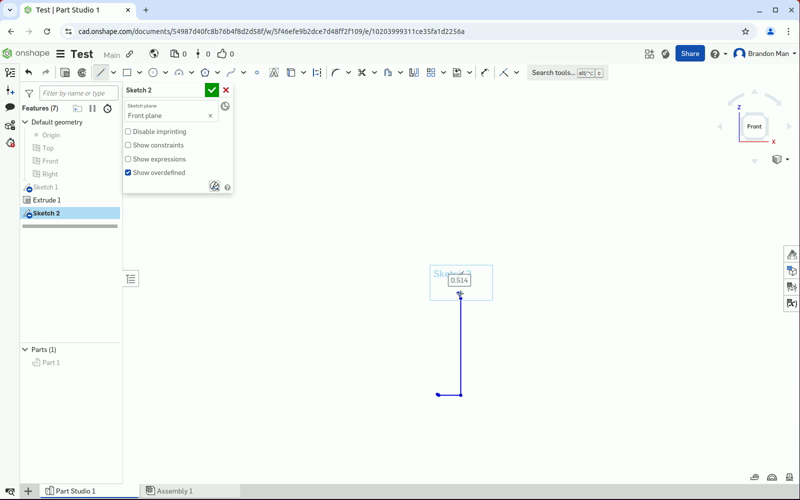
mouse_move(490, 293)
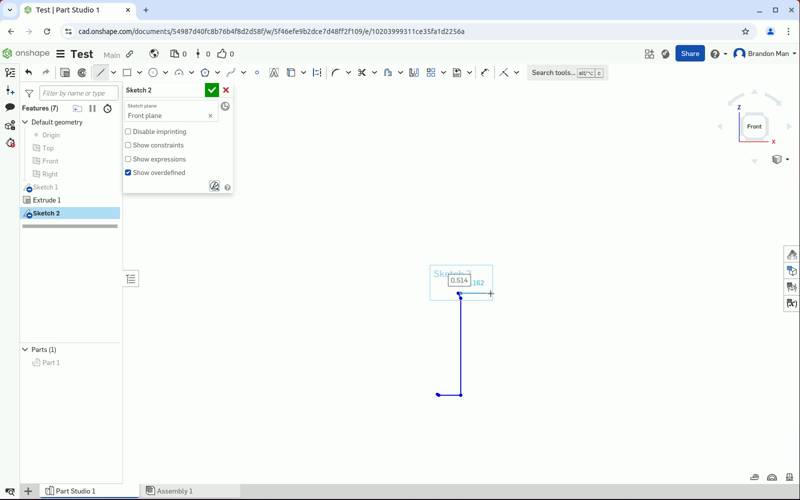
mouse_move(460, 282)
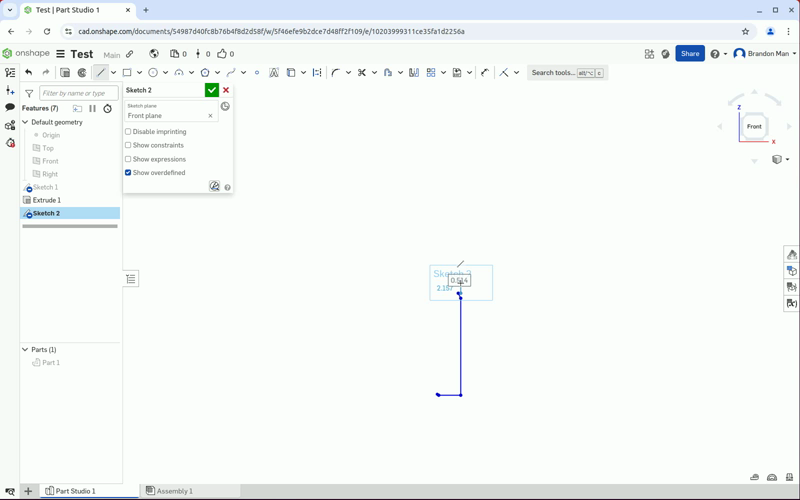
click(460, 282)
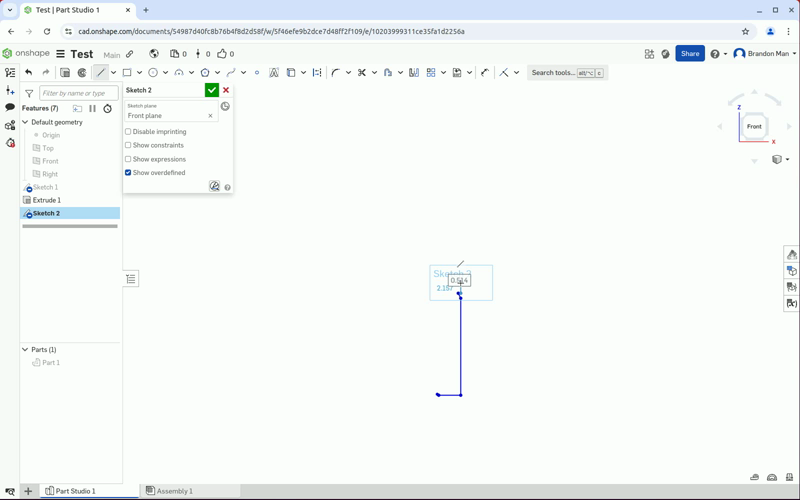
key_up(shift)
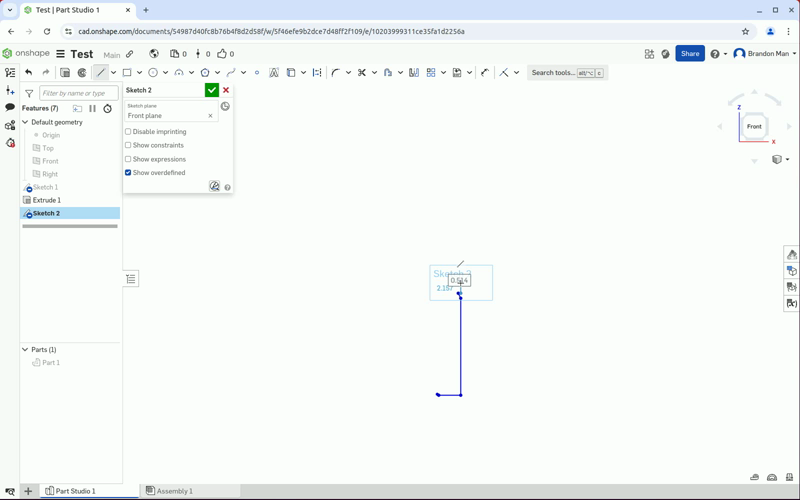
key_down(shift)
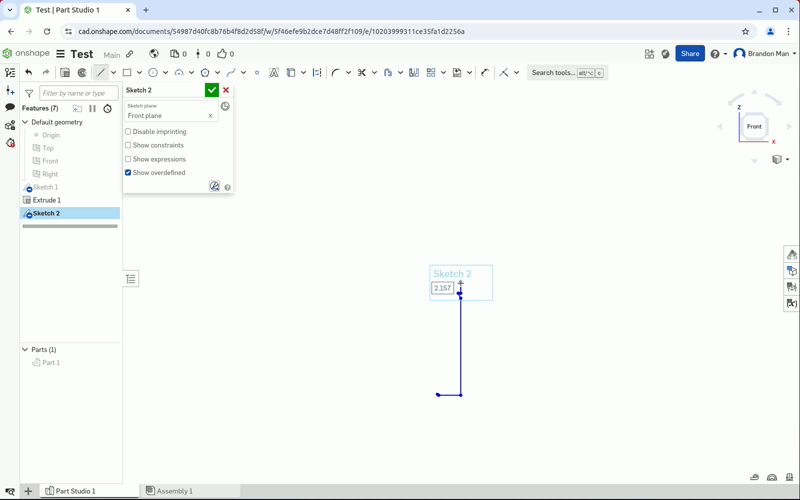
mouse_move(490, 282)
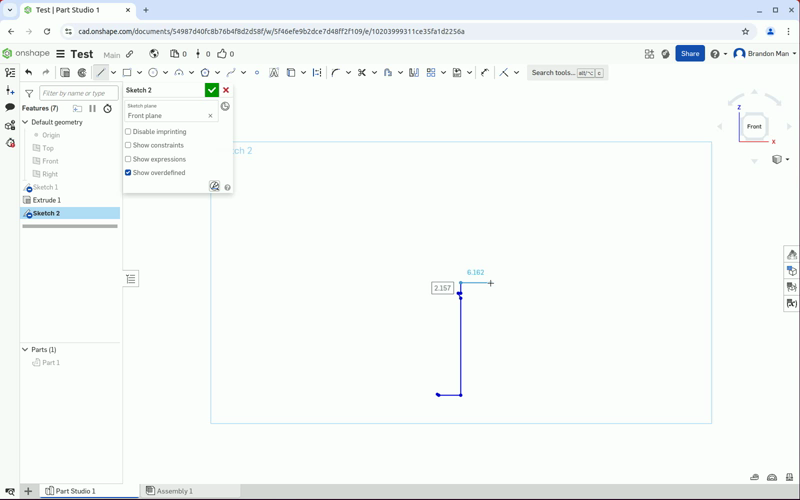
mouse_move(457, 282)
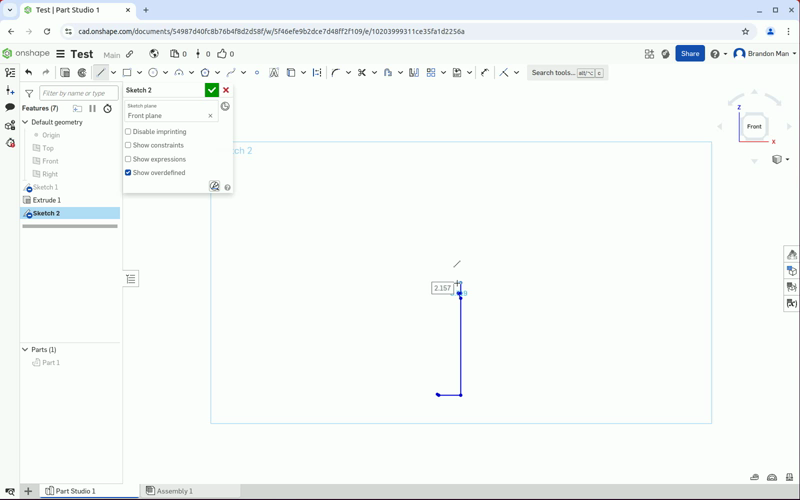
scroll(6)
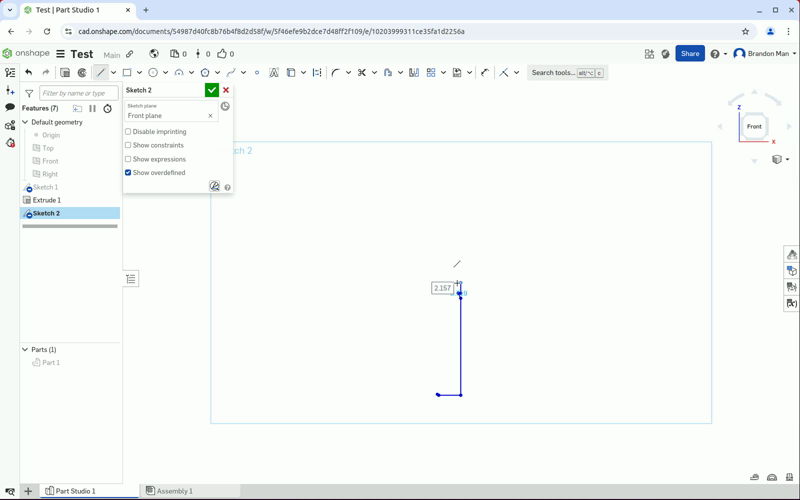
scroll(6)
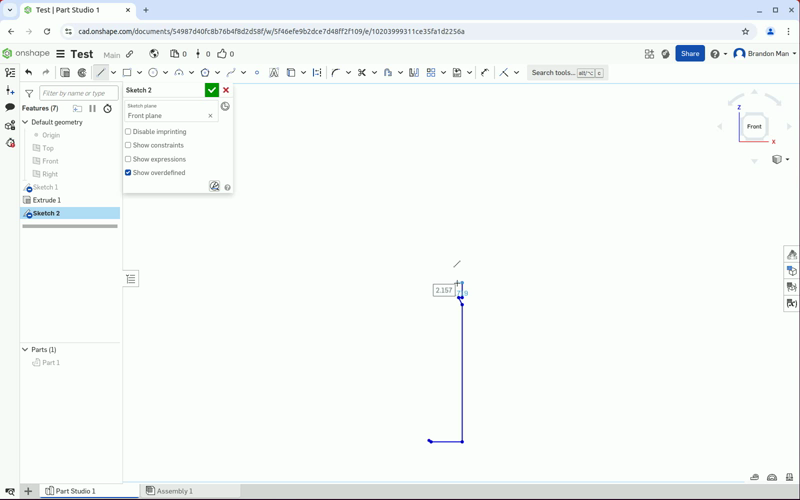
scroll(6)
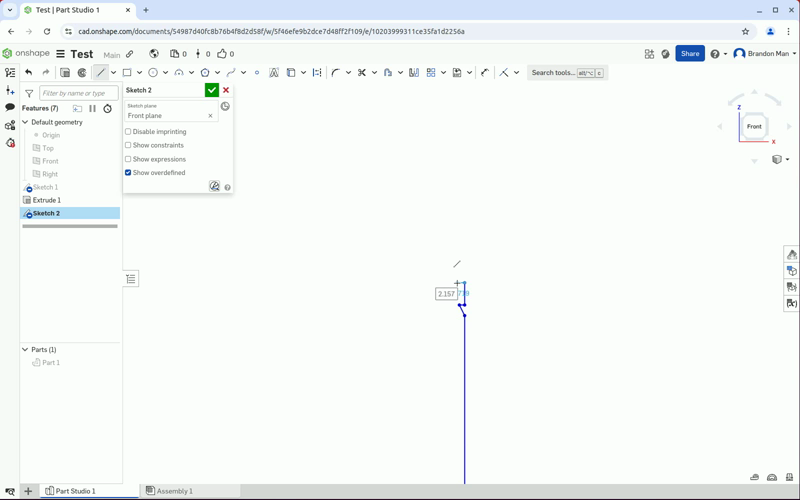
scroll(6)
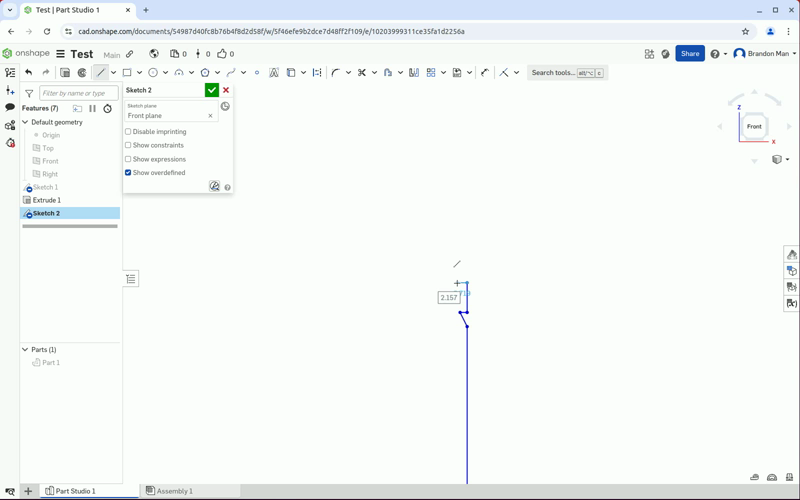
scroll(6)
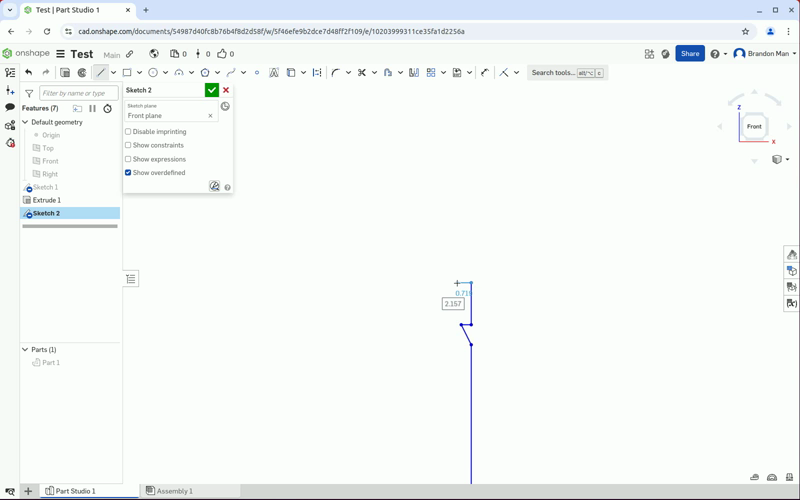
scroll(6)
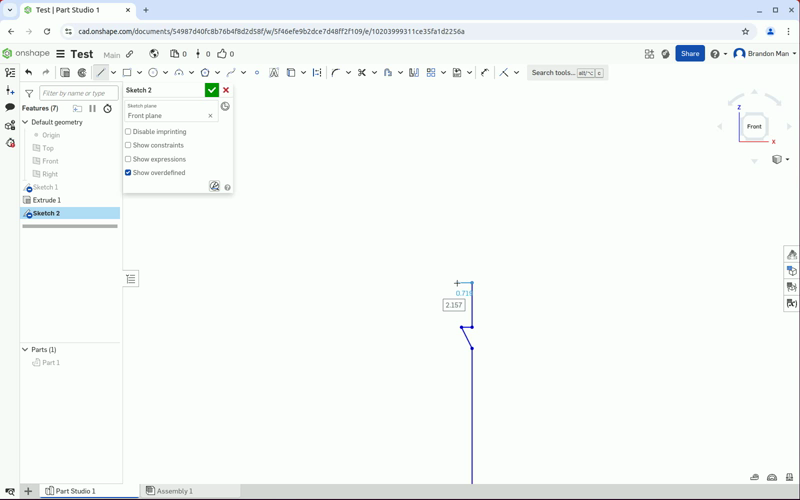
scroll(6)
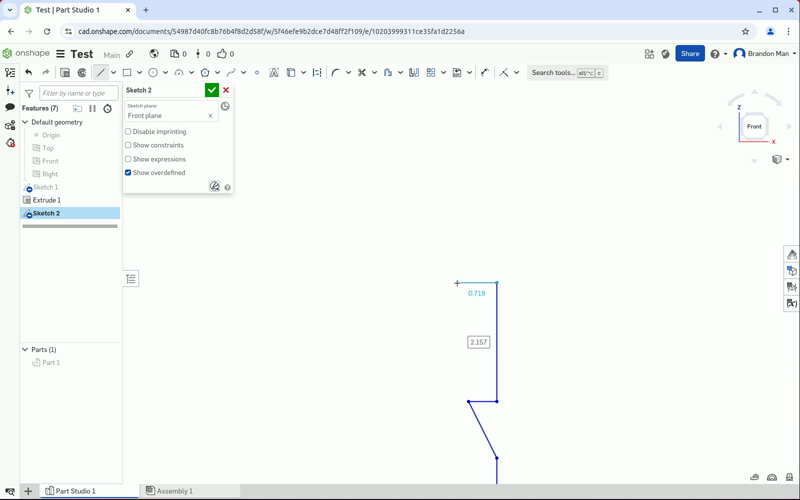
click(457, 282)
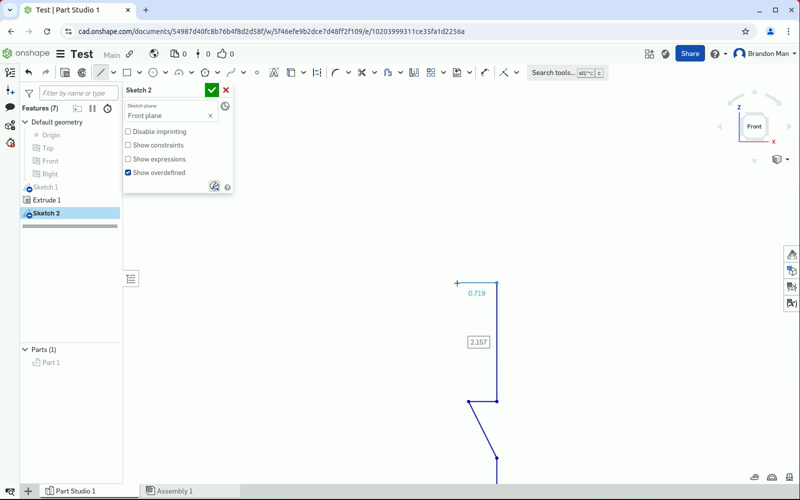
scroll(-6)
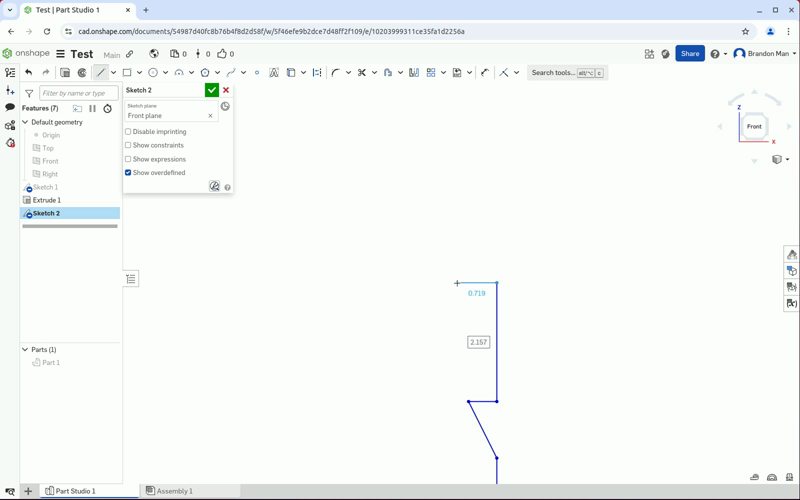
scroll(-6)
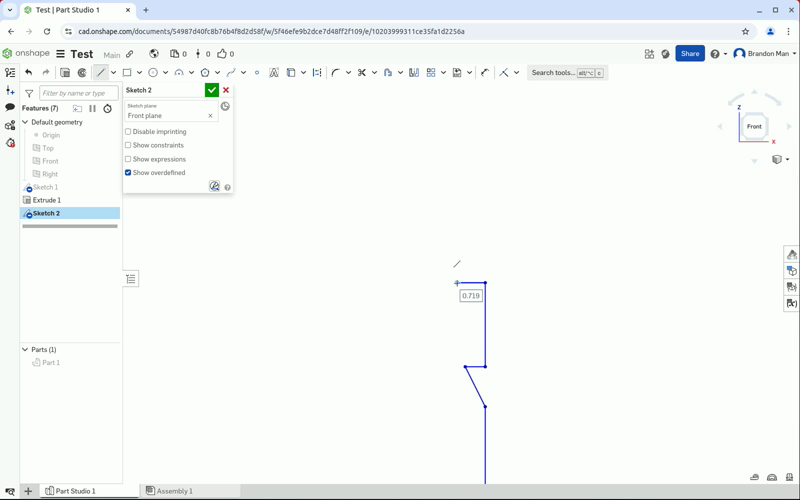
scroll(-6)
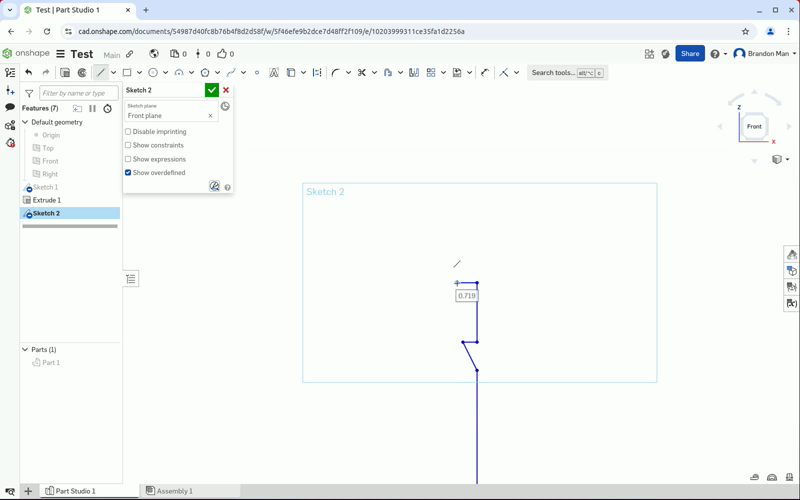
scroll(-6)
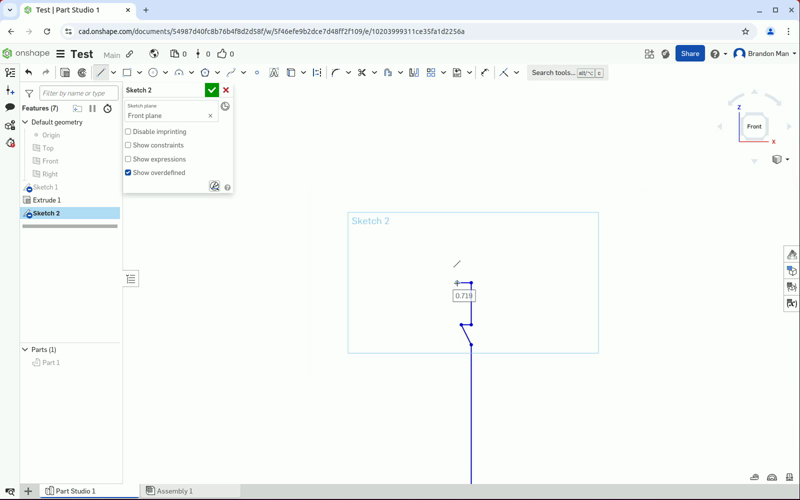
scroll(-6)
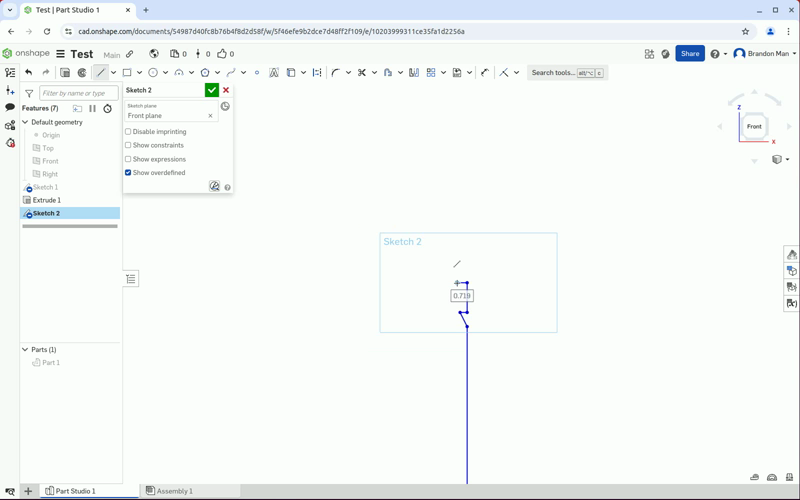
scroll(-6)
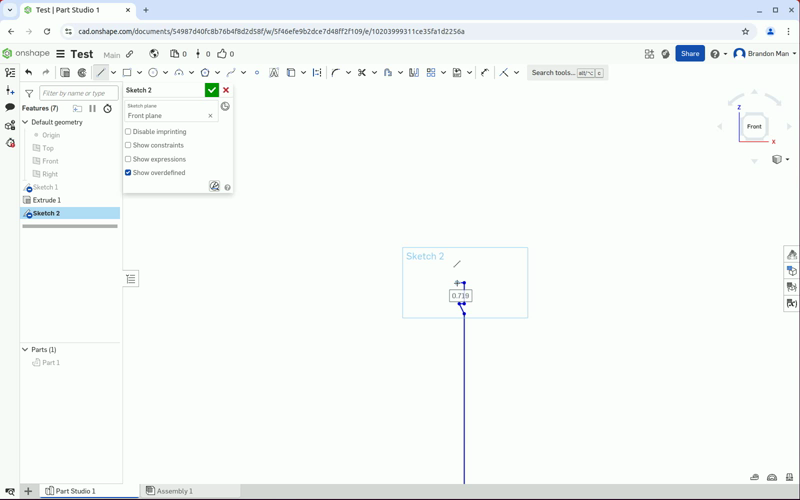
scroll(-6)
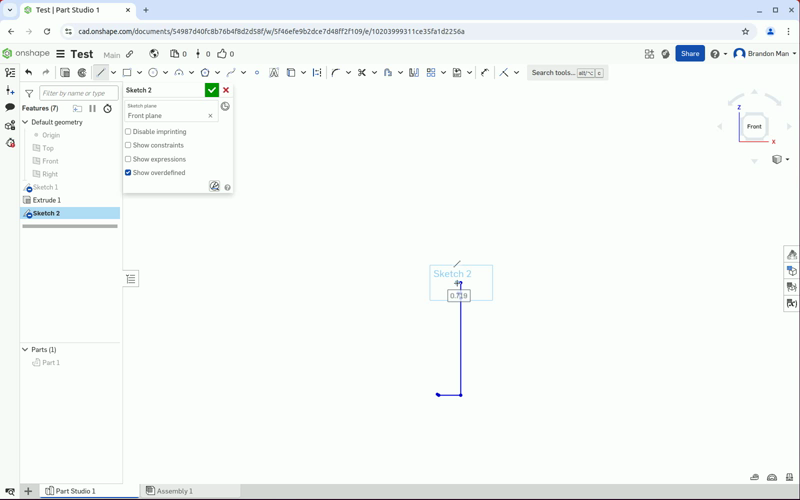
key_up(shift)
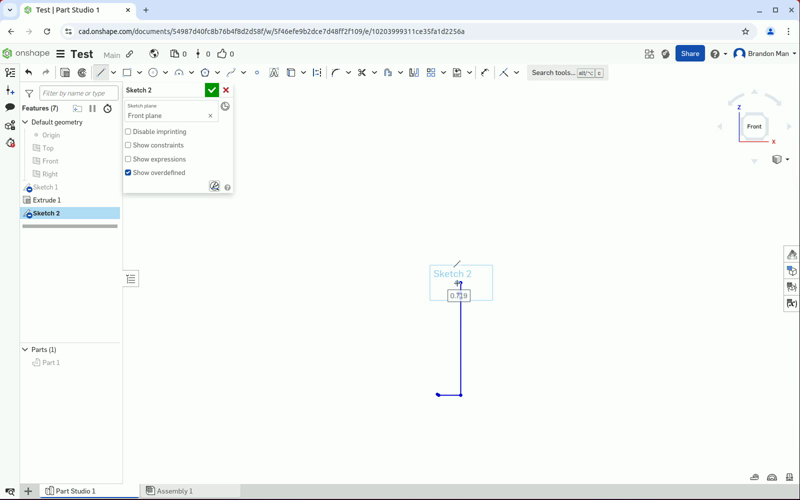
key_down(shift)
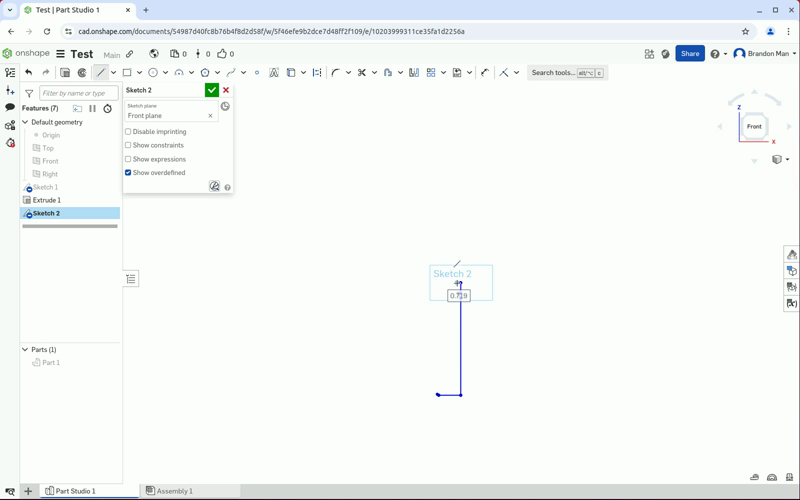
mouse_move(457, 390)
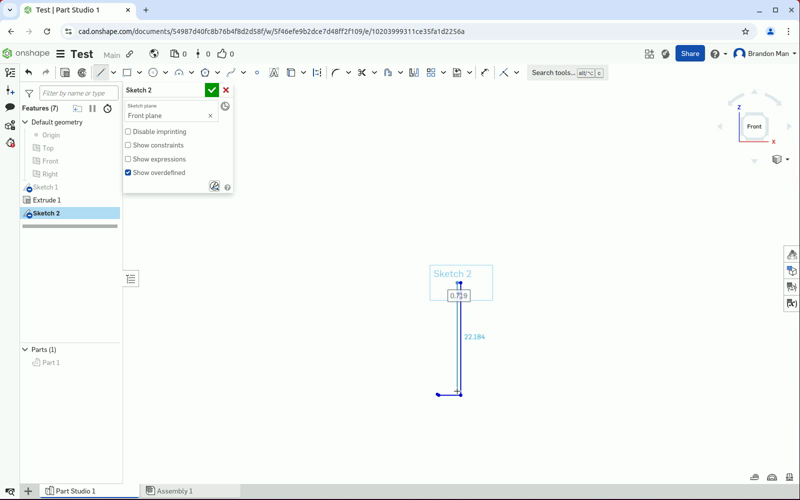
click(457, 390)
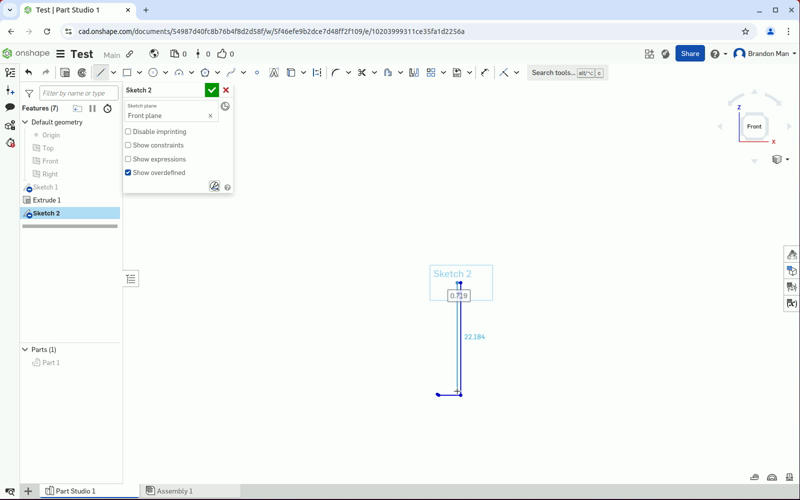
key_up(shift)
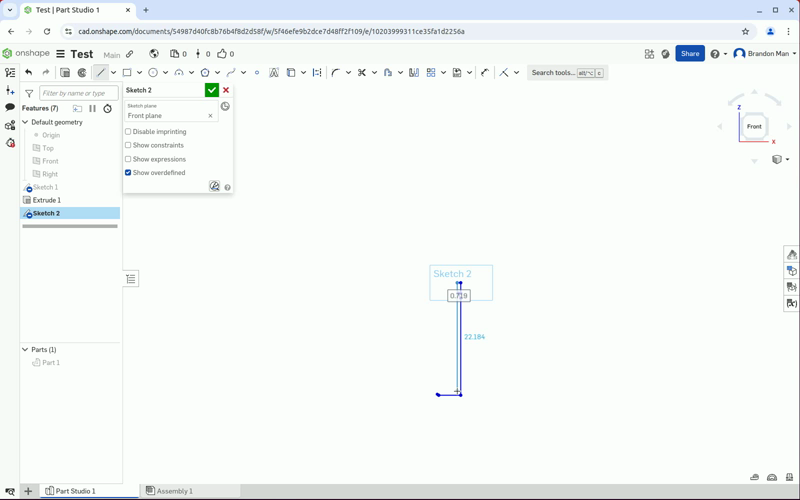
key_down(shift)
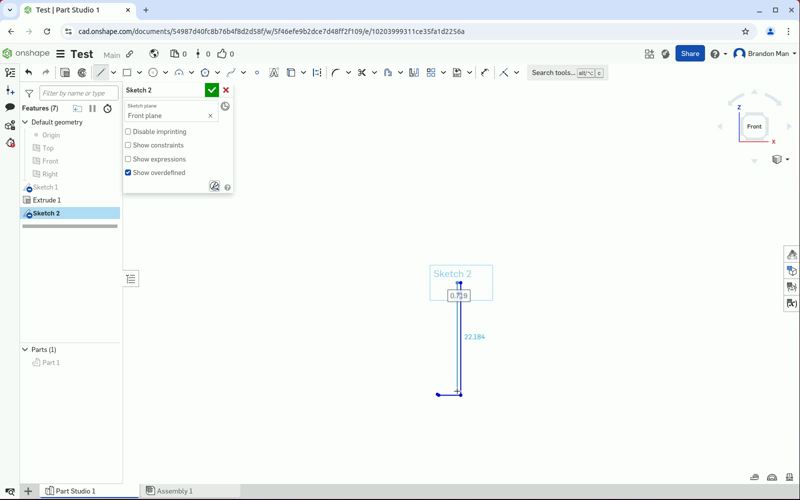
mouse_move(487, 390)
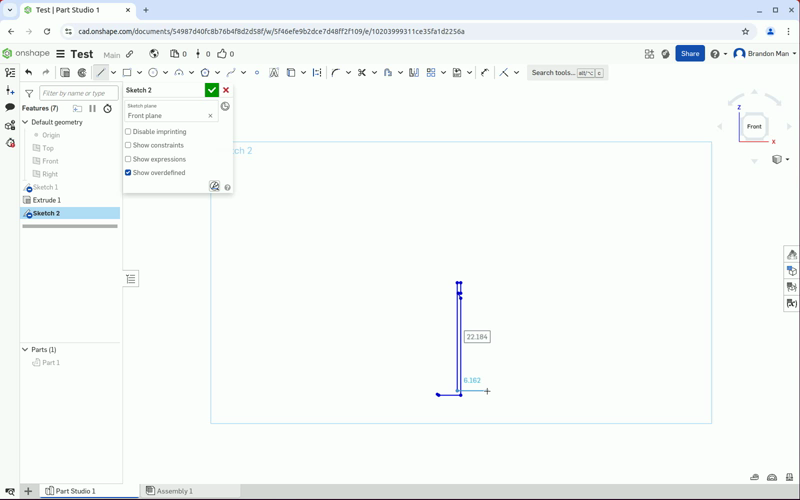
mouse_move(440, 390)
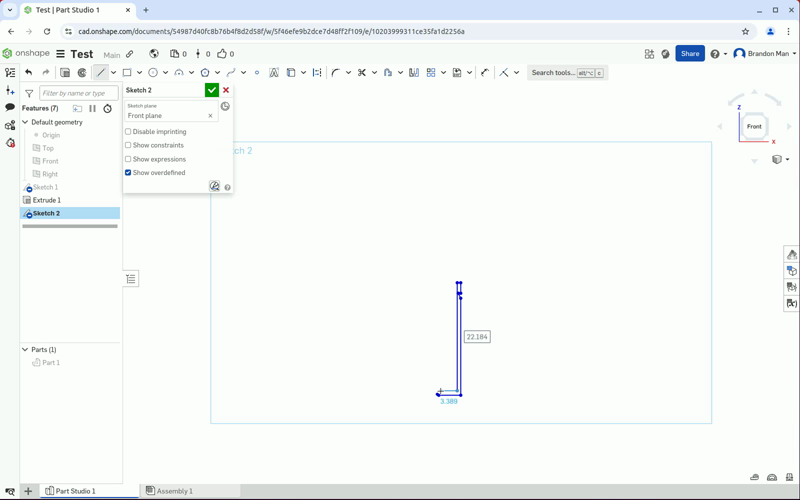
click(440, 390)
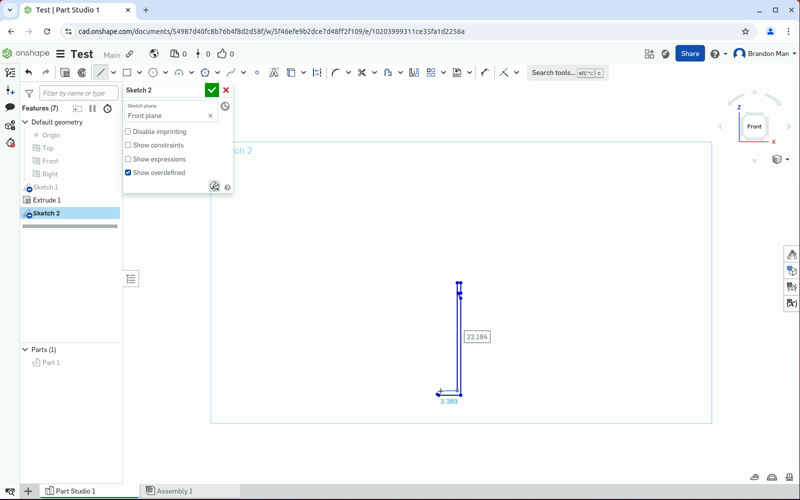
key_up(shift)
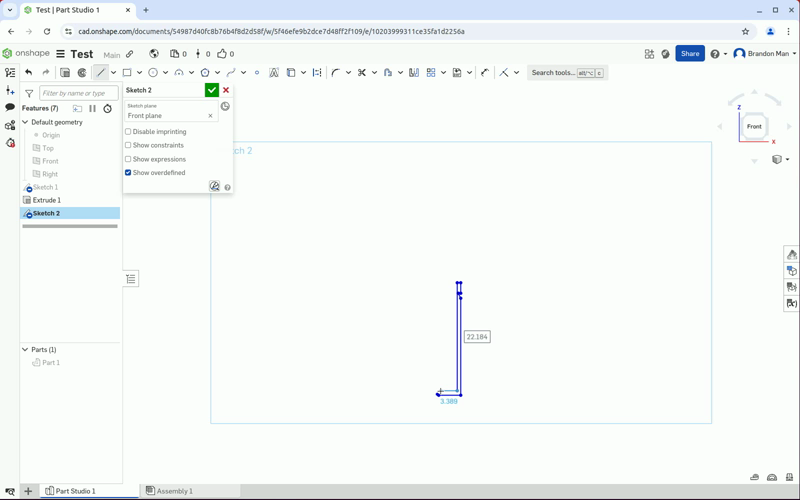
key_down(shift)
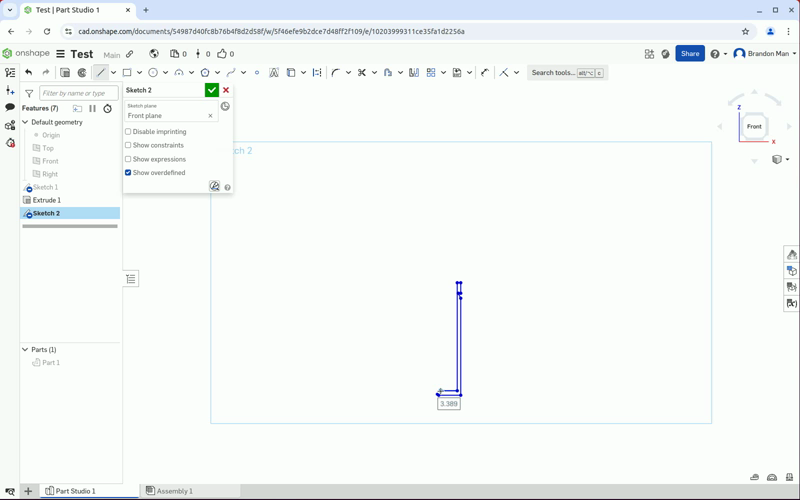
mouse_move(440, 286)
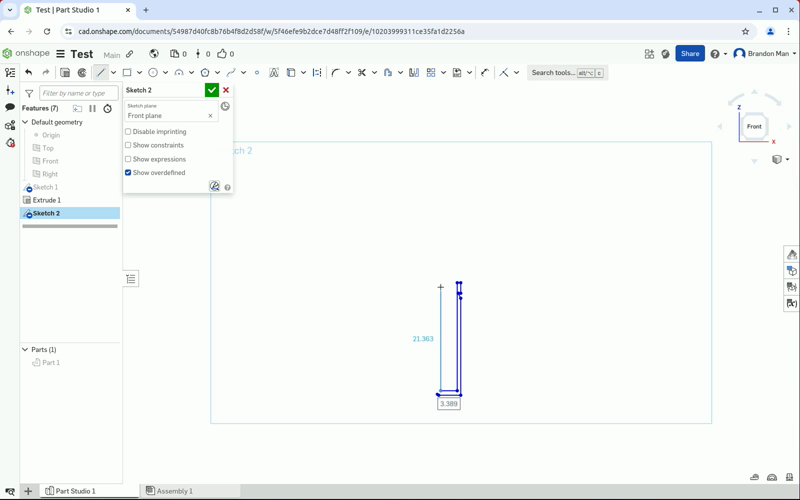
click(440, 286)
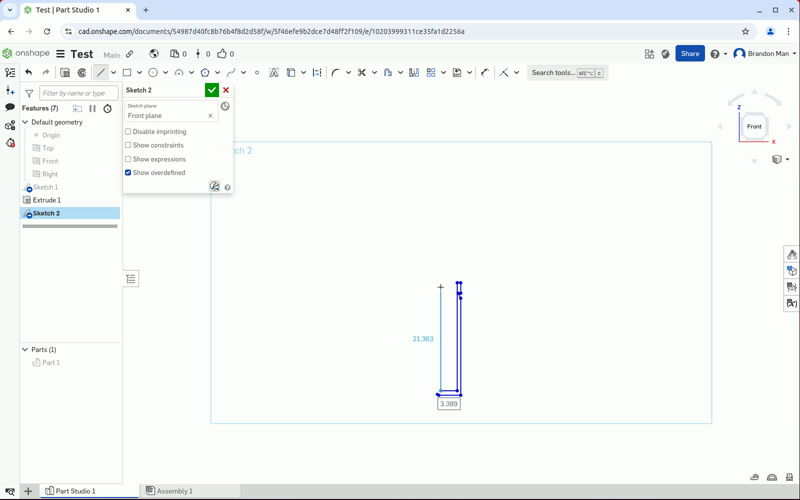
key_up(shift)
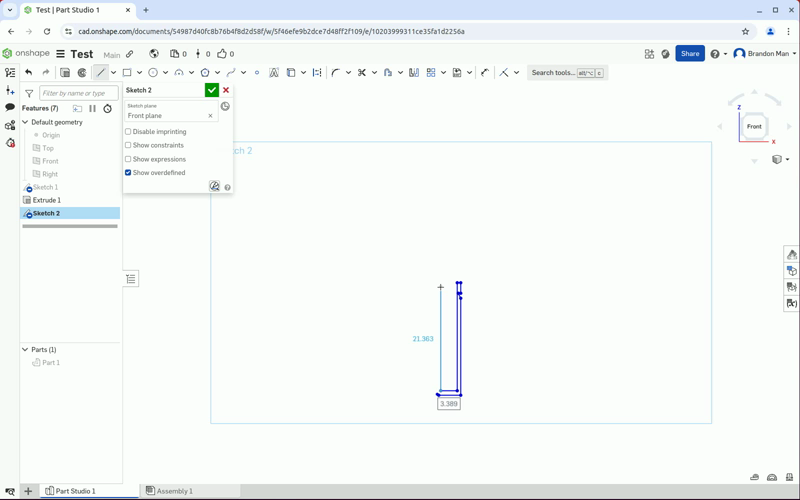
key_down(shift)
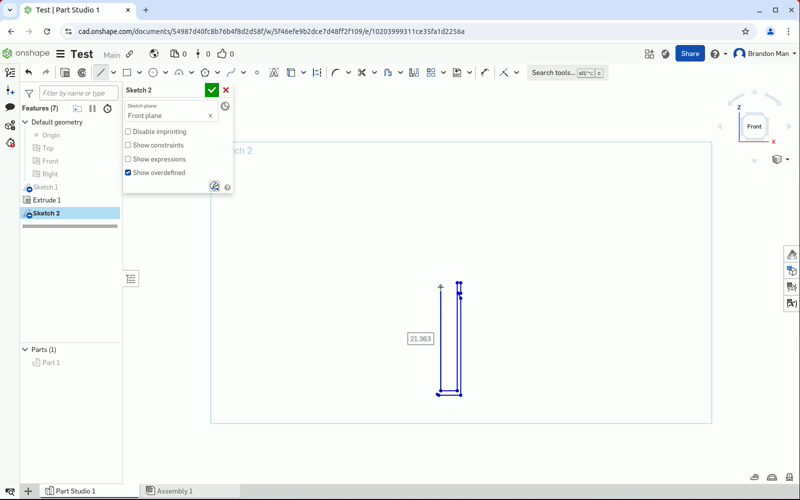
mouse_move(470, 286)
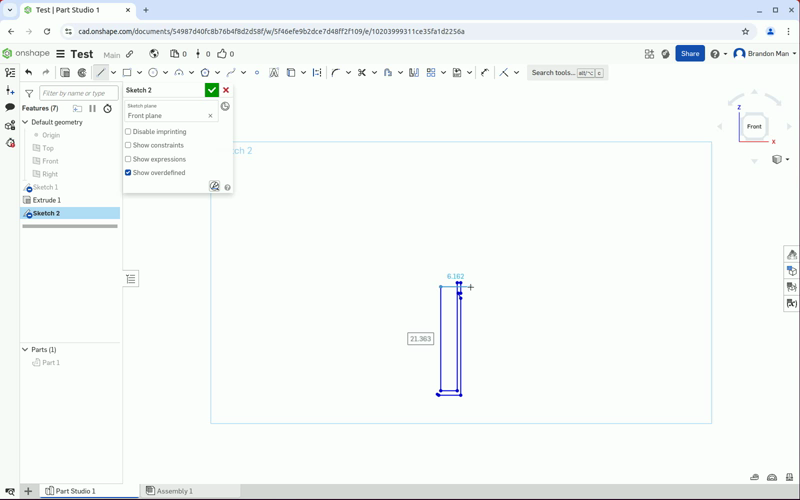
mouse_move(438, 286)
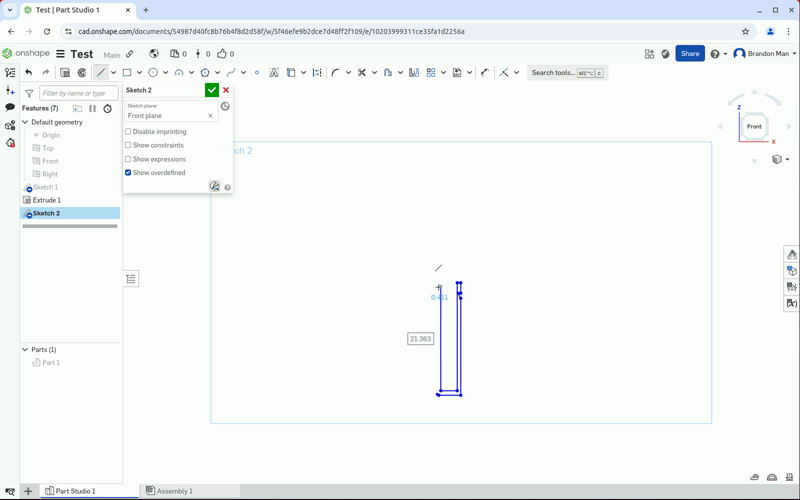
scroll(6)
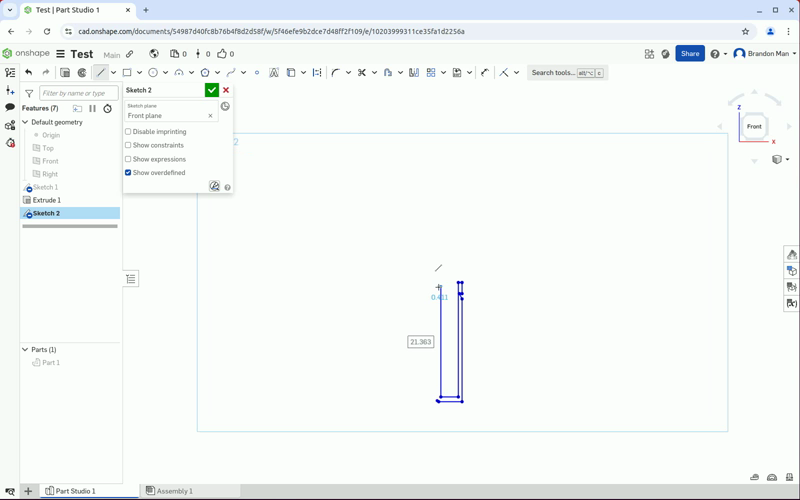
scroll(6)
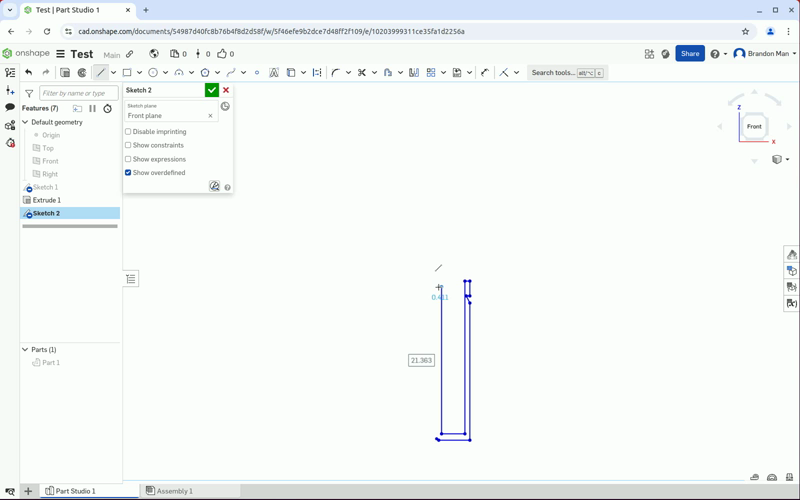
scroll(6)
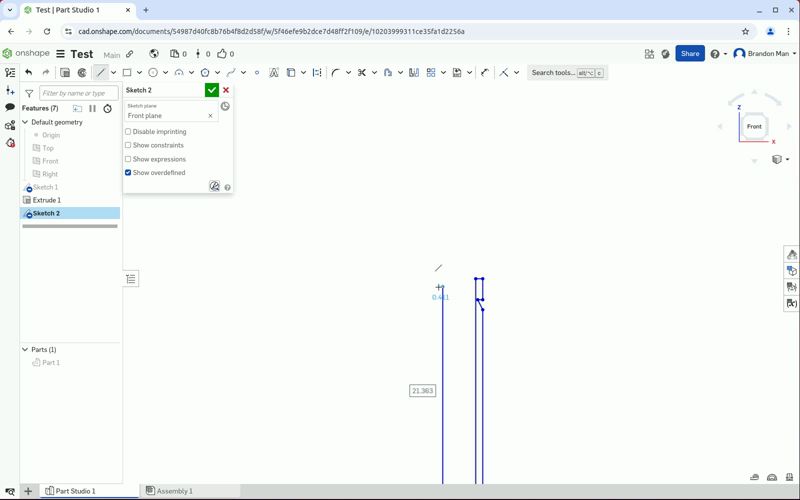
scroll(6)
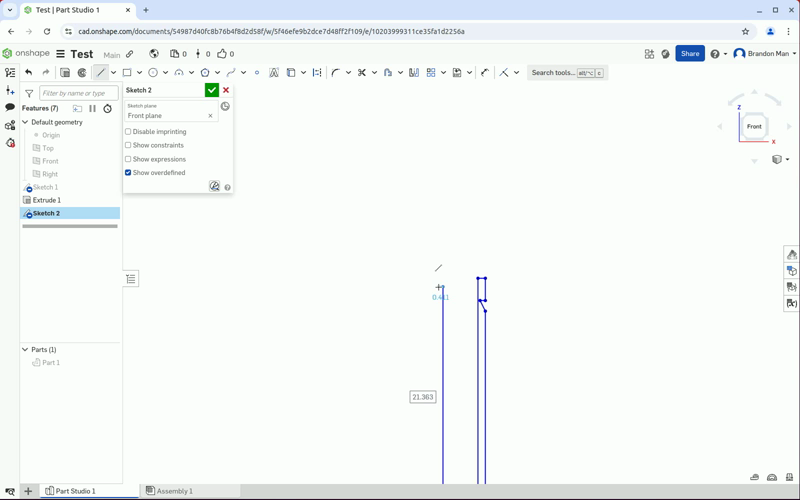
scroll(6)
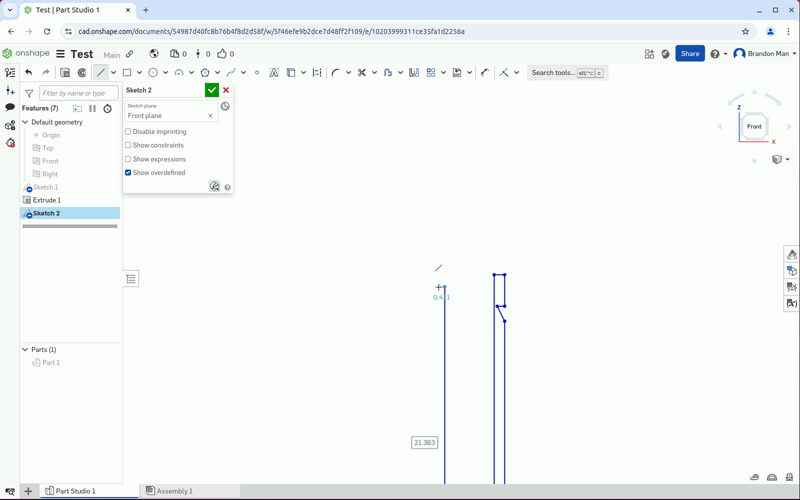
scroll(6)
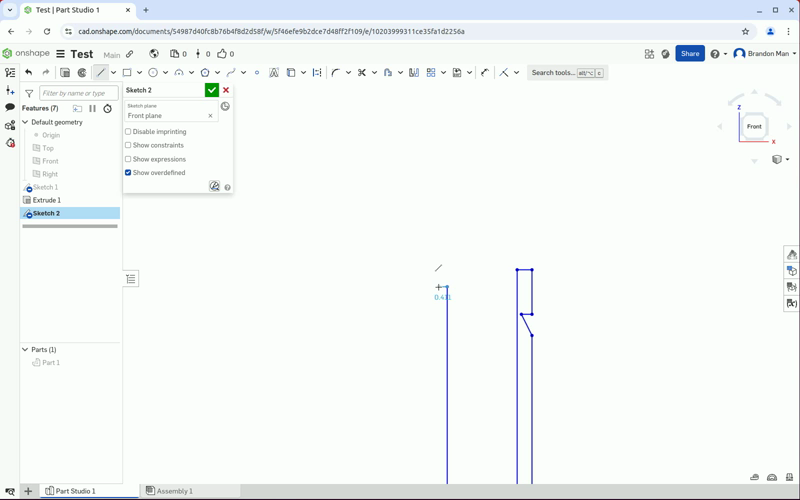
scroll(6)
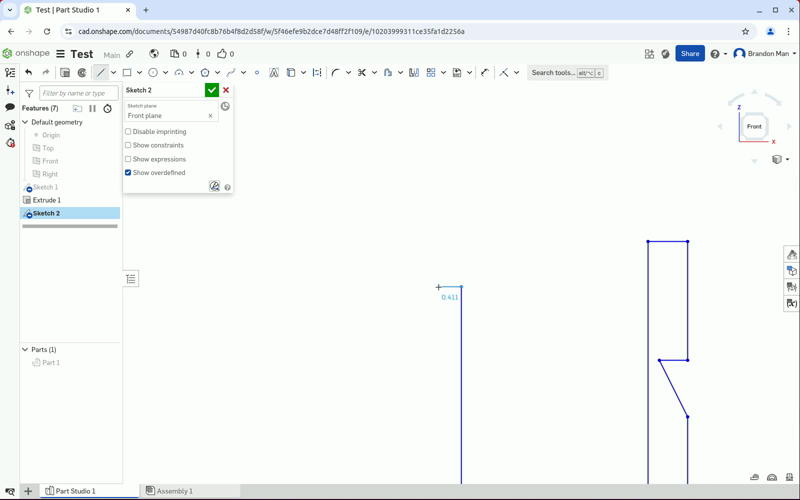
click(438, 286)
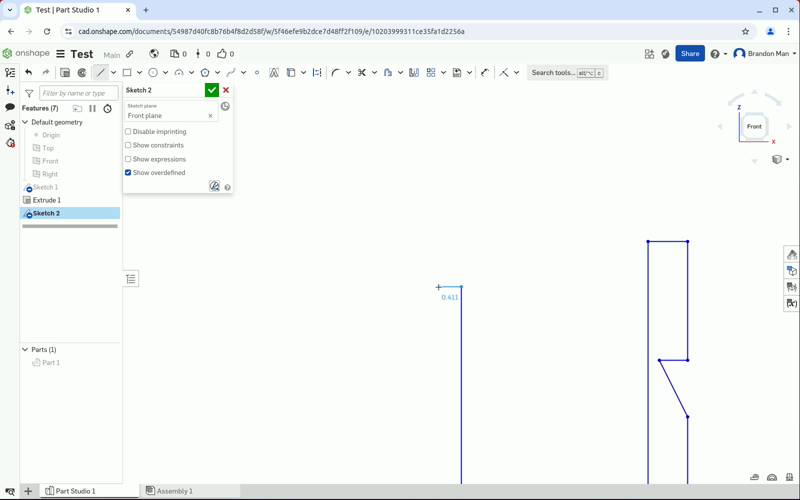
scroll(-6)
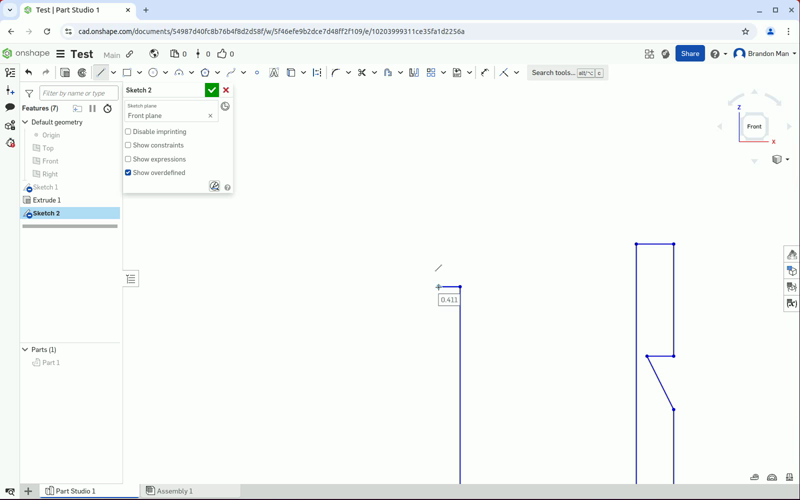
scroll(-6)
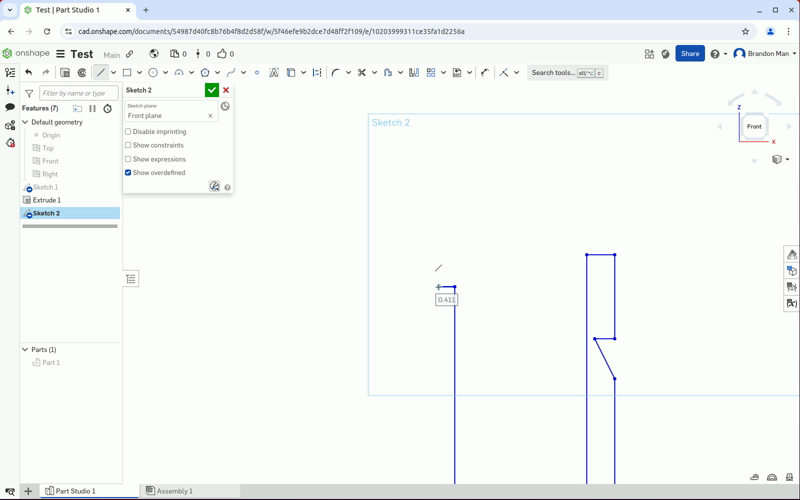
scroll(-6)
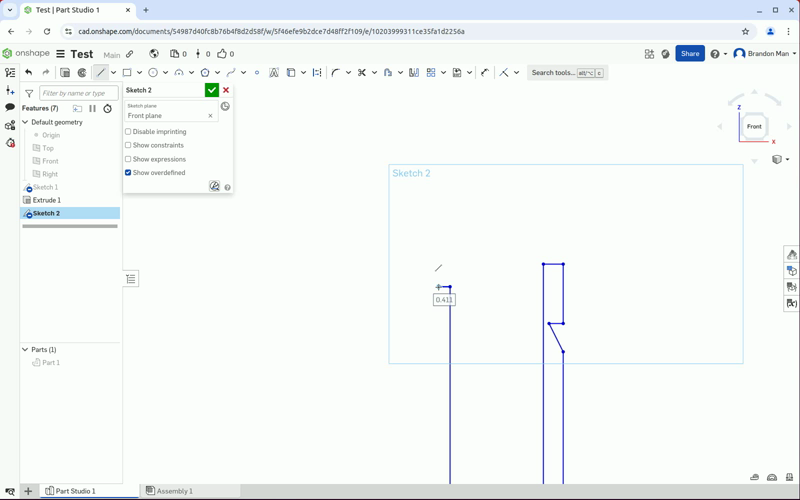
scroll(-6)
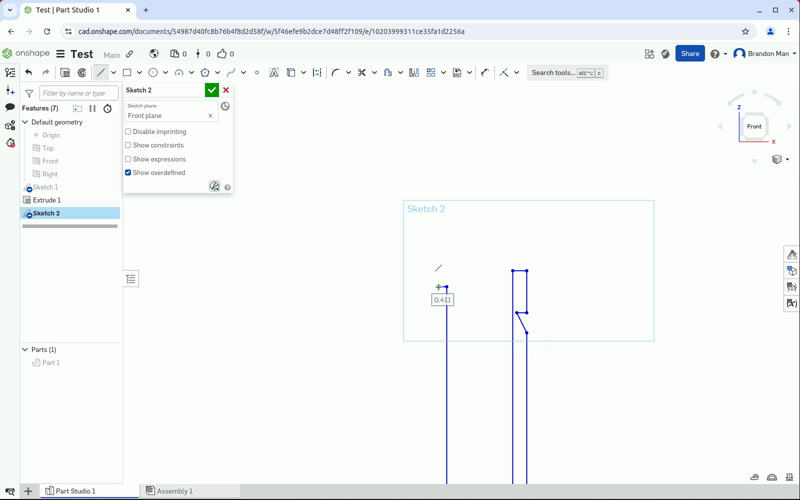
scroll(-6)
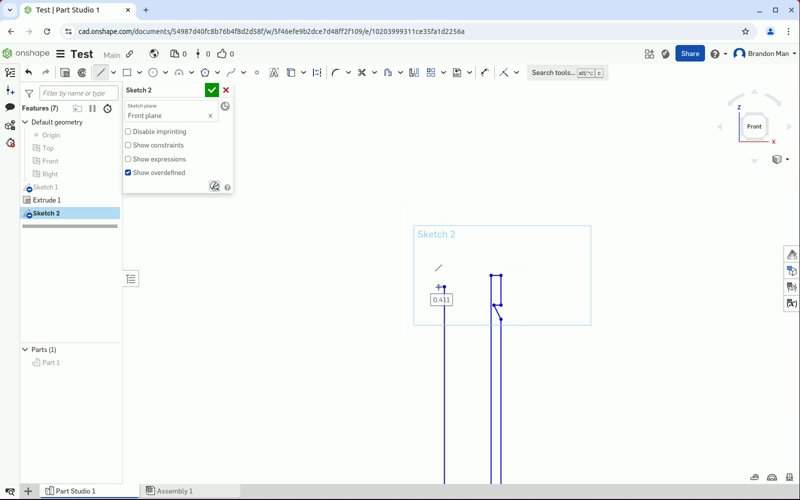
scroll(-6)
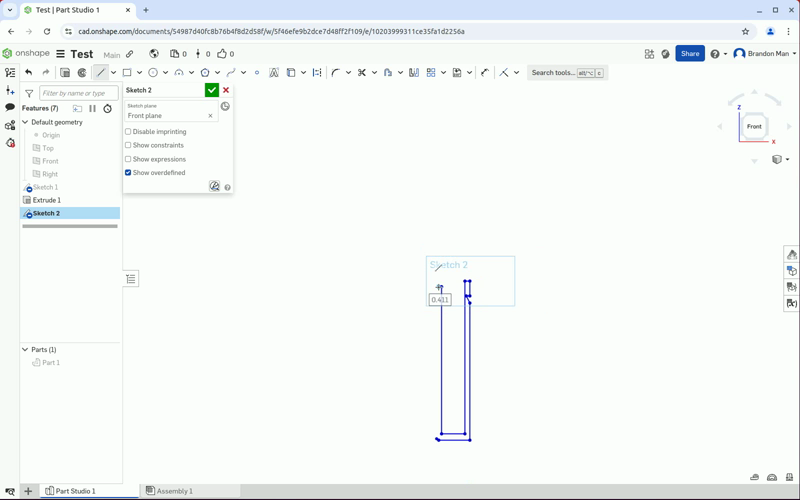
scroll(-6)
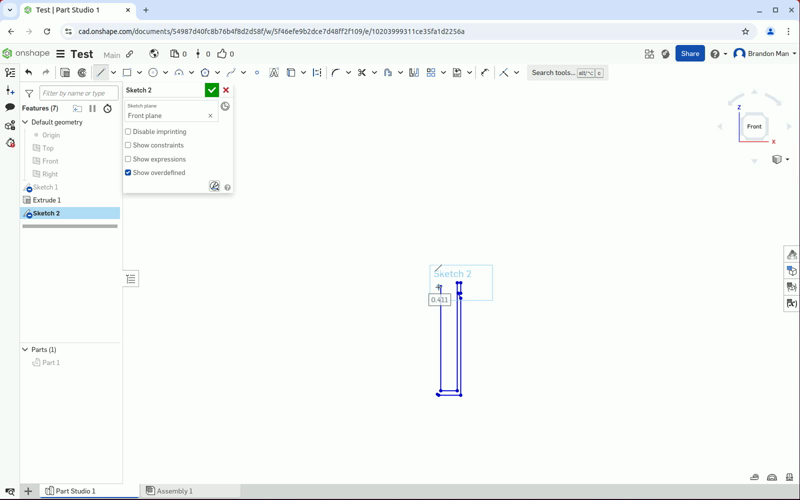
key_up(shift)
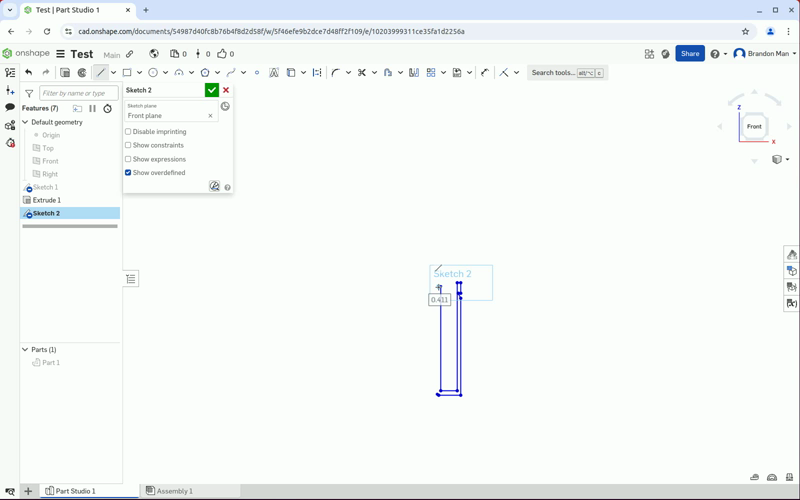
key_down(shift)
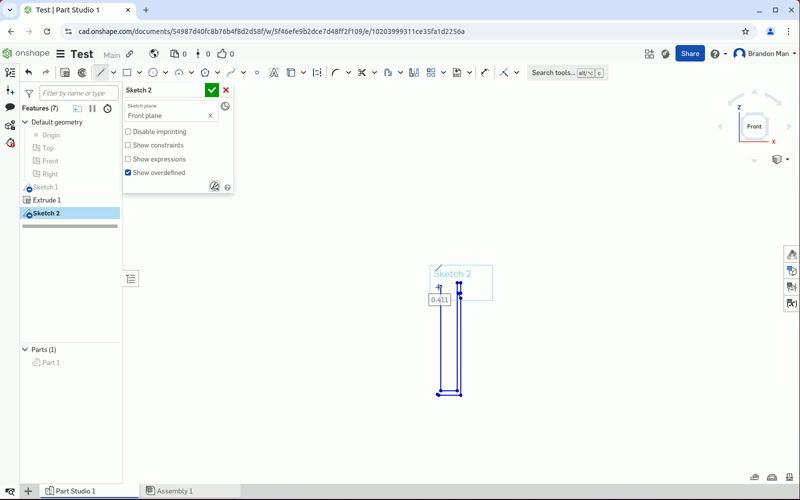
mouse_move(438, 388)
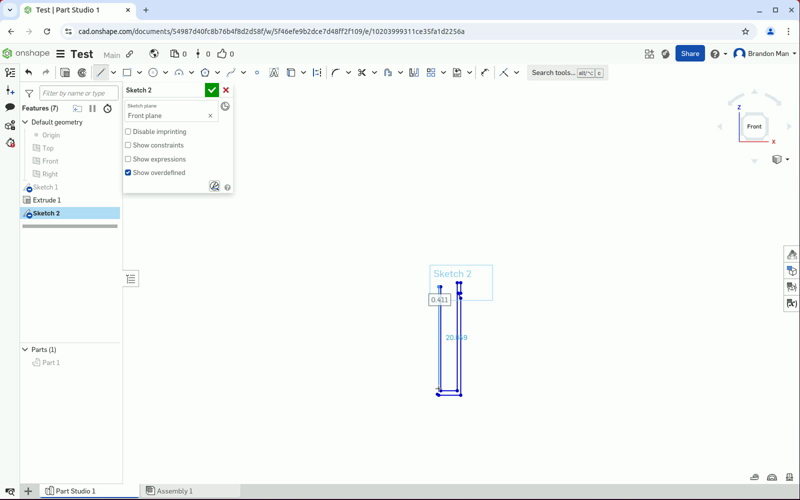
scroll(6)
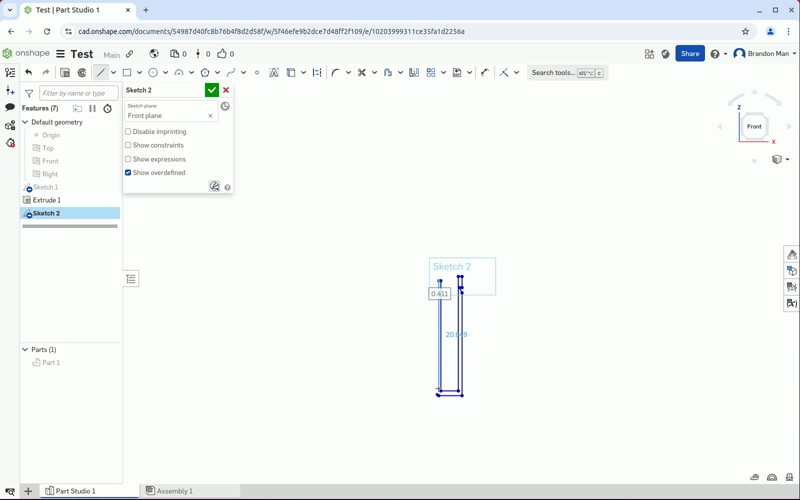
scroll(6)
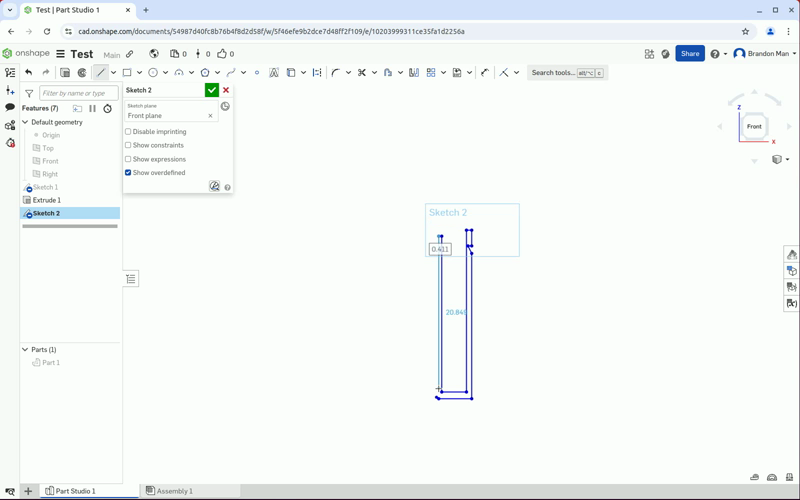
scroll(6)
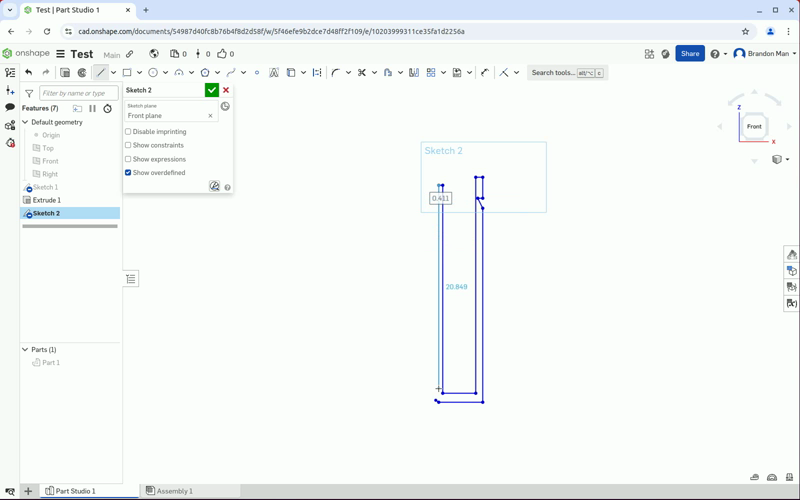
scroll(6)
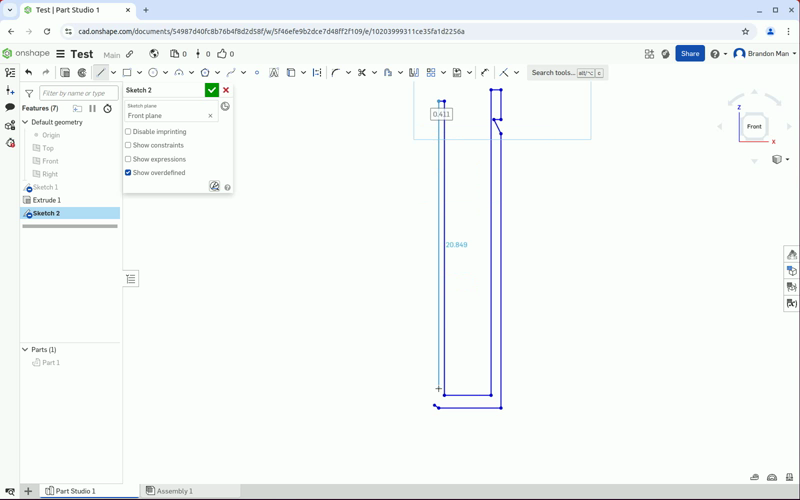
scroll(6)
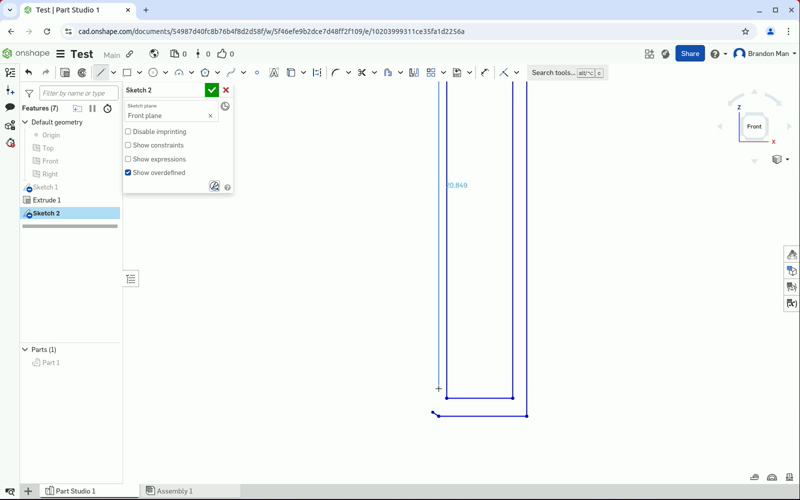
scroll(6)
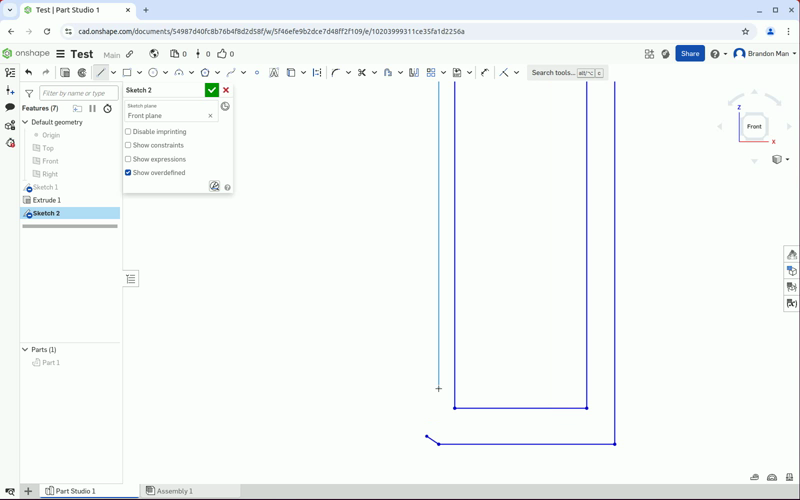
scroll(6)
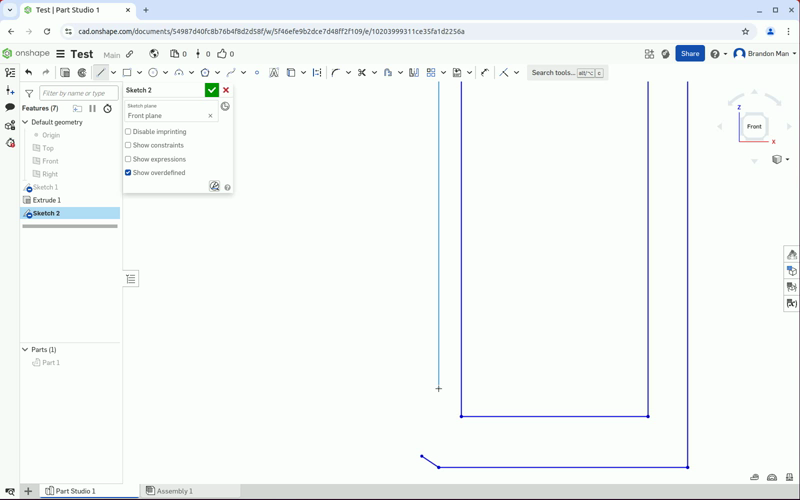
click(438, 388)
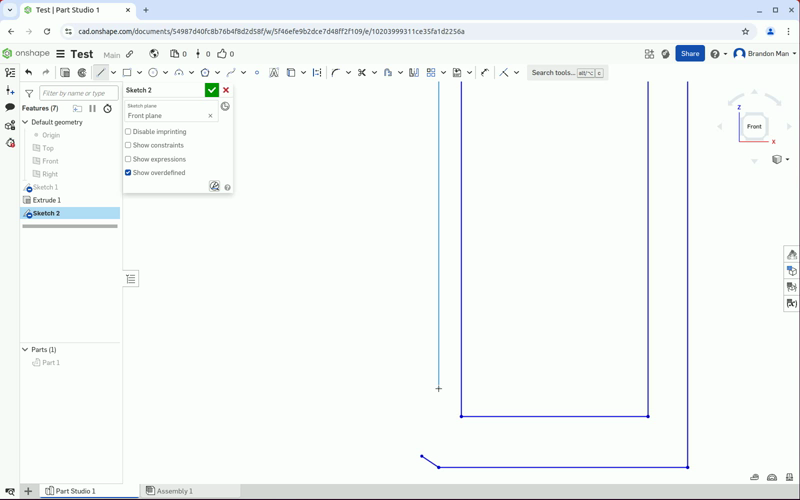
scroll(-6)
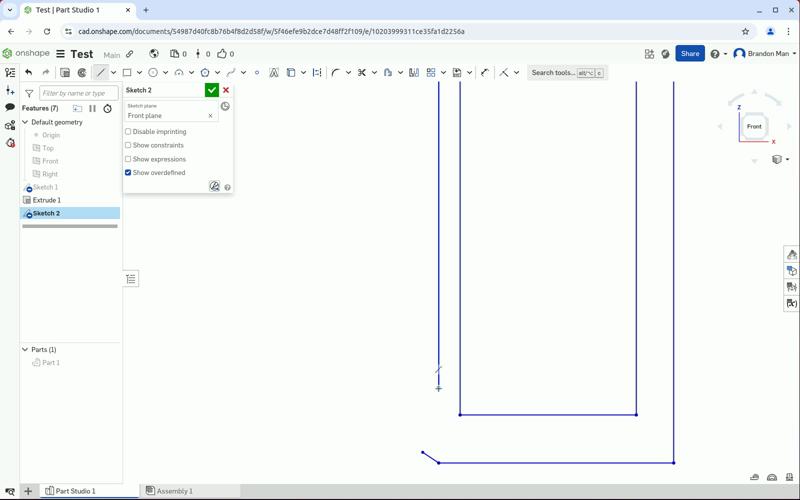
scroll(-6)
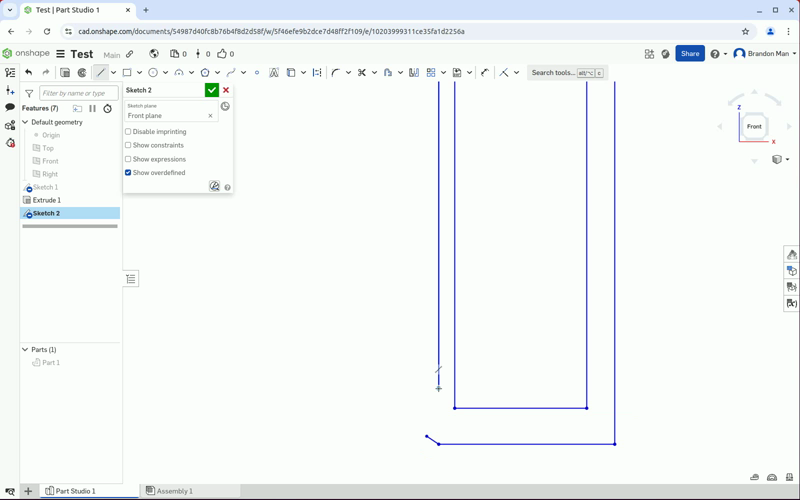
scroll(-6)
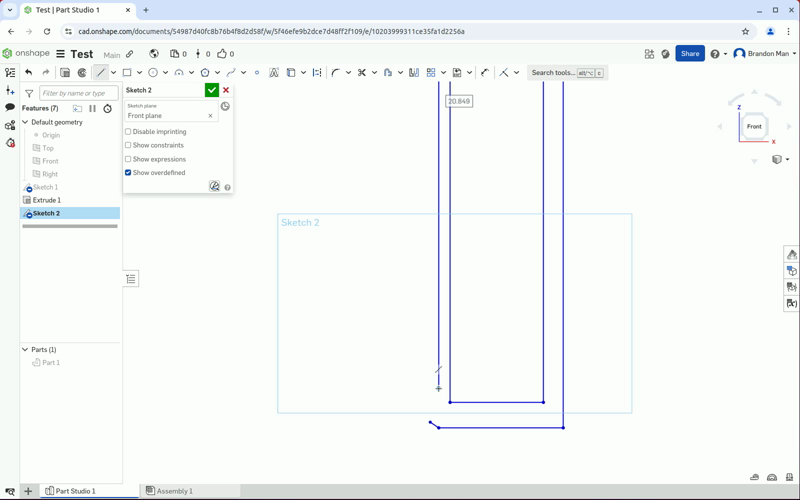
scroll(-6)
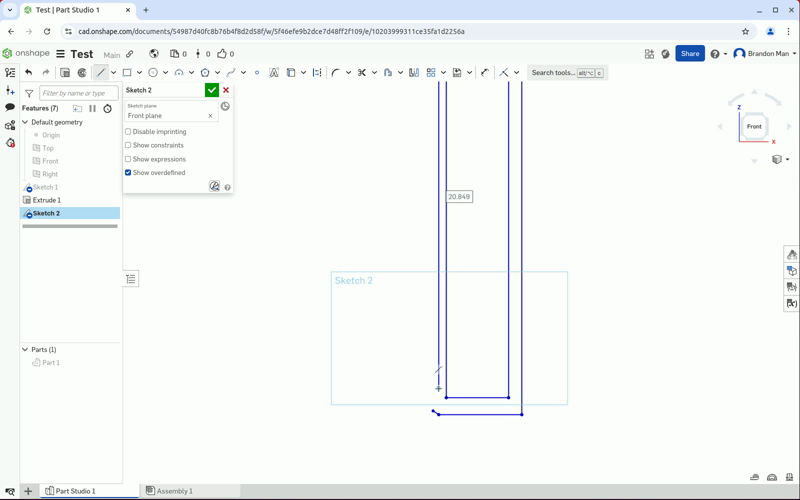
scroll(-6)
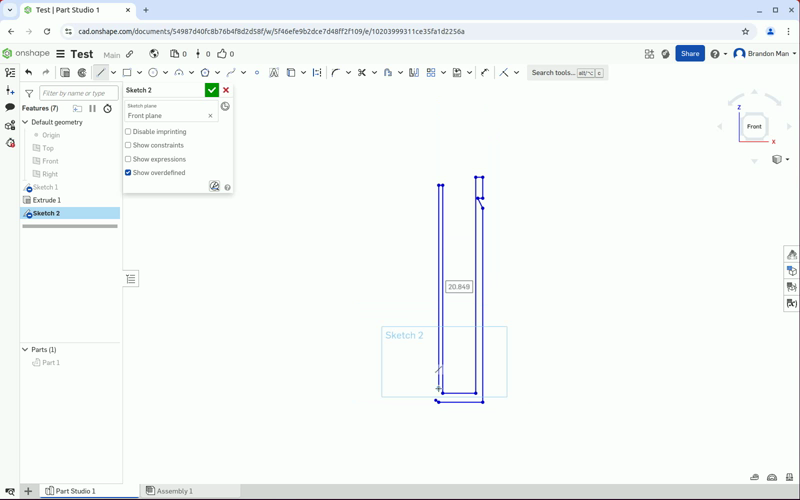
scroll(-6)
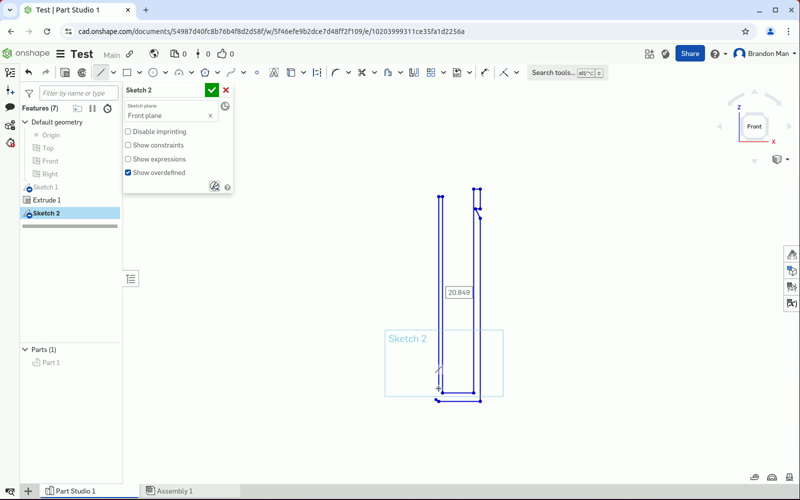
scroll(-6)
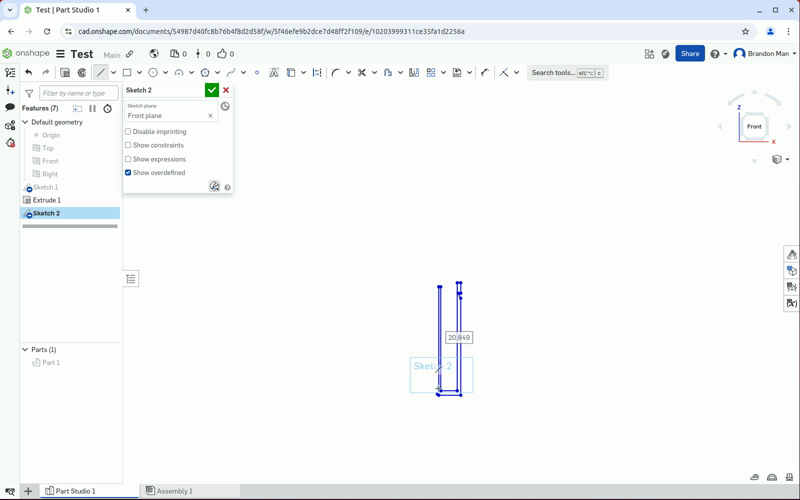
key_up(shift)
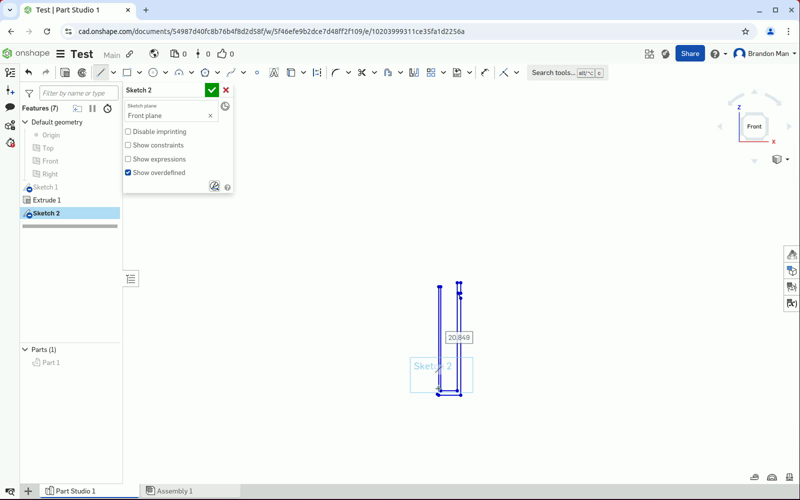
key_down(shift)
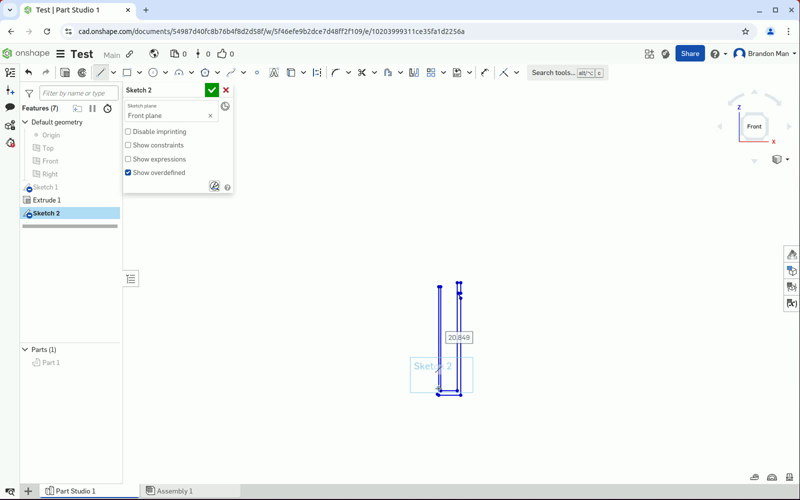
mouse_move(468, 388)
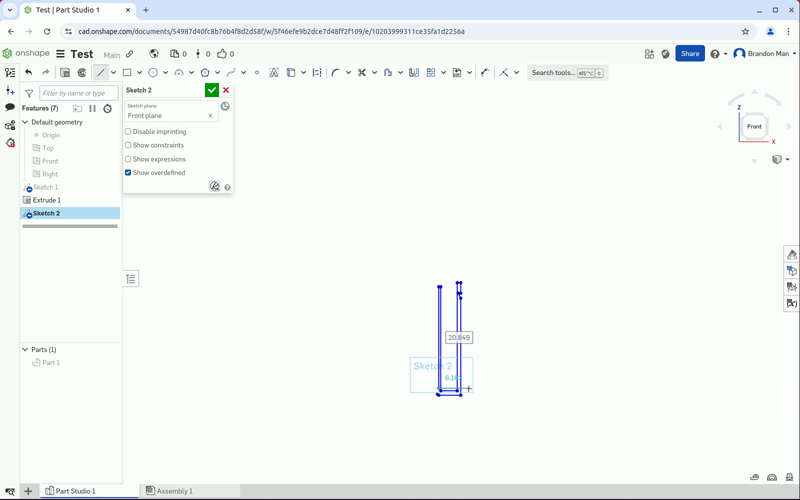
mouse_move(437, 391)
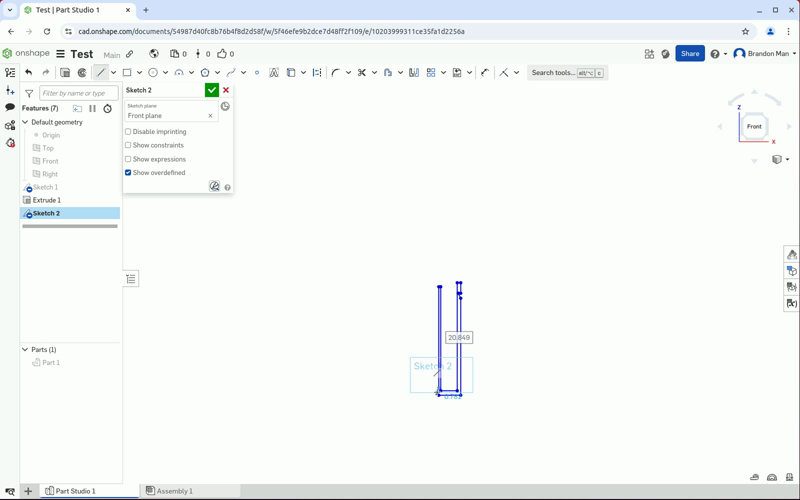
scroll(6)
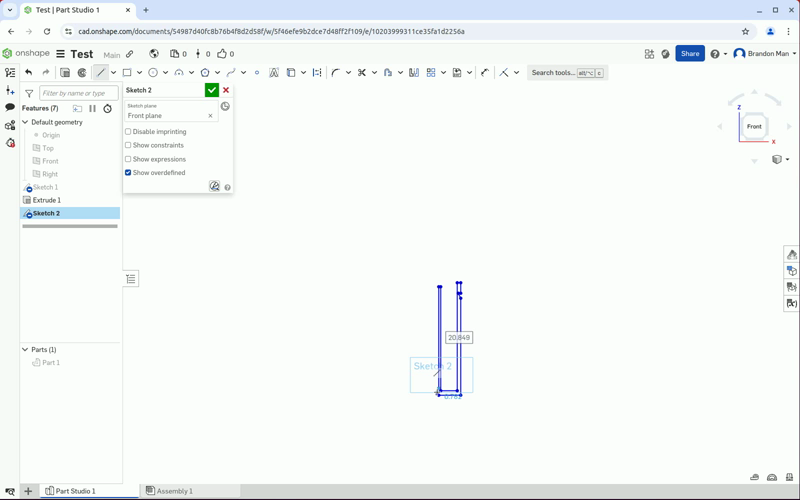
scroll(6)
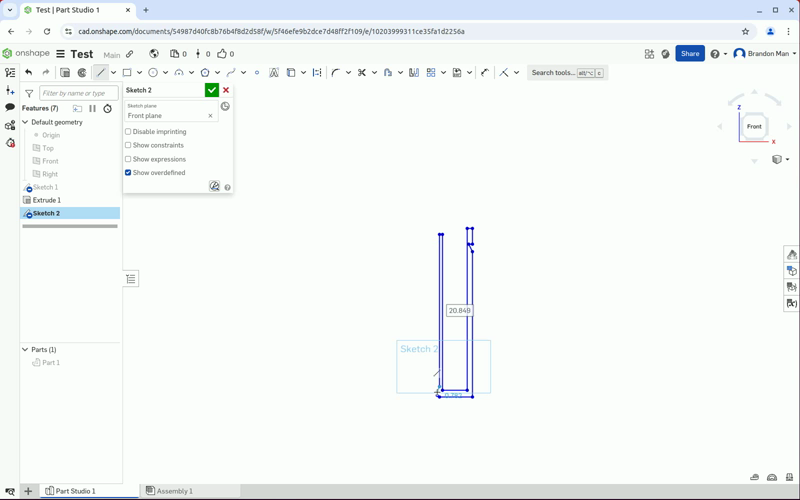
scroll(6)
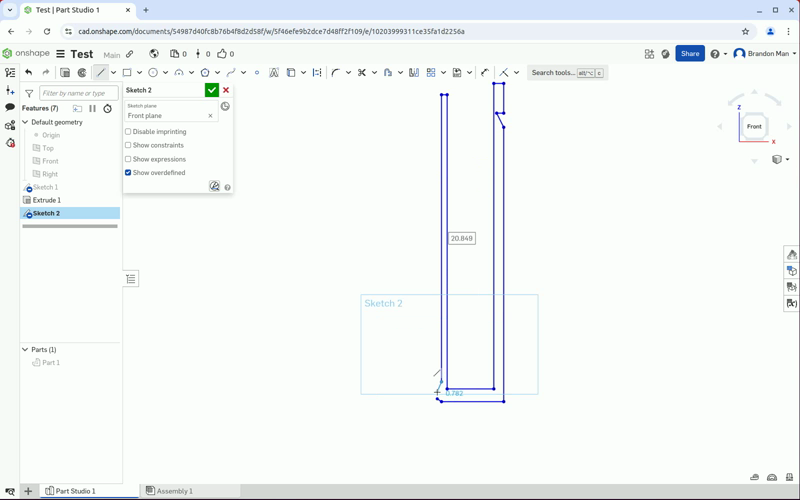
scroll(6)
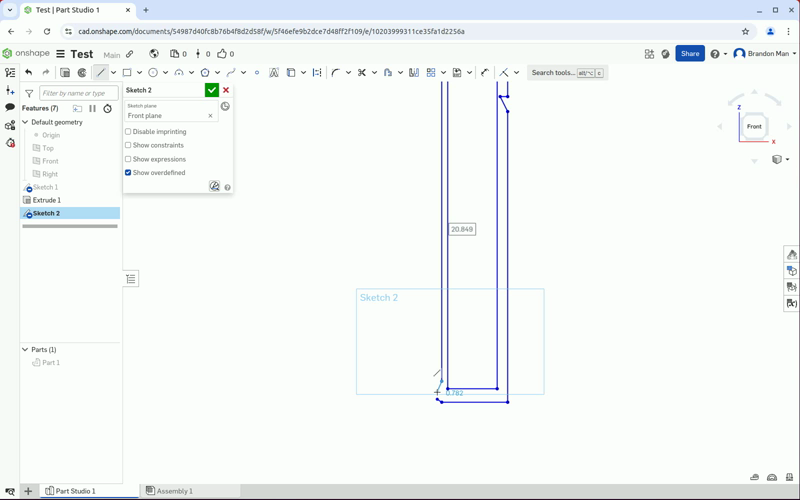
scroll(6)
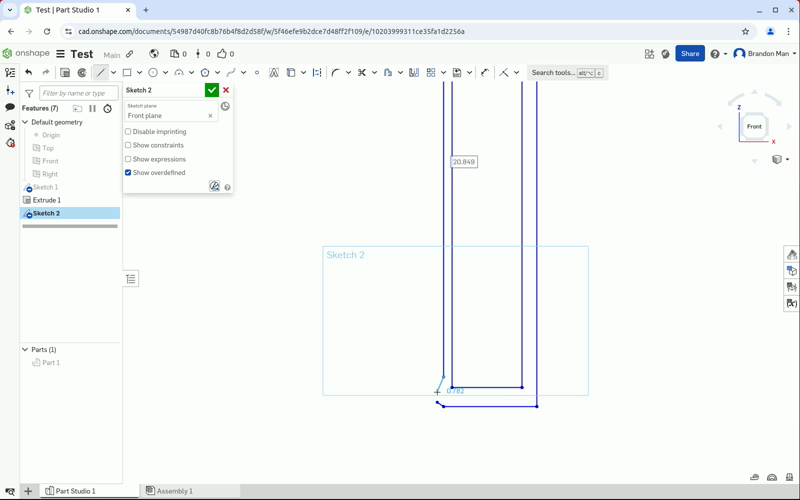
scroll(6)
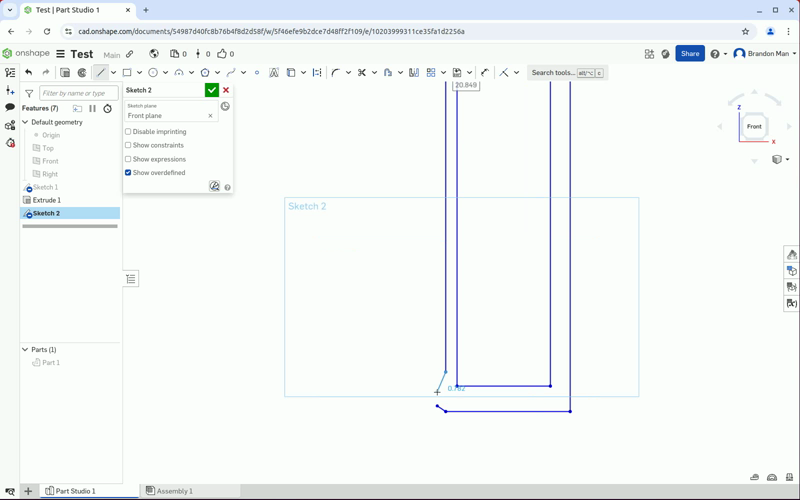
scroll(6)
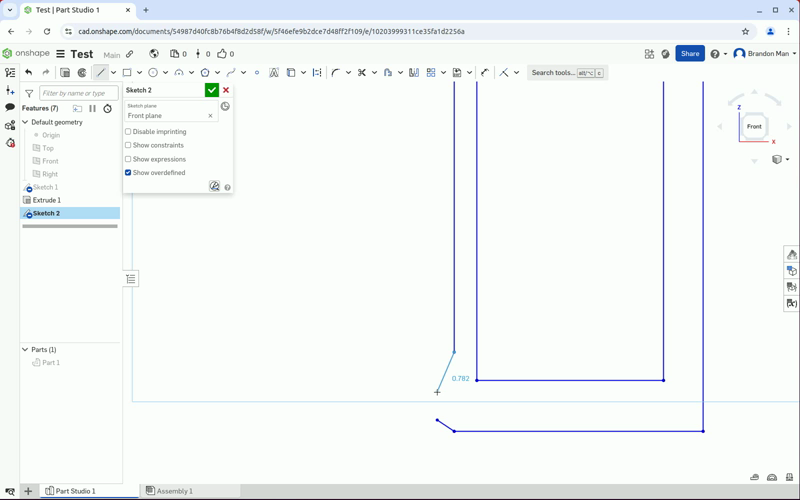
click(437, 391)
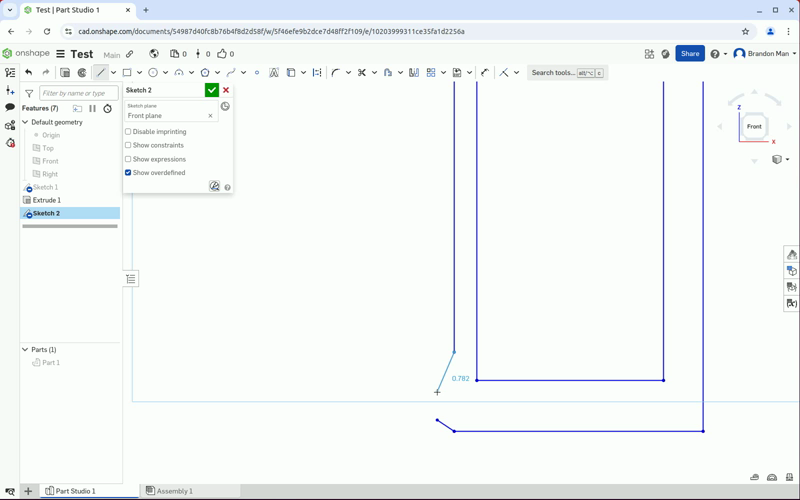
scroll(-6)
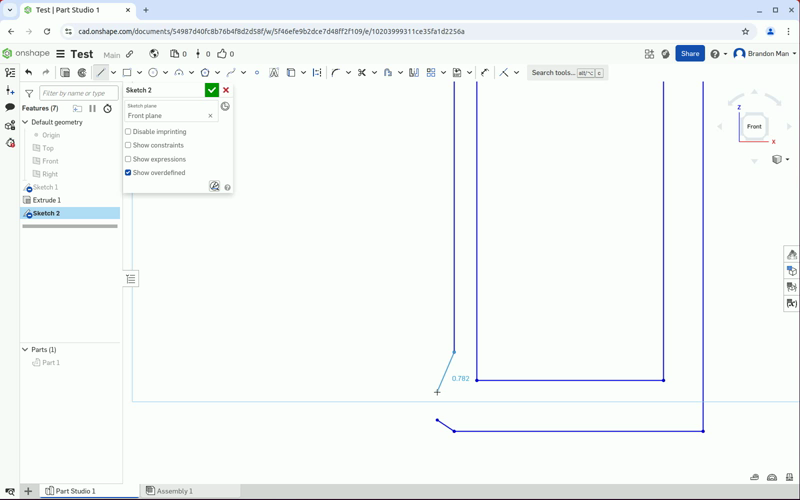
scroll(-6)
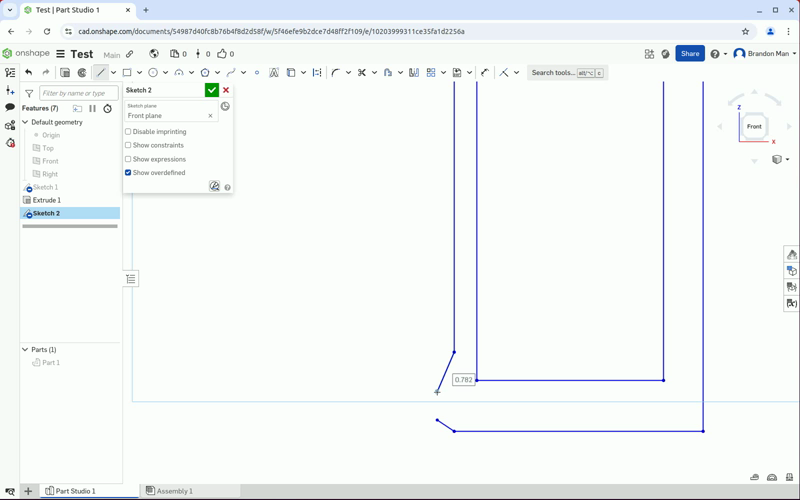
scroll(-6)
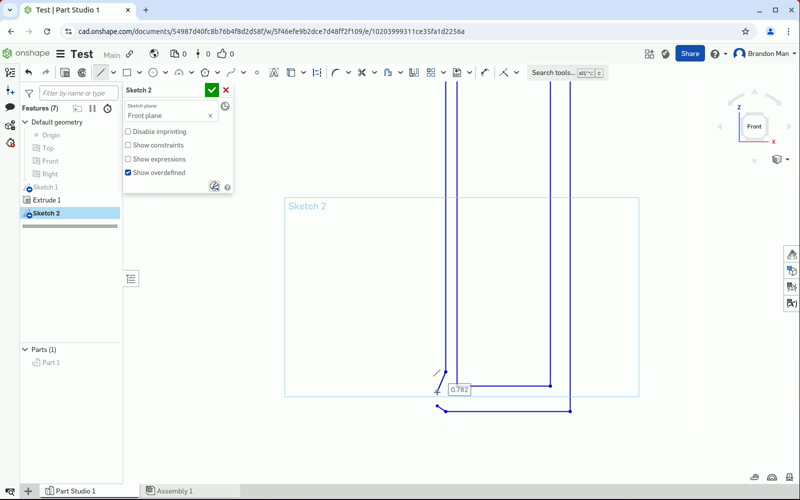
scroll(-6)
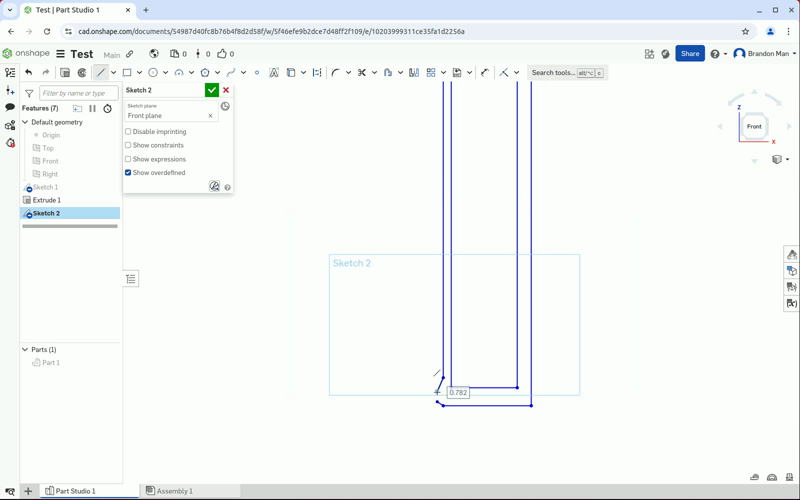
scroll(-6)
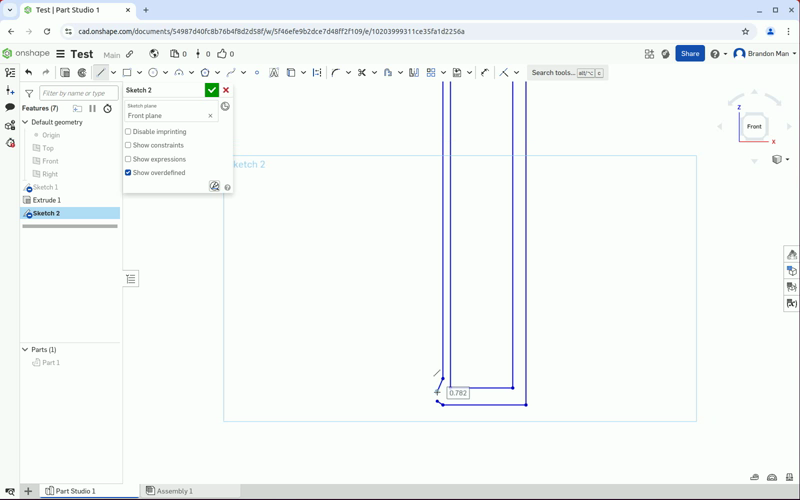
scroll(-6)
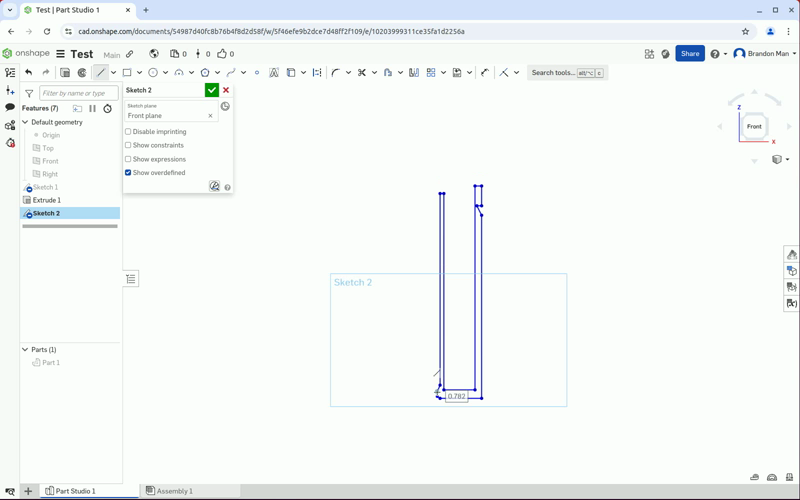
scroll(-6)
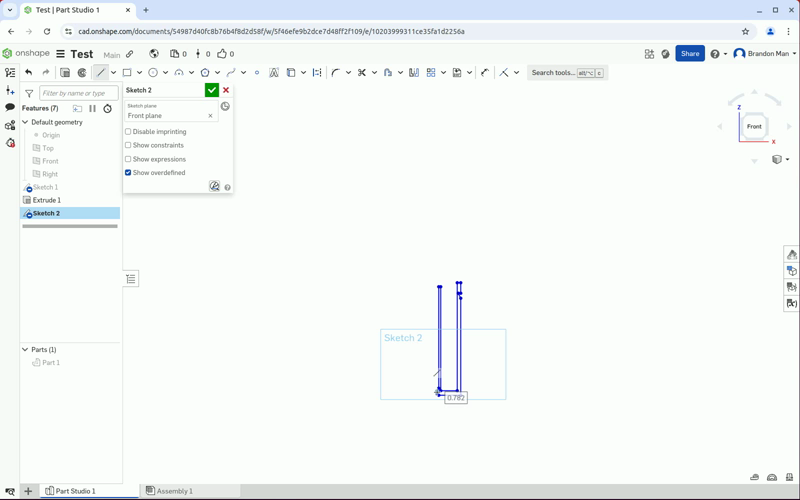
key_up(shift)
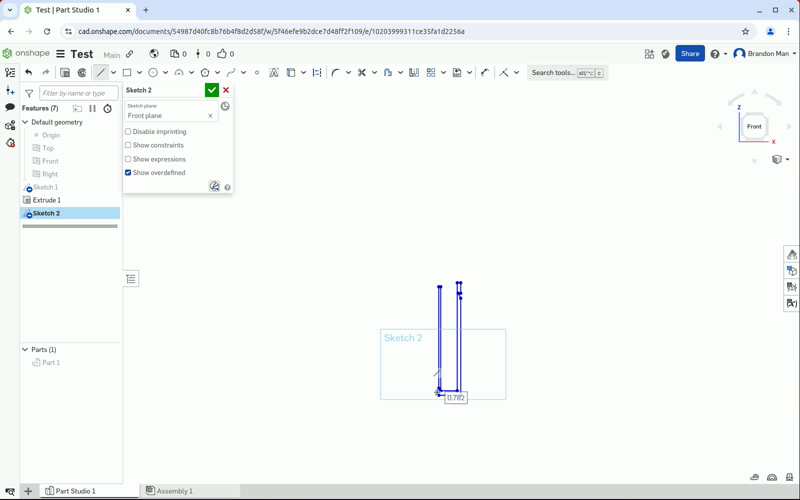
mouse_move(467, 391)
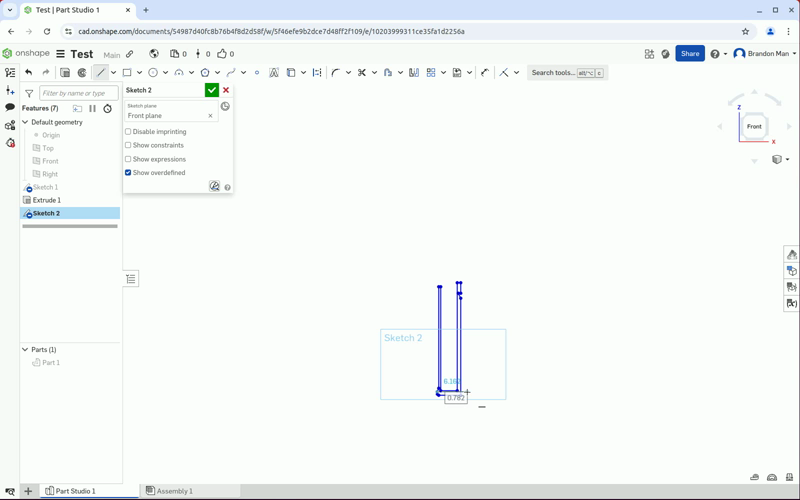
key_down(shift)
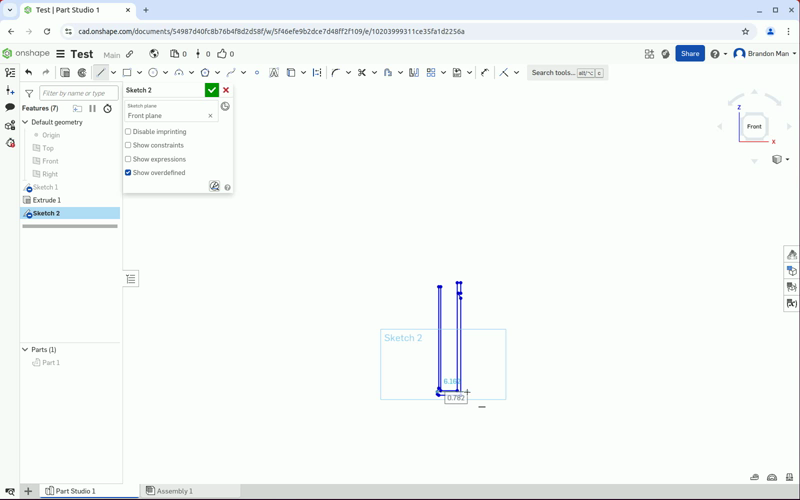
mouse_move(437, 394)
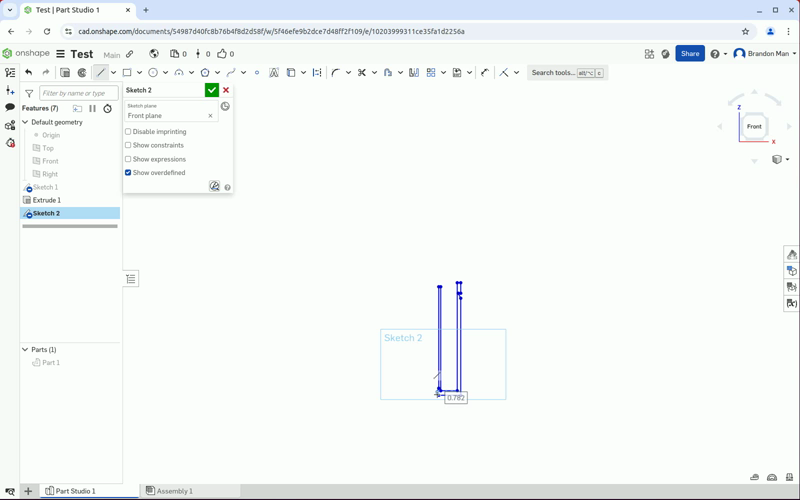
scroll(6)
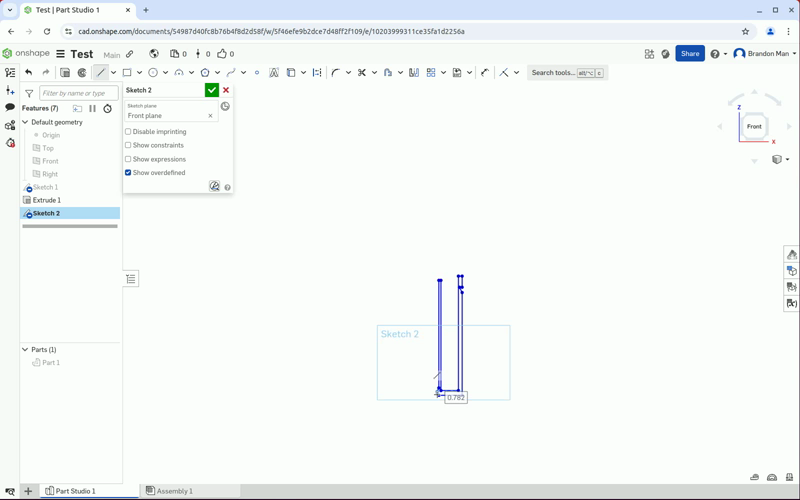
scroll(6)
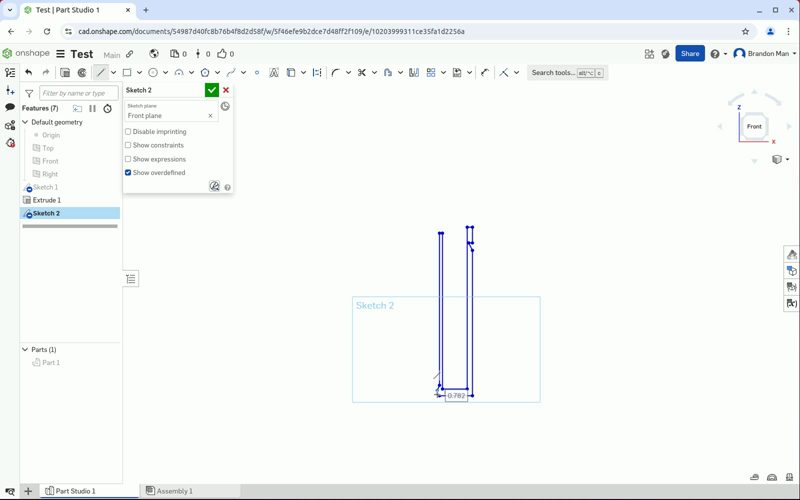
scroll(6)
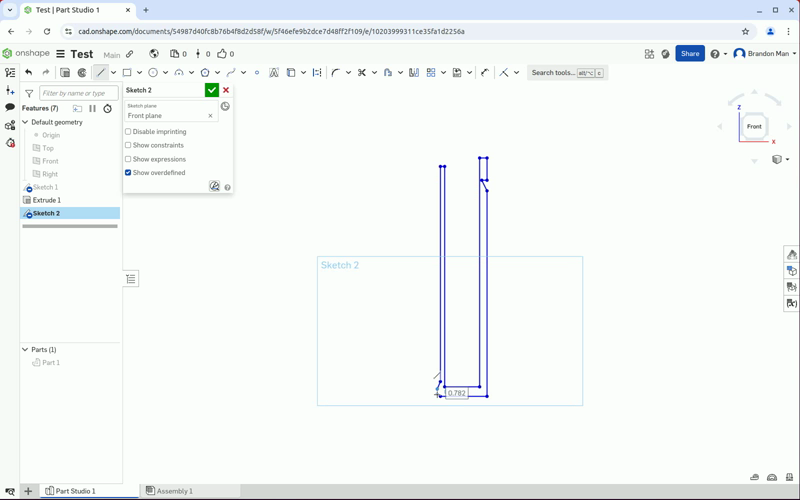
scroll(6)
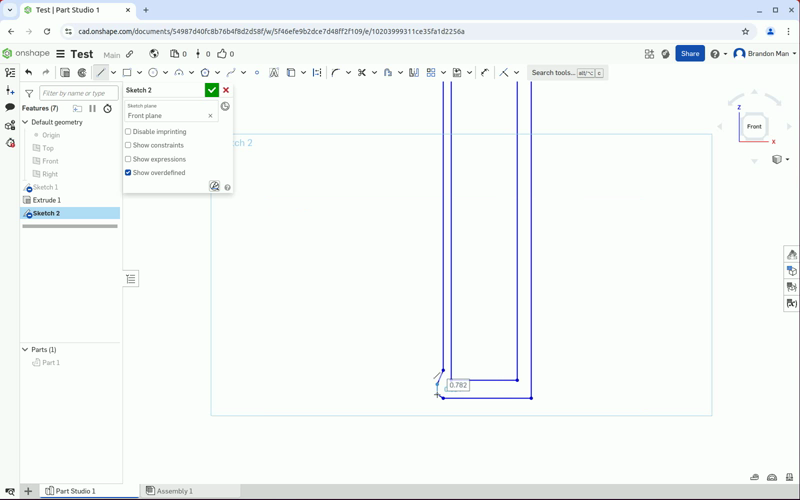
scroll(6)
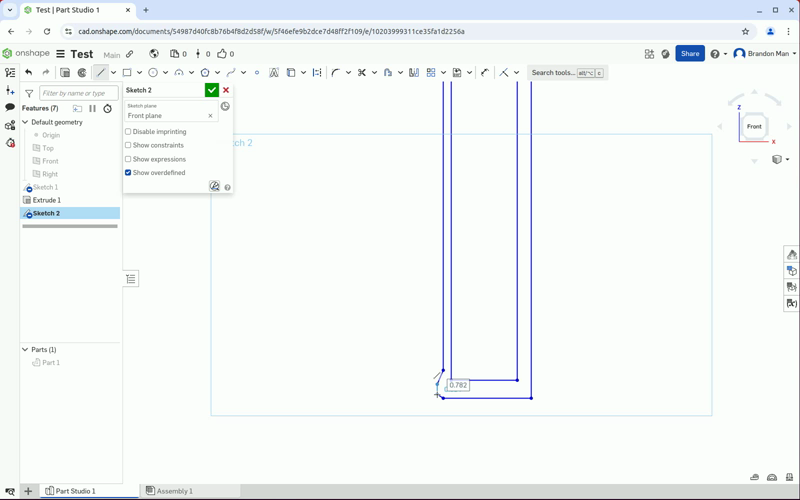
scroll(6)
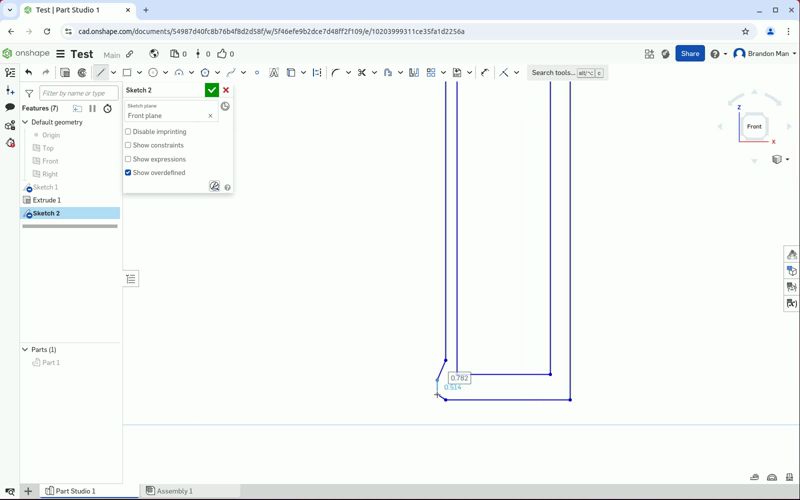
scroll(6)
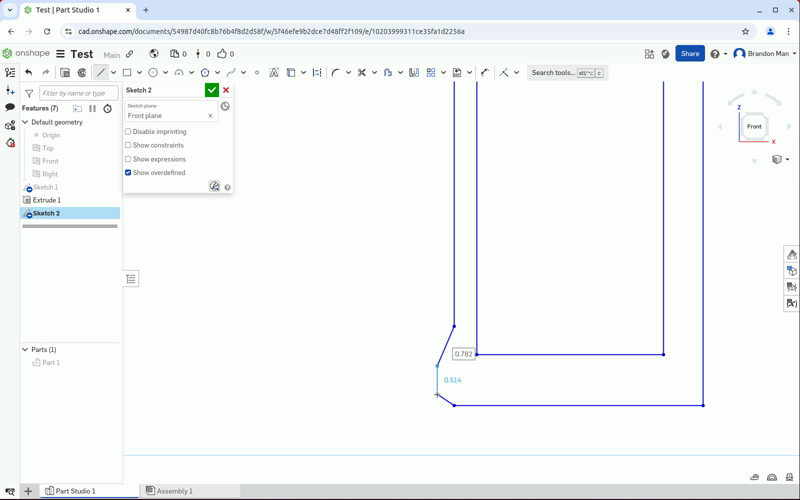
key_up(shift)
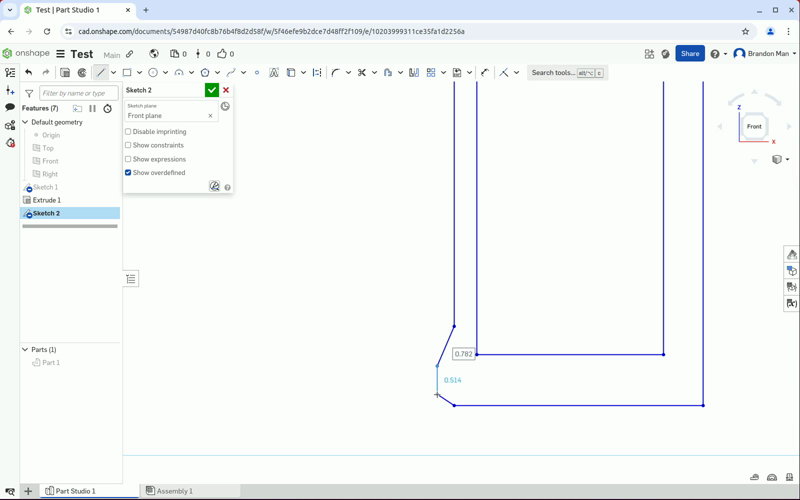
click(437, 394)
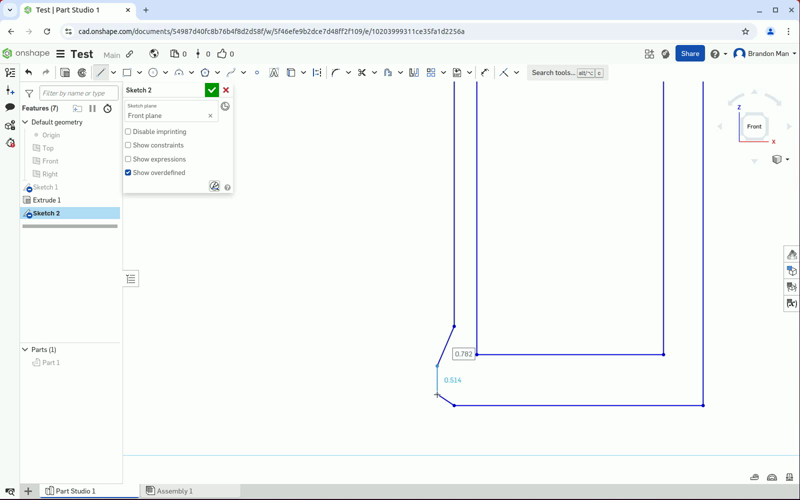
scroll(-6)
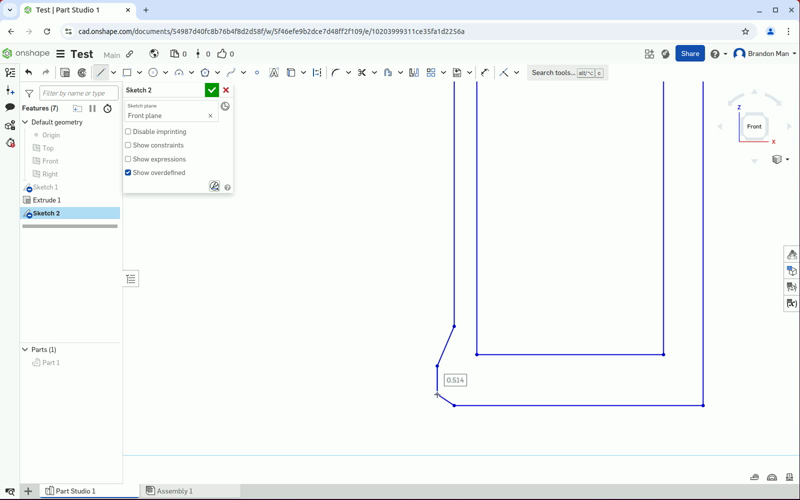
scroll(-6)
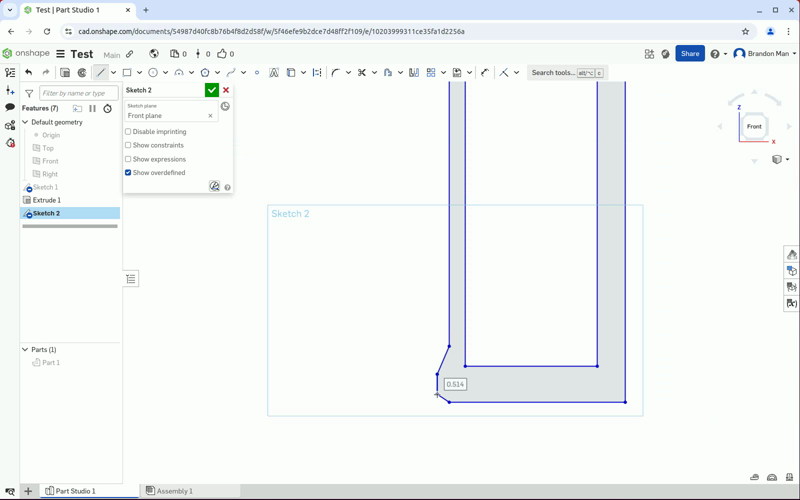
scroll(-6)
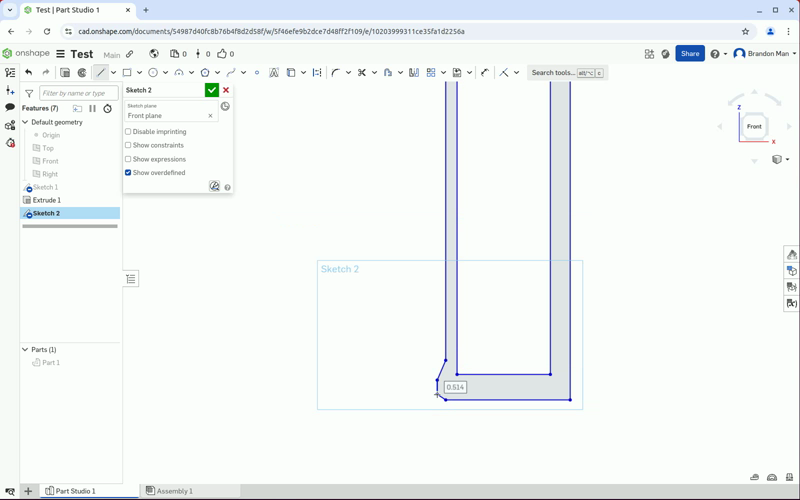
scroll(-6)
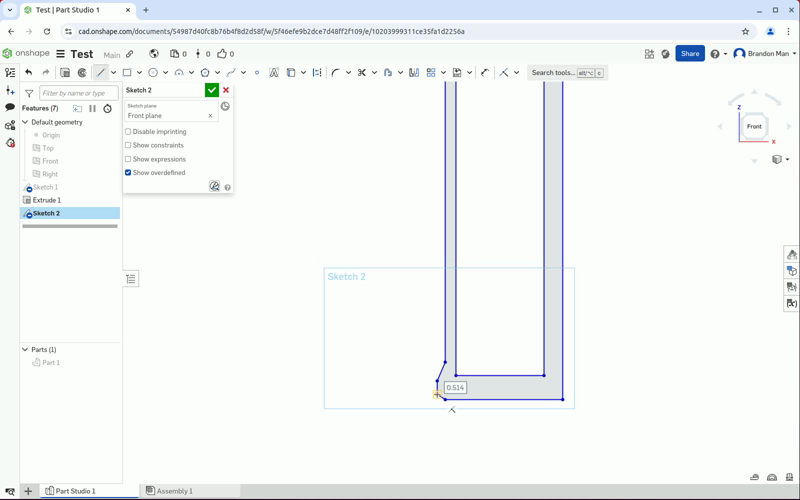
scroll(-6)
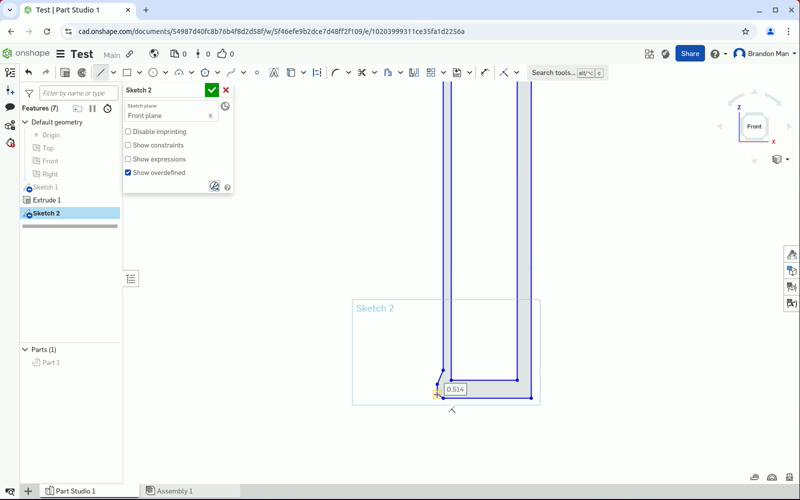
scroll(-6)
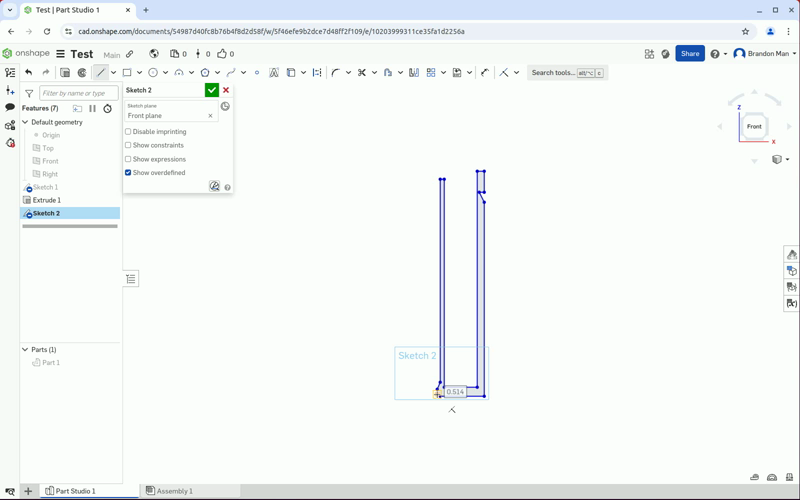
scroll(-6)
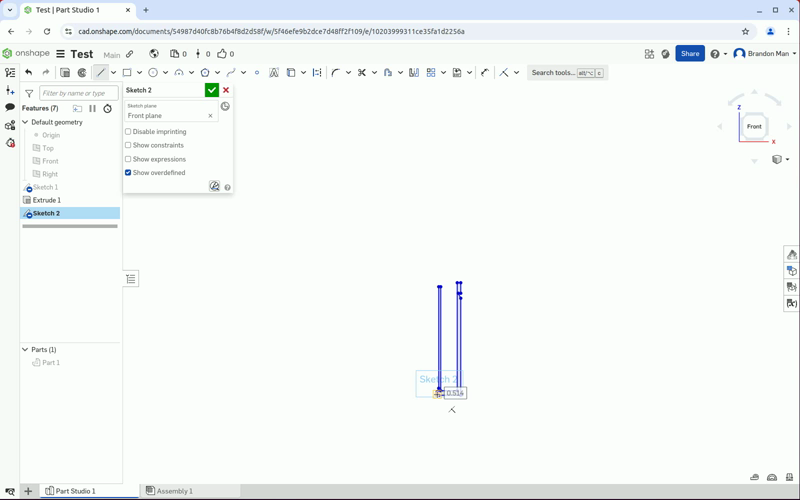
key(esc)
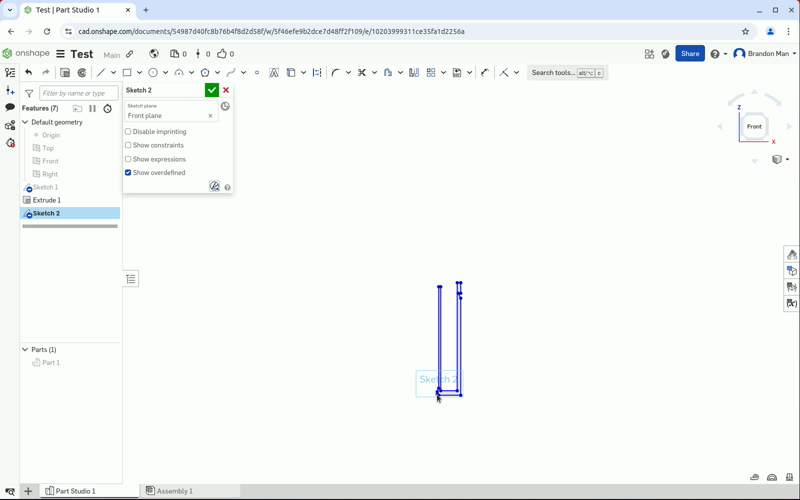
mouse_move(459, 289)
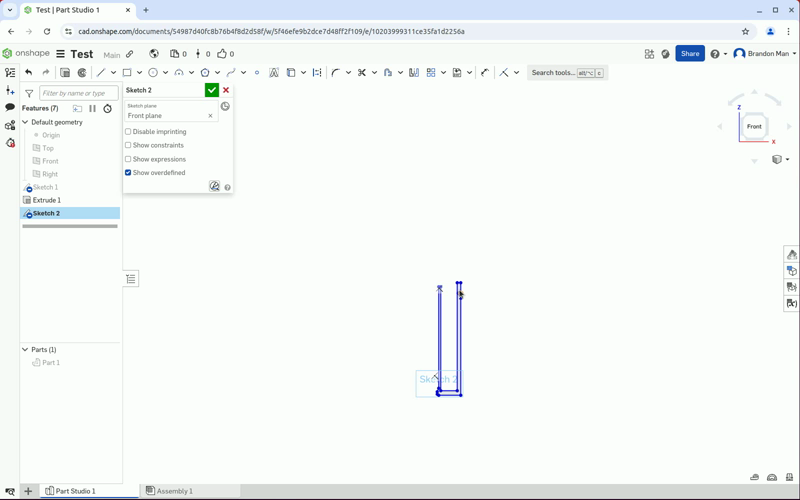
scroll(6)
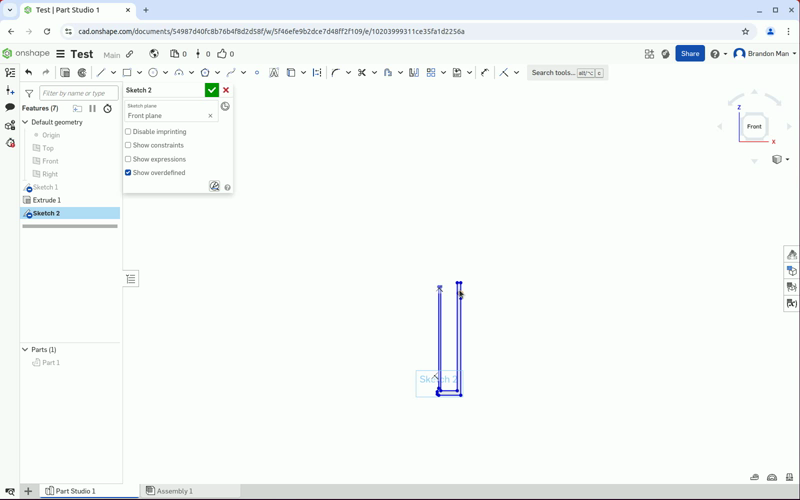
scroll(6)
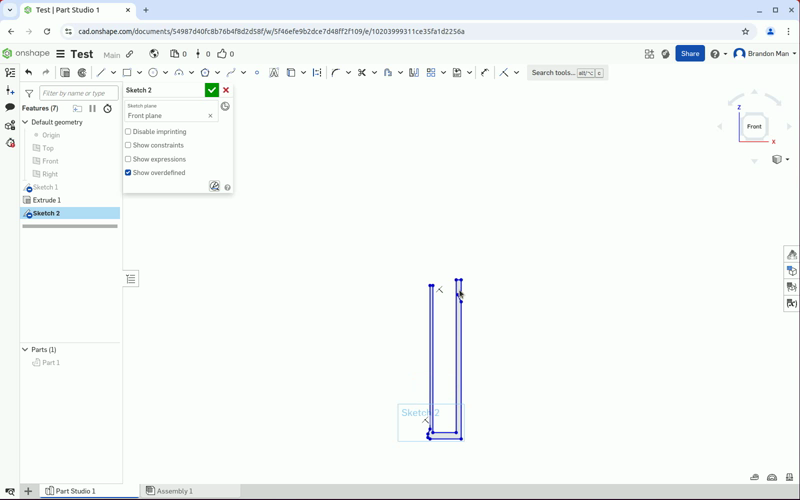
scroll(6)
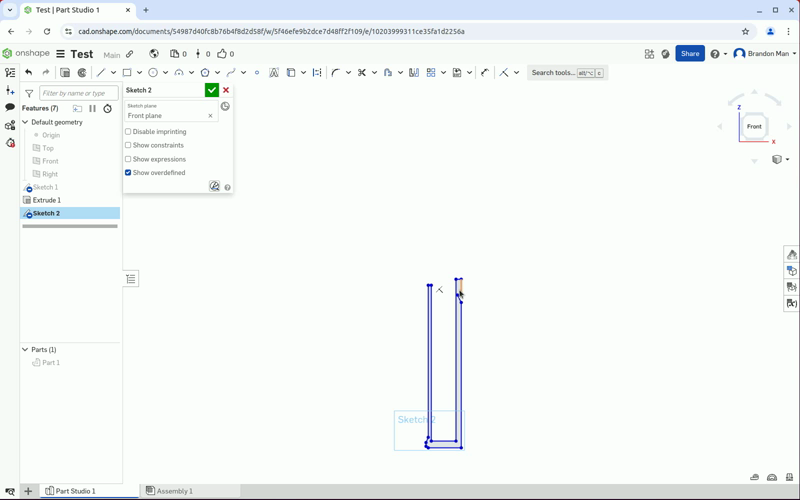
scroll(6)
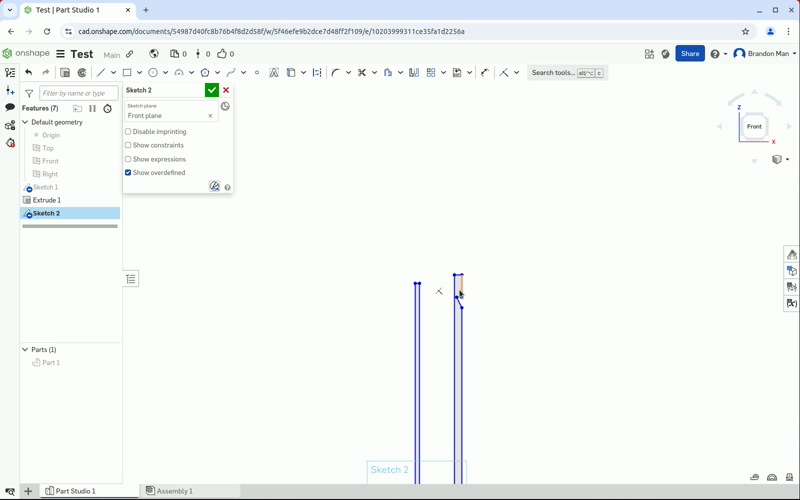
scroll(6)
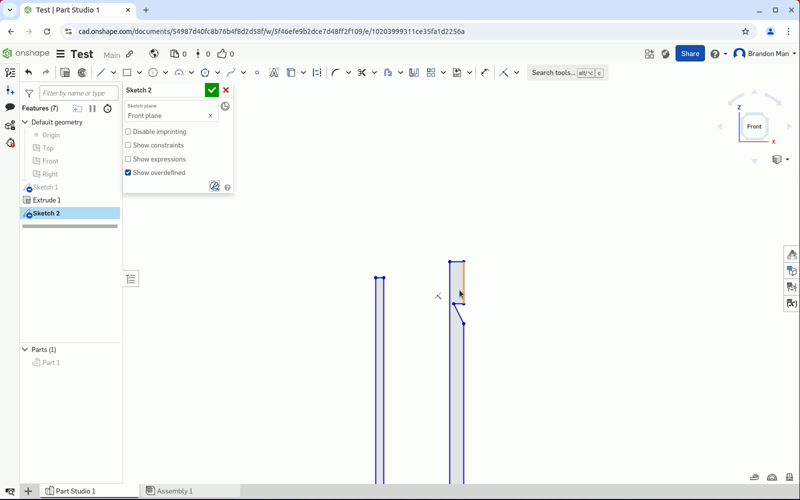
scroll(6)
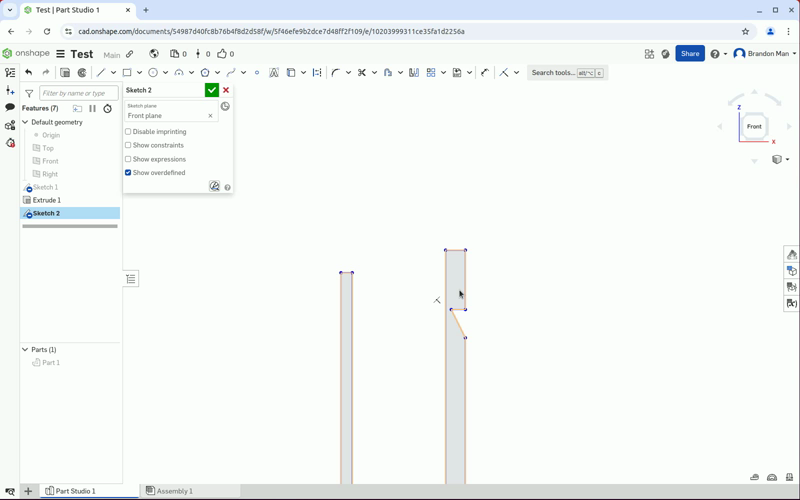
scroll(6)
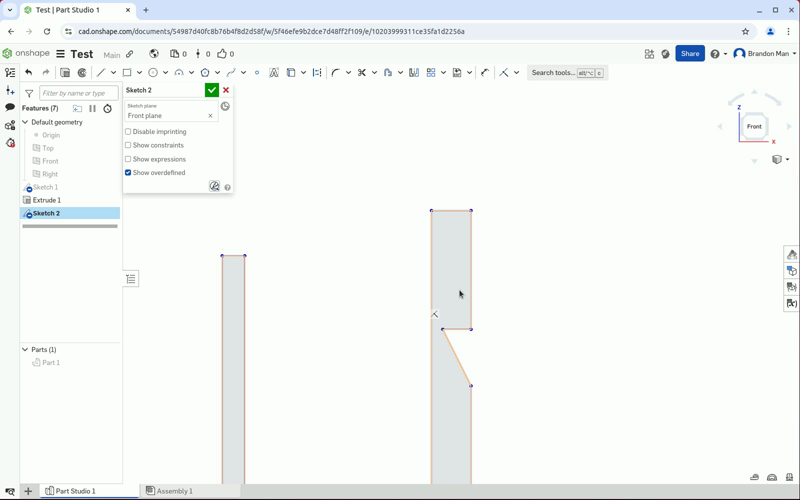
click(459, 289)
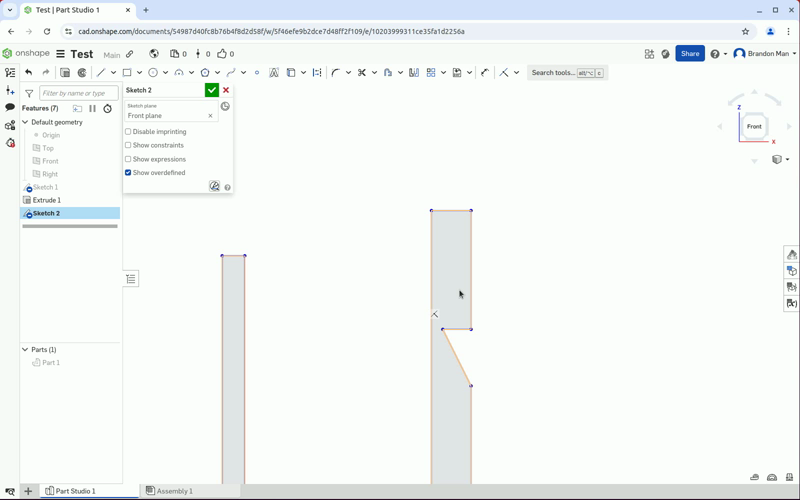
scroll(-6)
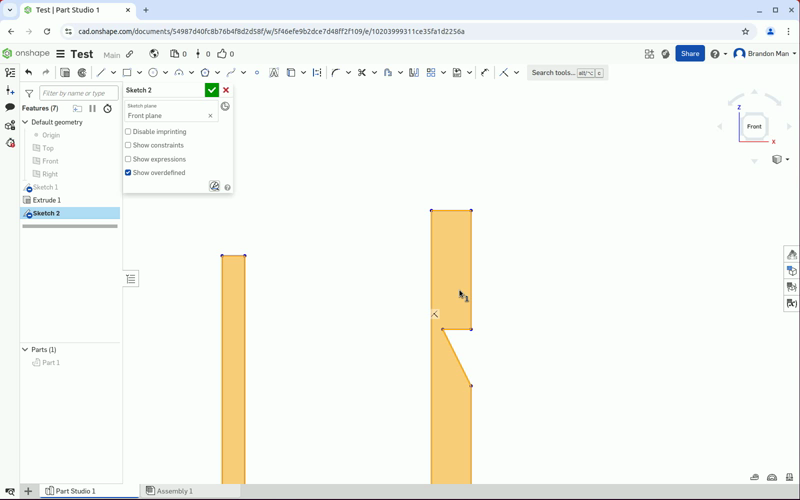
scroll(-6)
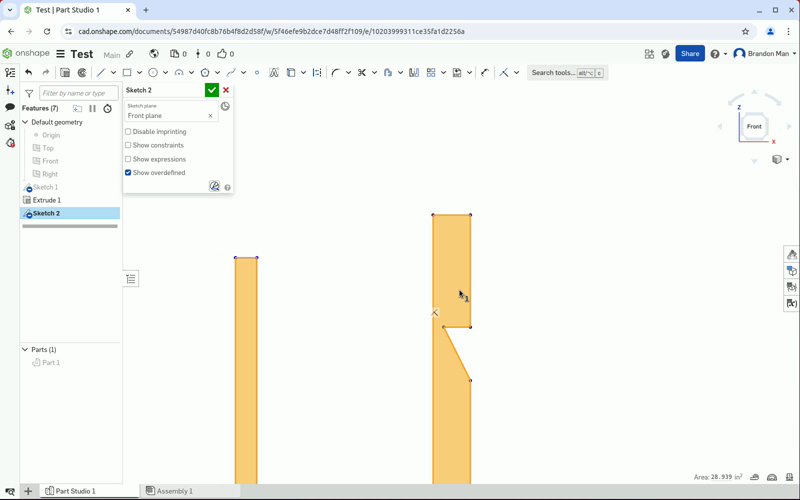
scroll(-6)
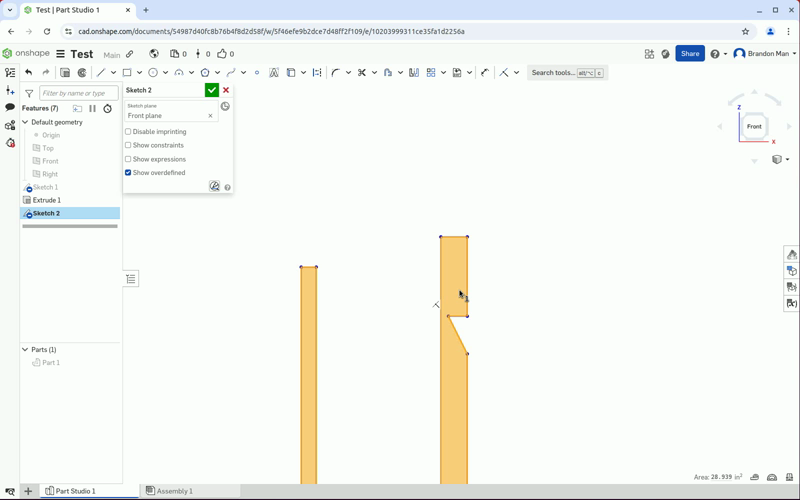
scroll(-6)
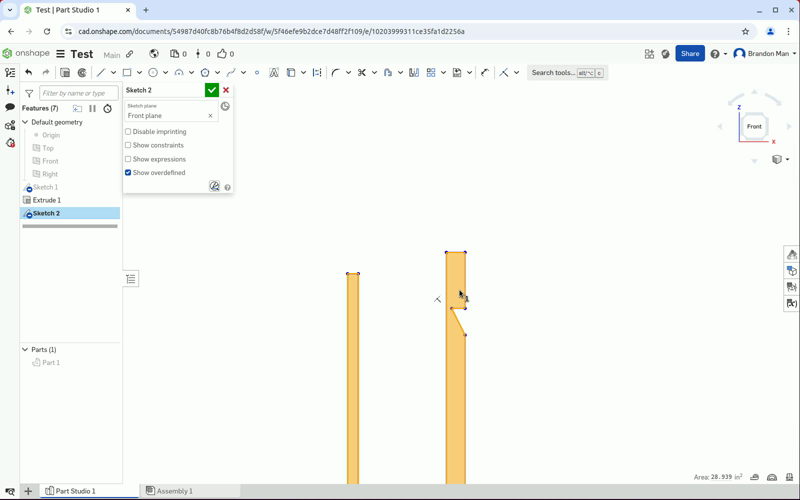
scroll(-6)
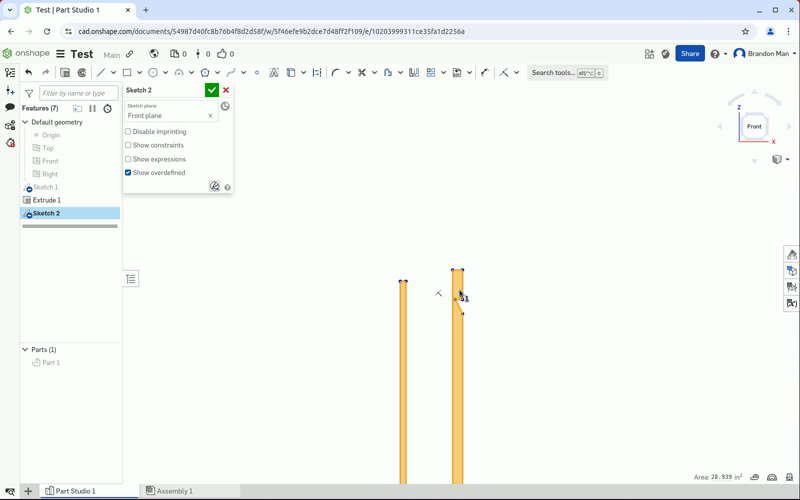
scroll(-6)
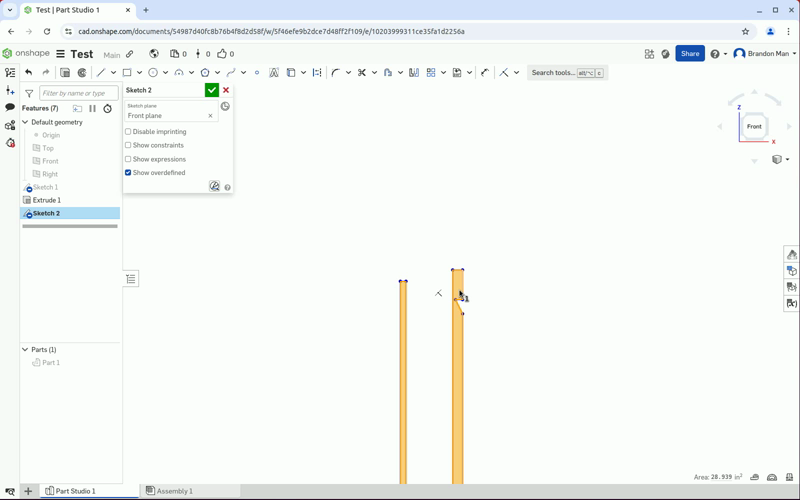
scroll(-6)
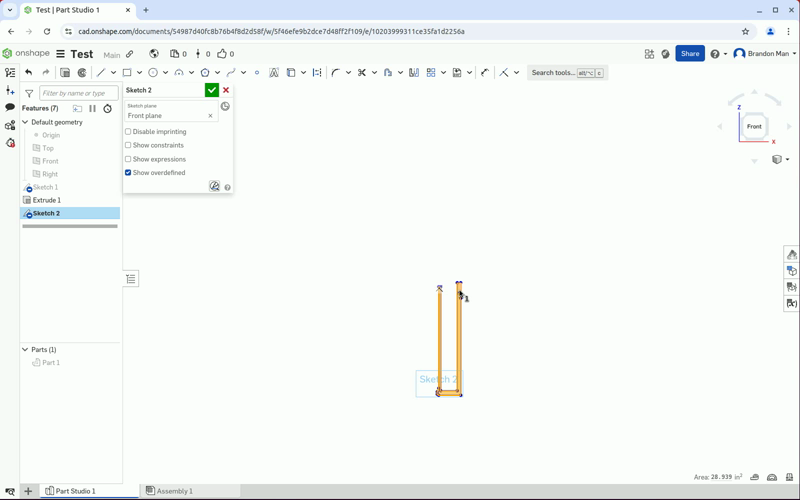
mouse_move(73, 352)
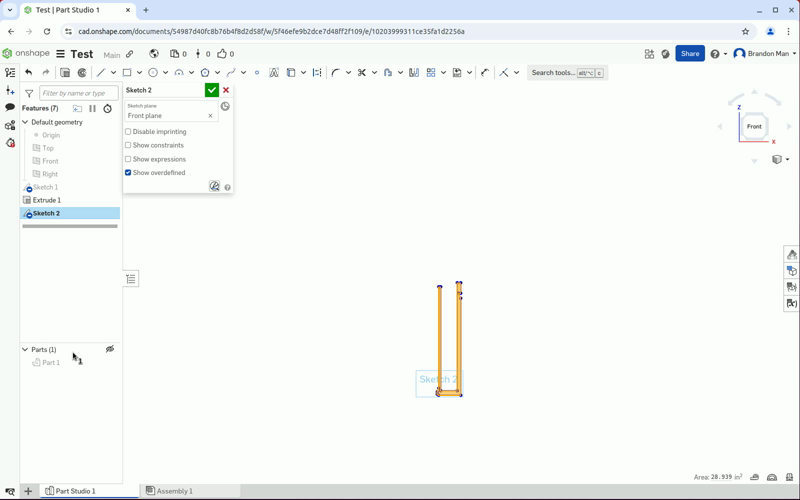
key(shift+y)
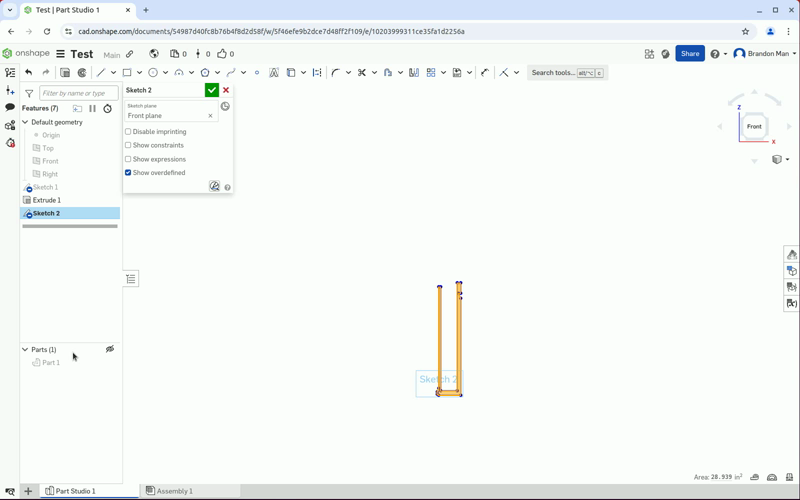
key(shift+e)
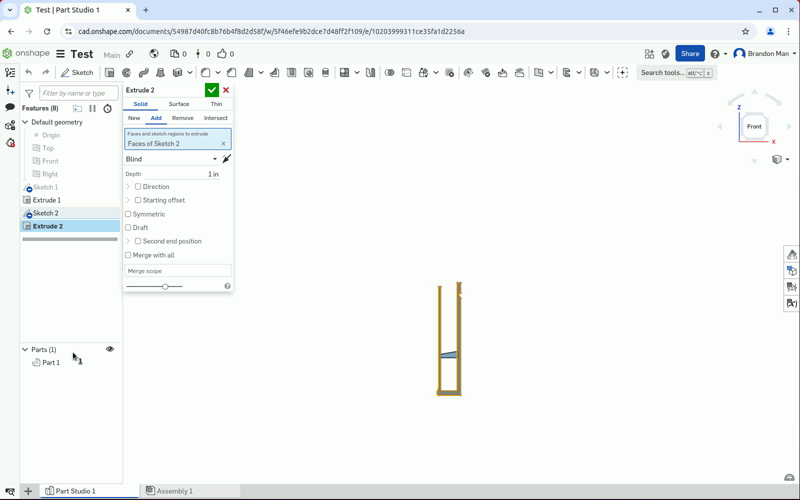
mouse_move(143, 106)
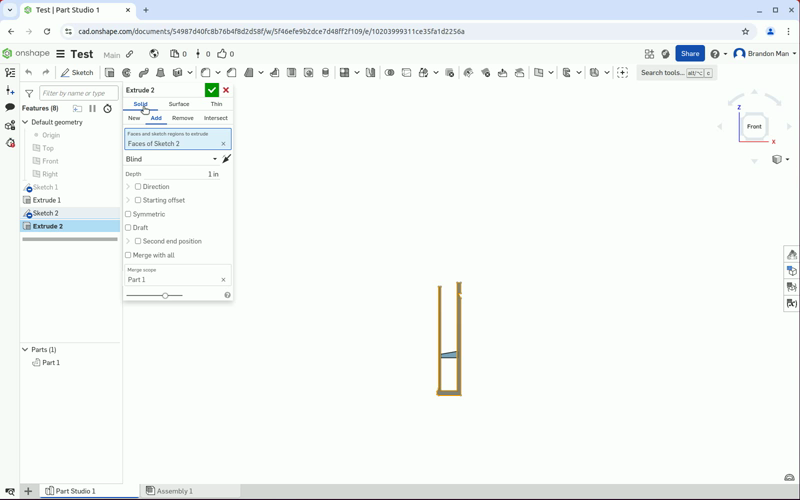
click(143, 106)
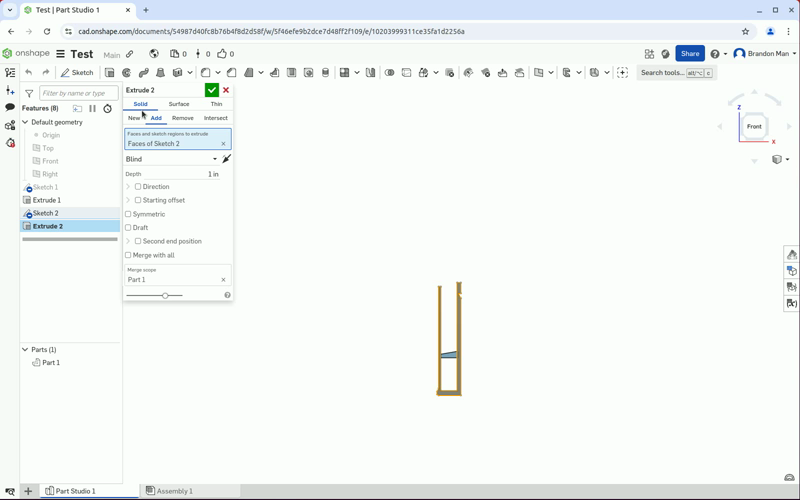
mouse_move(137, 120)
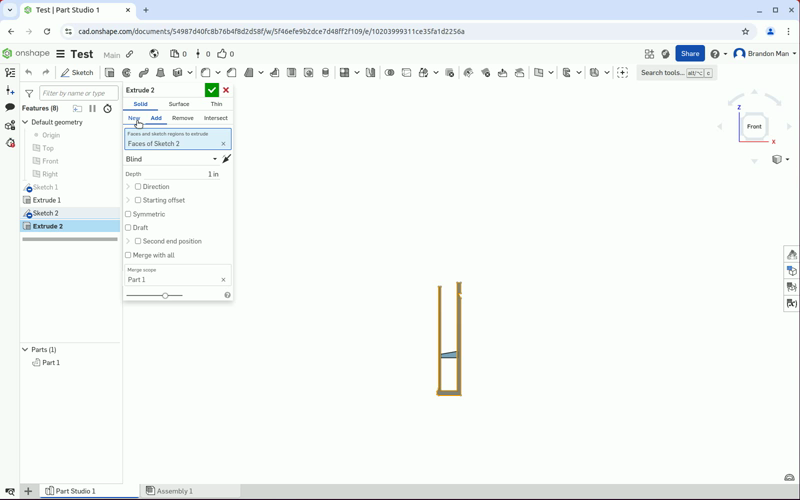
click(137, 120)
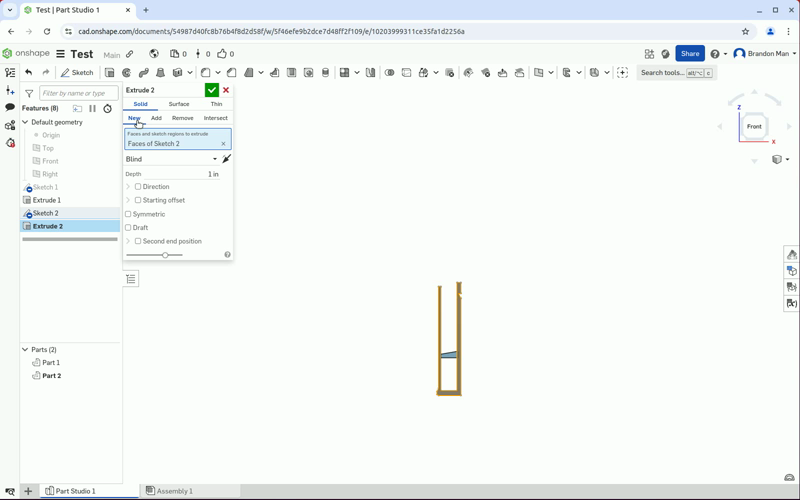
key(tab, 4)
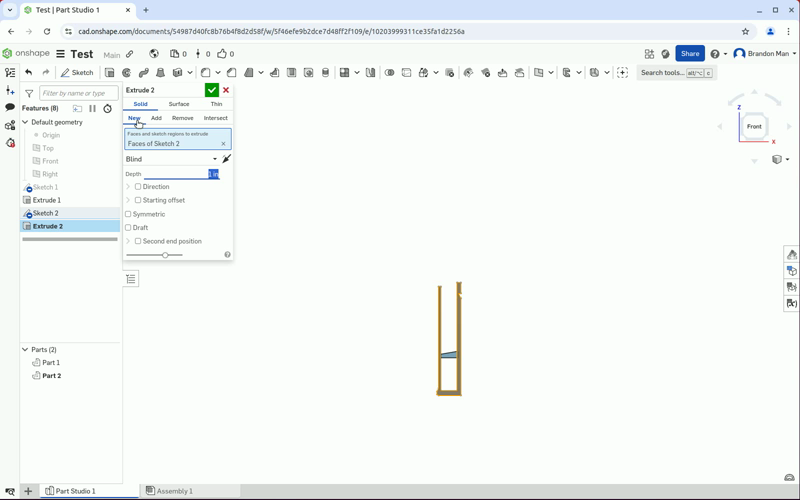
text(0.241)
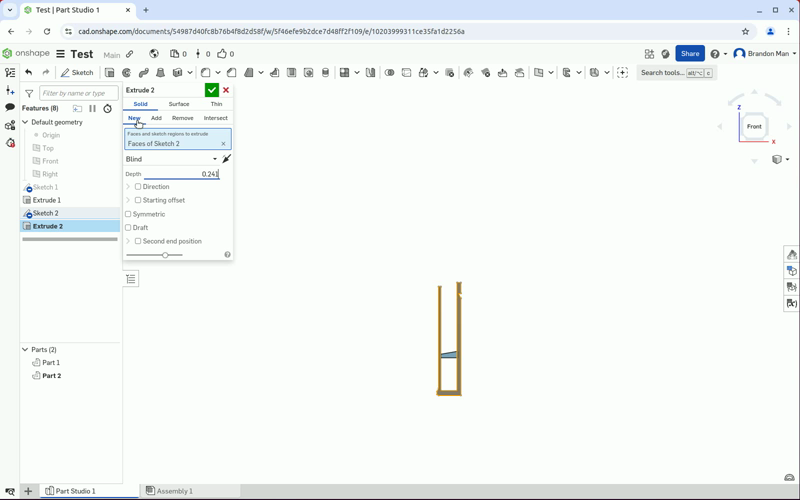
key(enter)
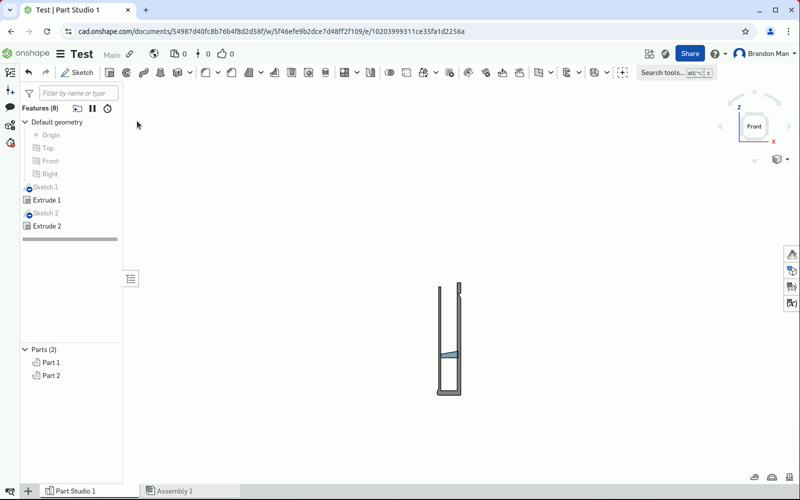
key(shift+h)
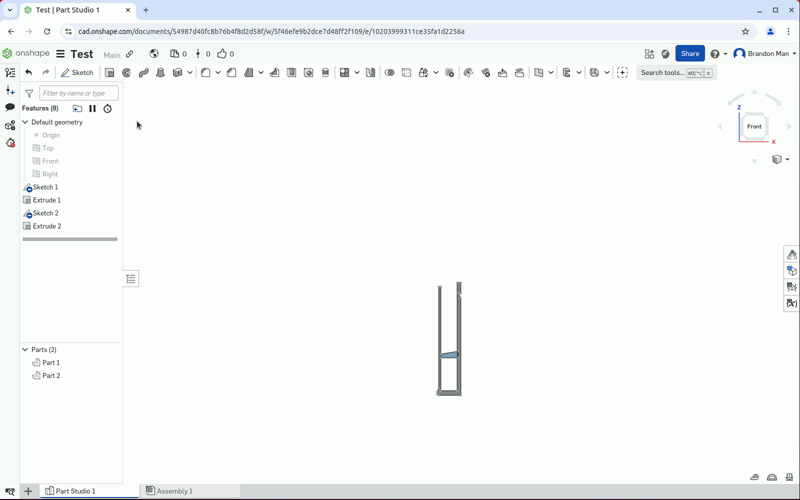
key(shift+h)
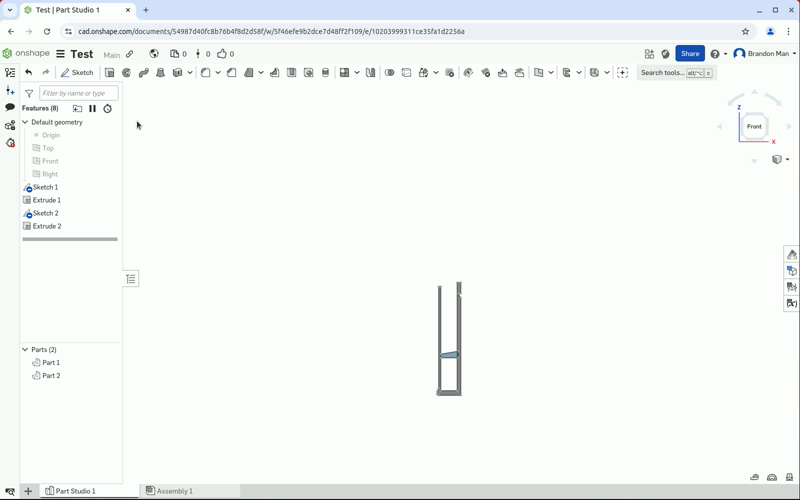
key(shift+7)
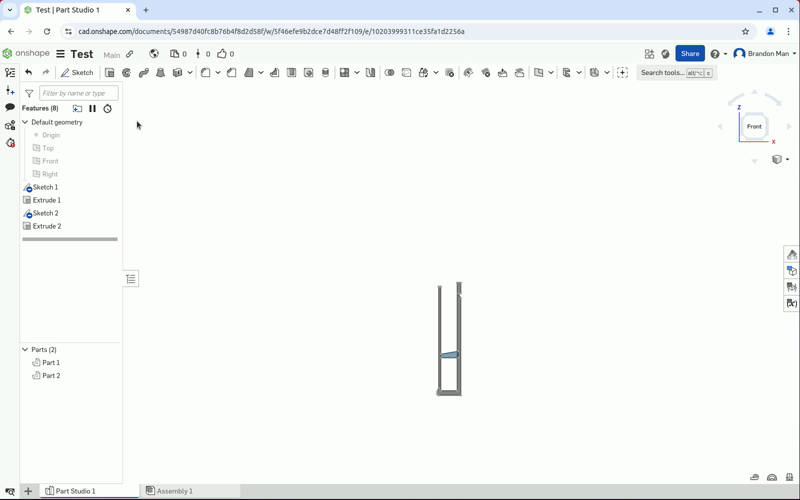
key(left, 2)
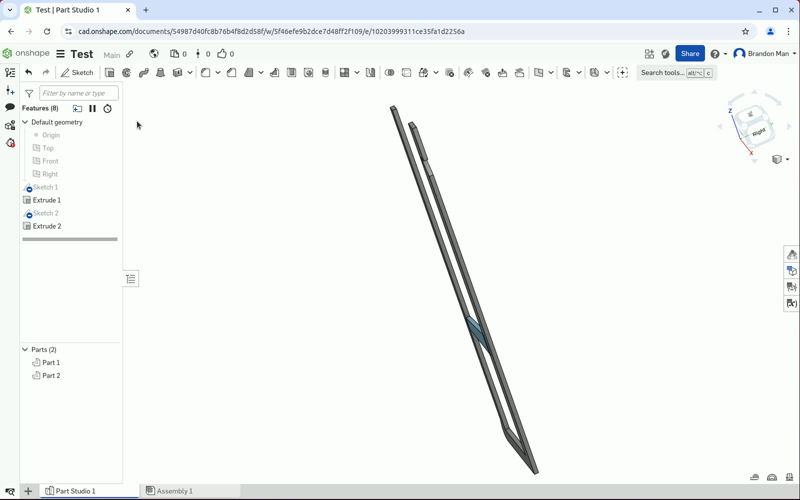
key(down, 2)
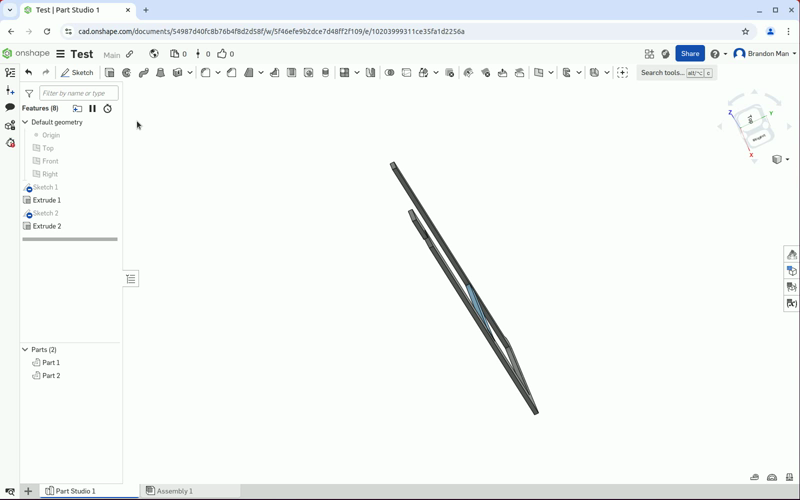
key(up, 2)
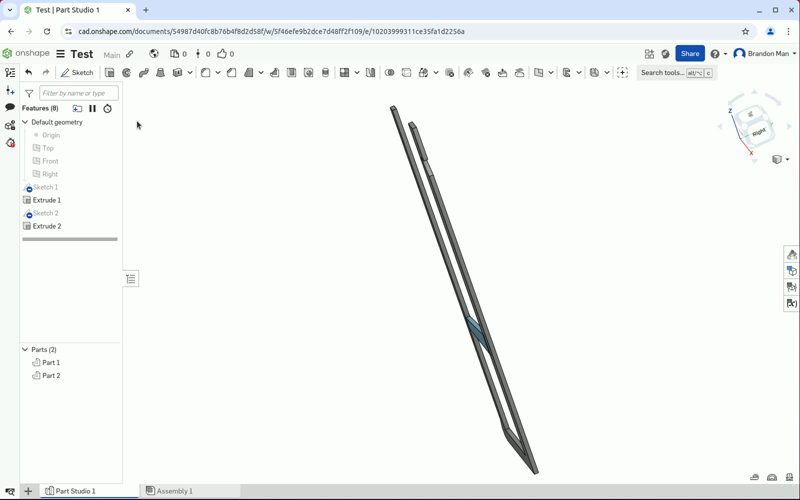
key(right, 2)
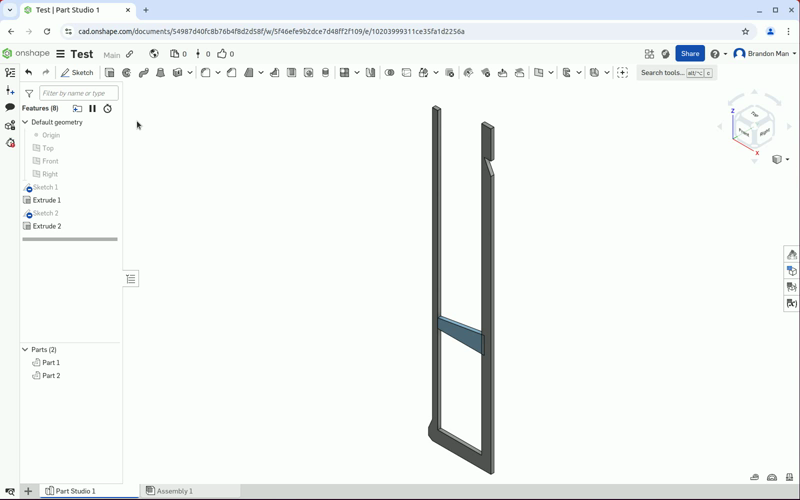
mouse_move(73, 189)
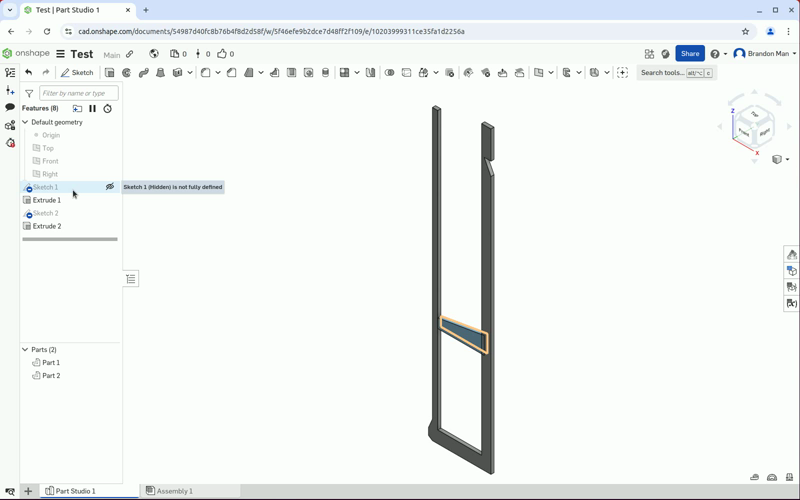
click(73, 189)